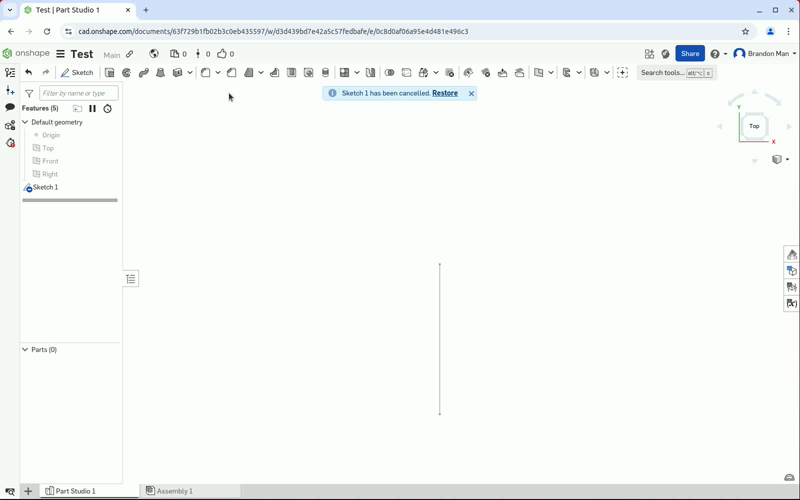
key(shift+h)
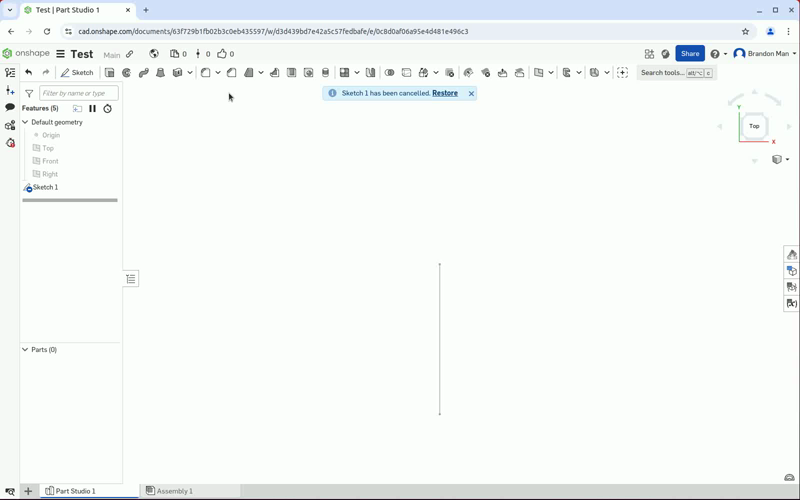
key(shift+s)
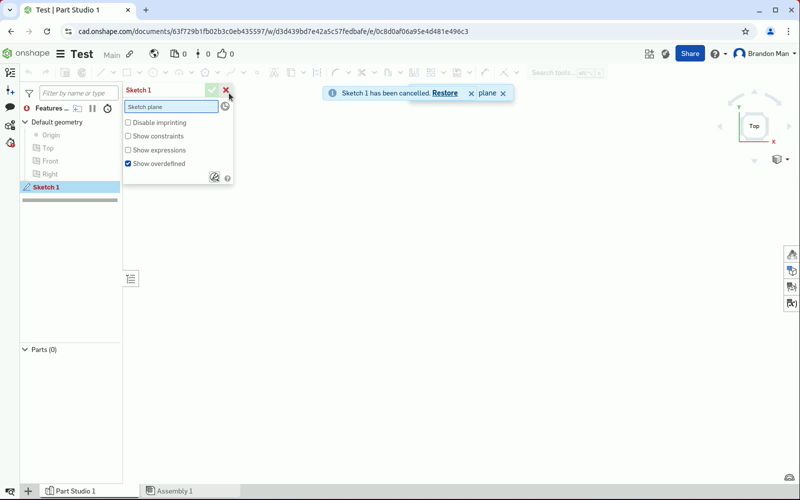
mouse_move(73, 150)
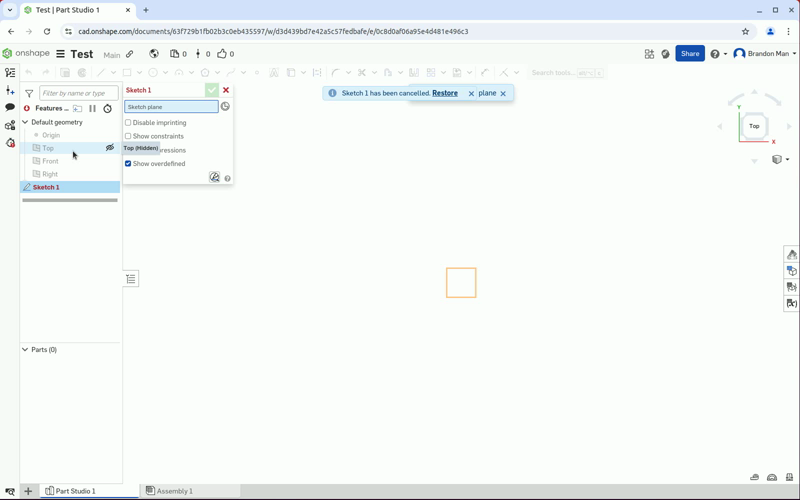
click(73, 150)
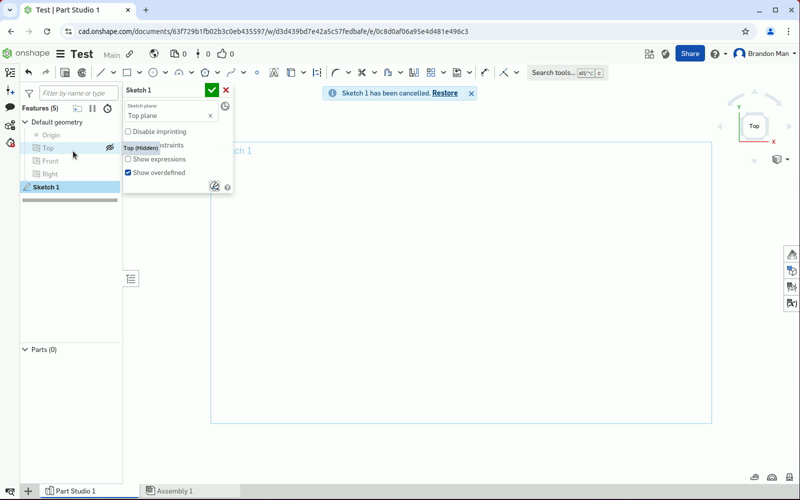
mouse_move(73, 352)
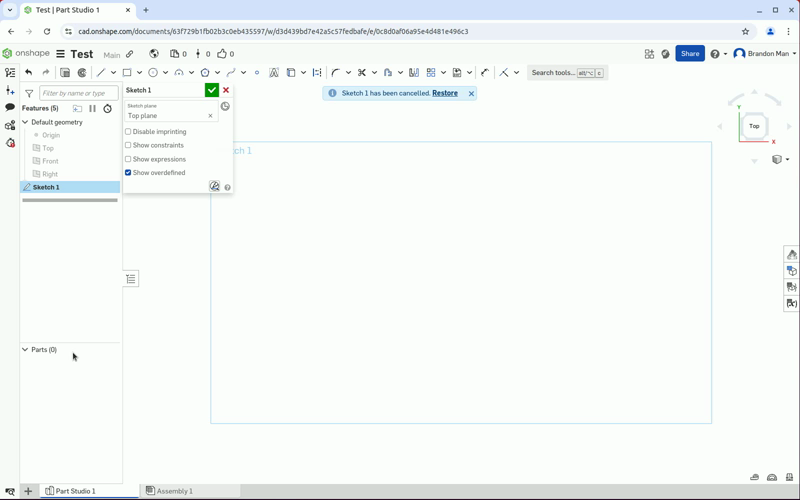
key(y)
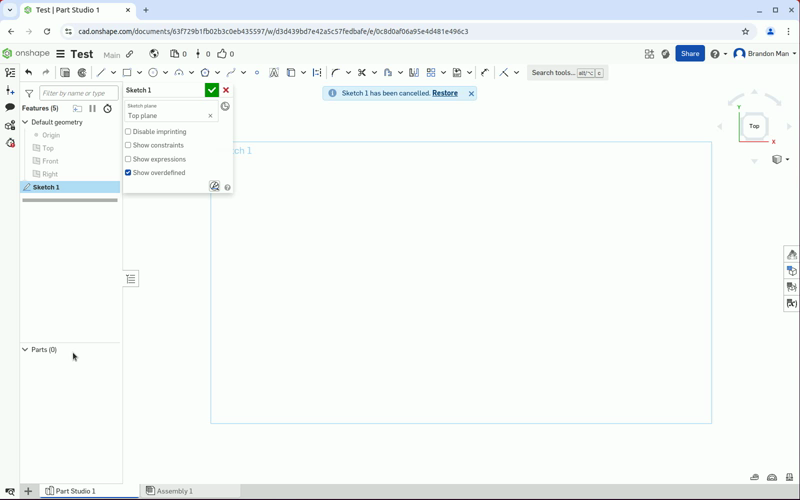
key(l)
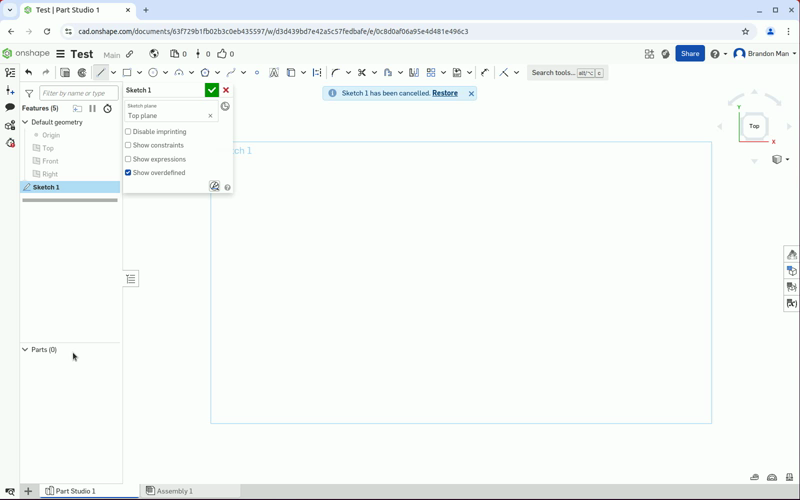
key_down(shift)
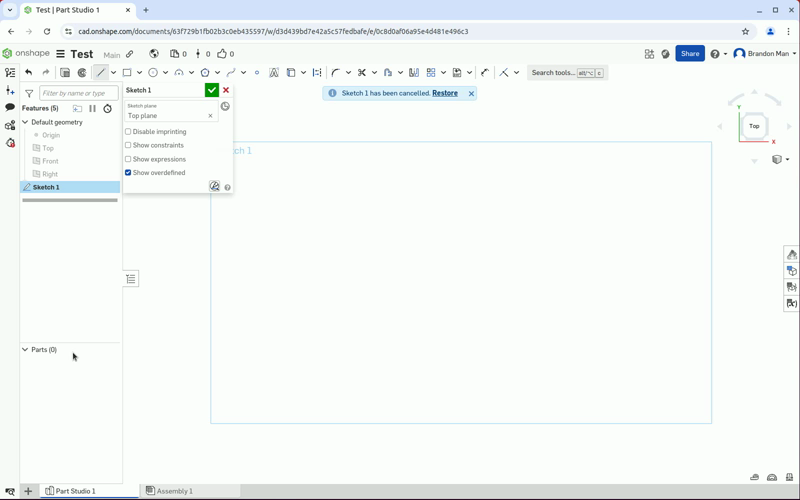
mouse_move(434, 255)
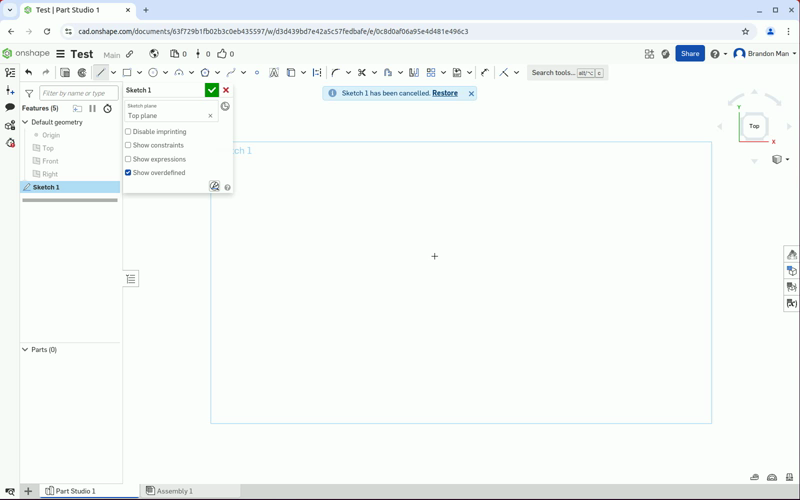
click(434, 255)
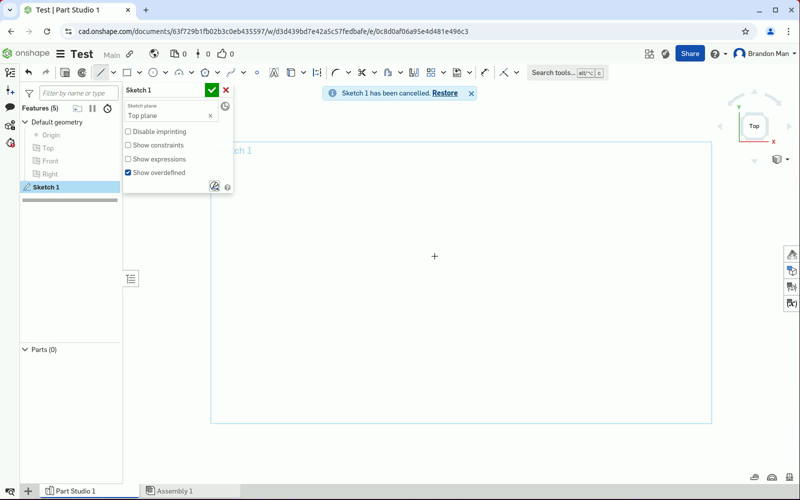
key_up(shift)
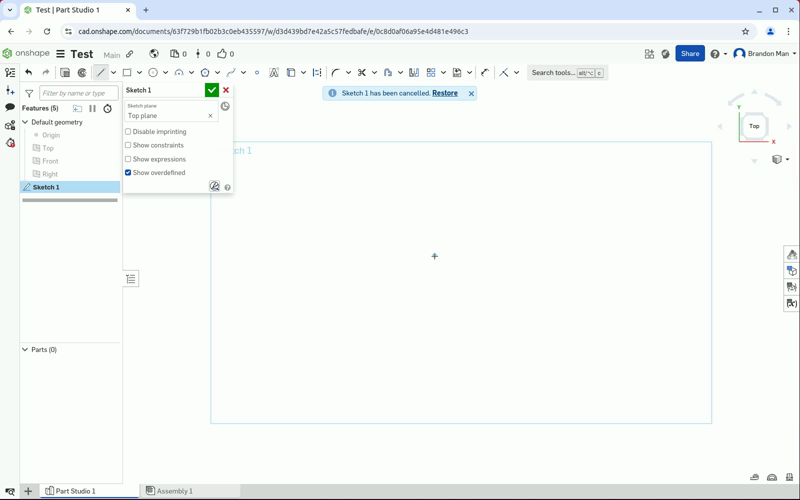
key_down(shift)
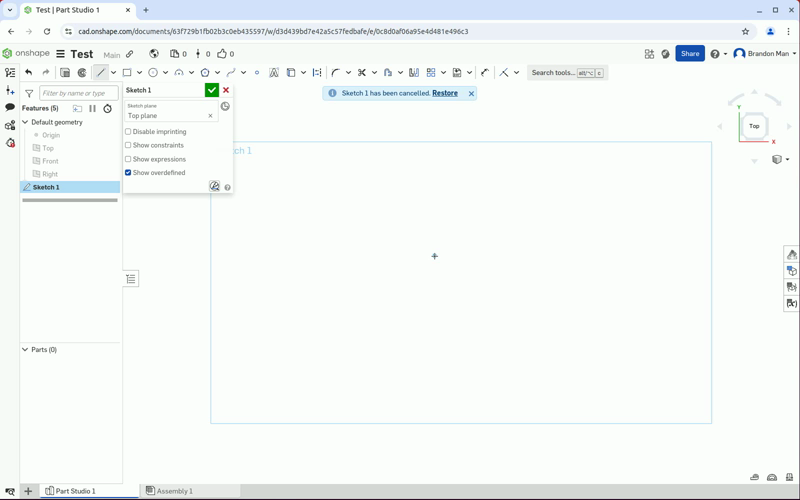
mouse_move(464, 255)
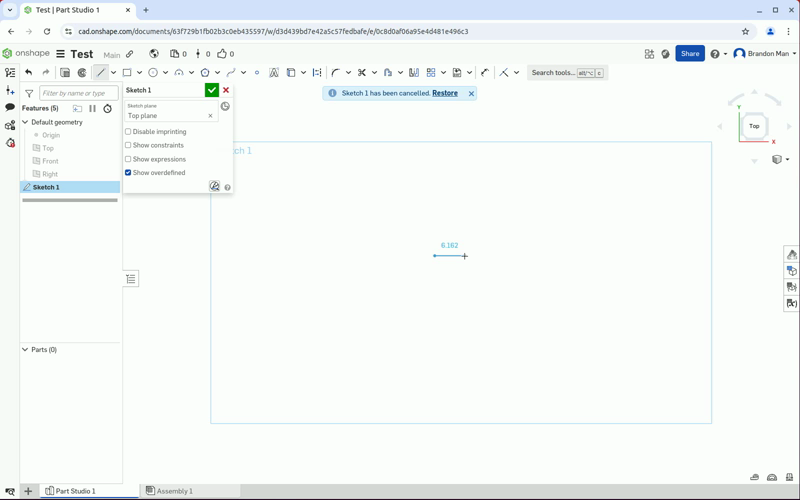
mouse_move(436, 255)
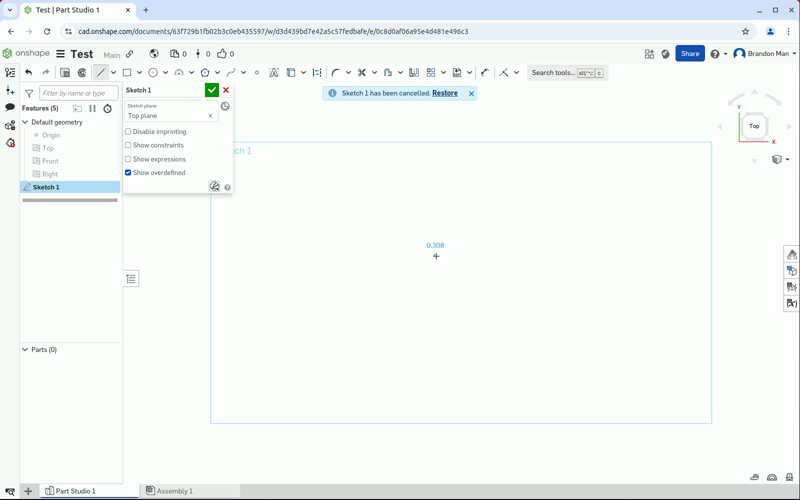
scroll(6)
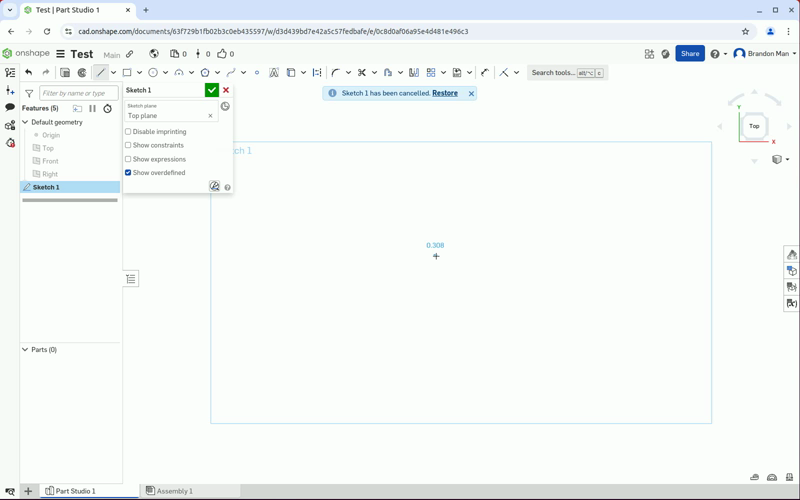
scroll(6)
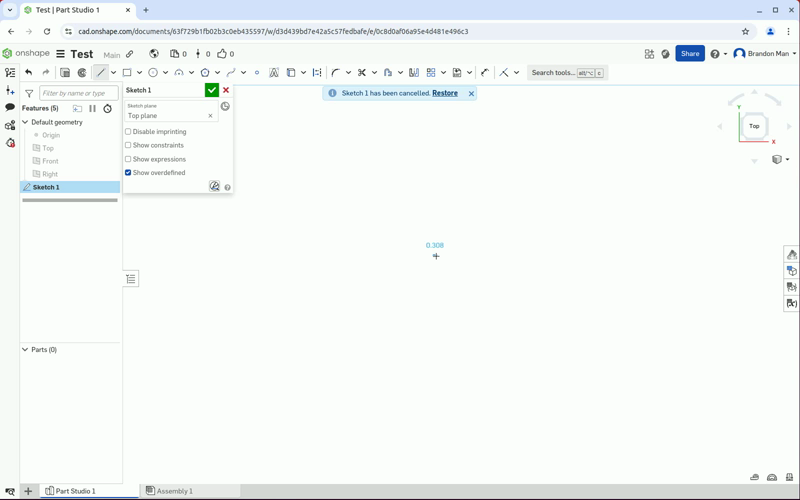
scroll(6)
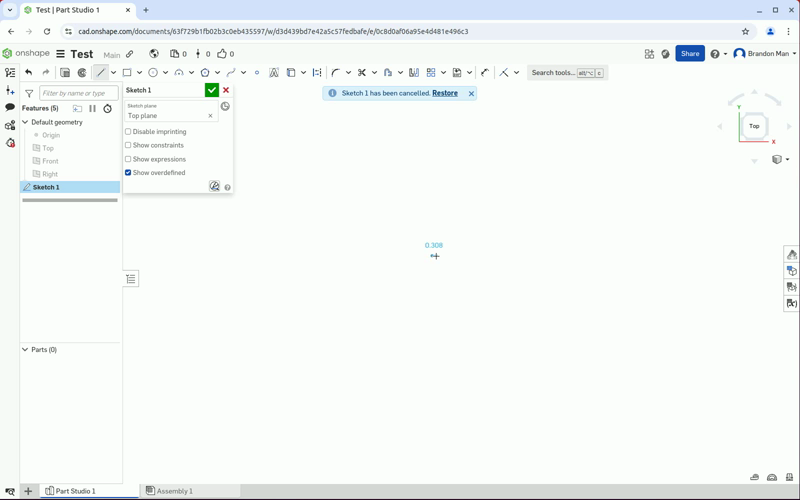
scroll(6)
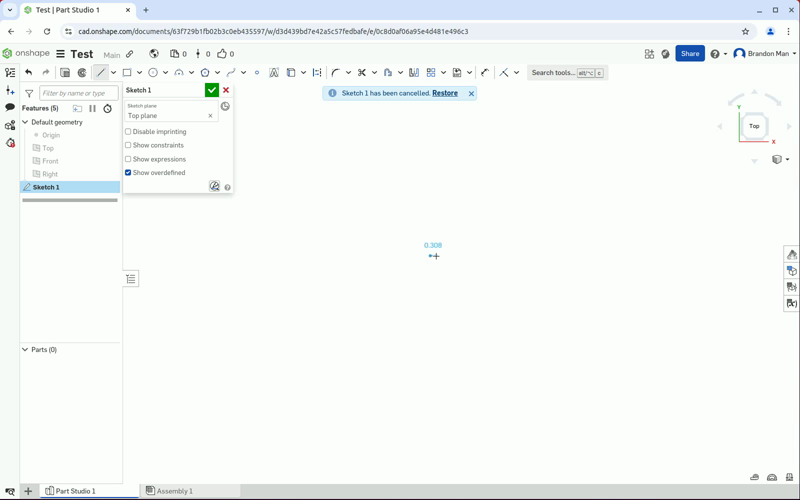
scroll(6)
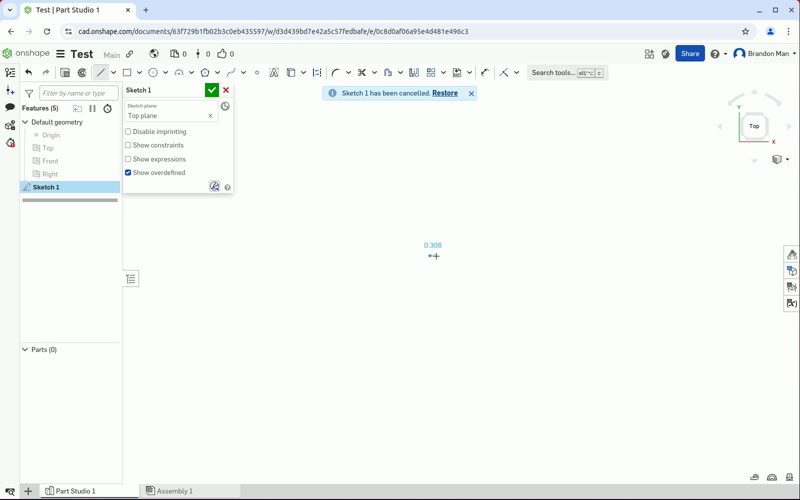
scroll(6)
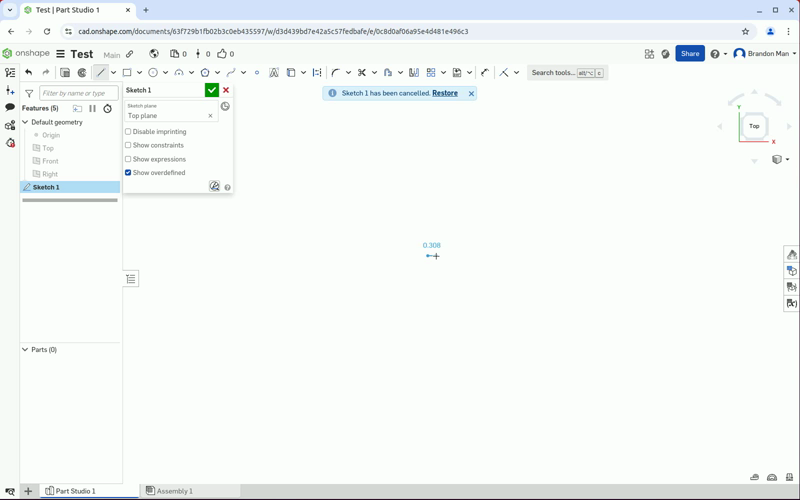
scroll(6)
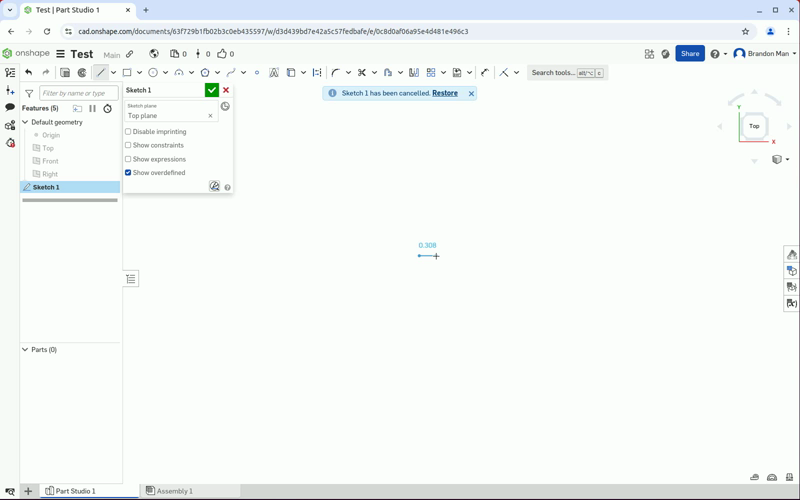
click(436, 255)
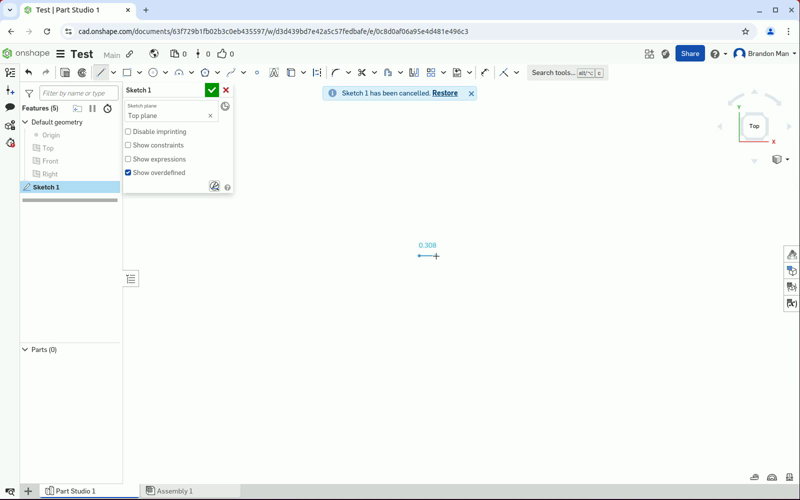
scroll(-6)
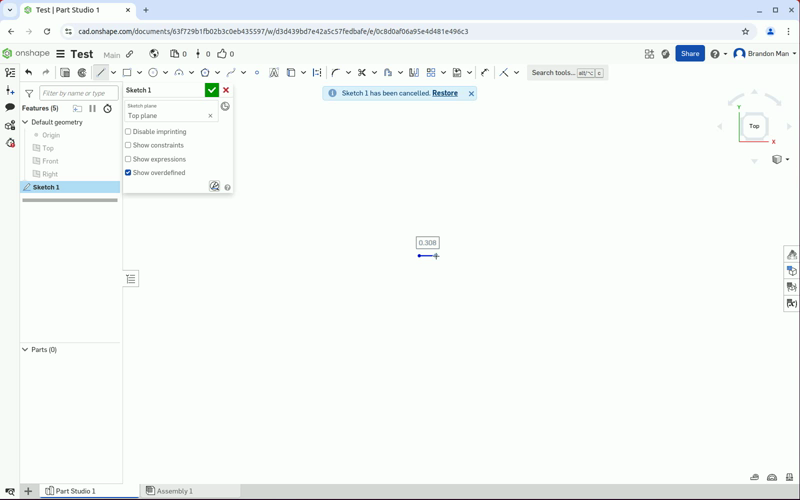
scroll(-6)
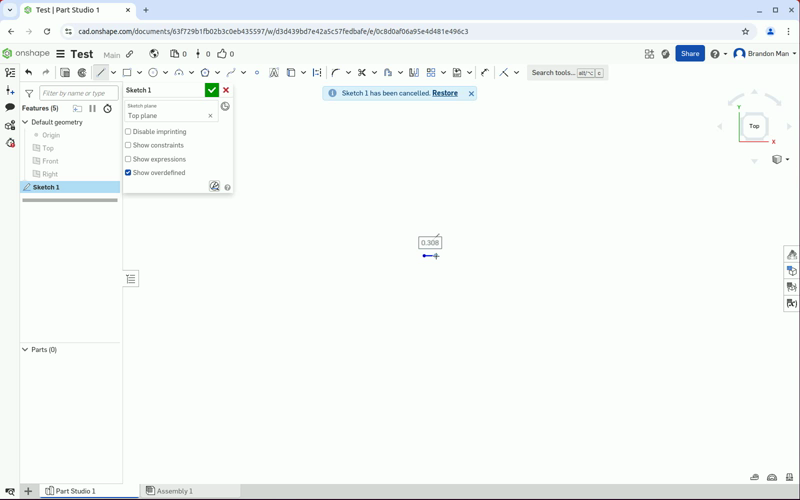
scroll(-6)
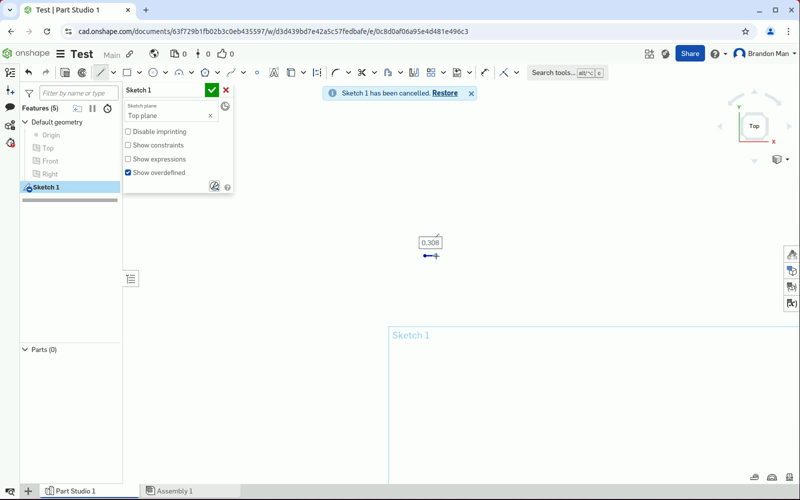
scroll(-6)
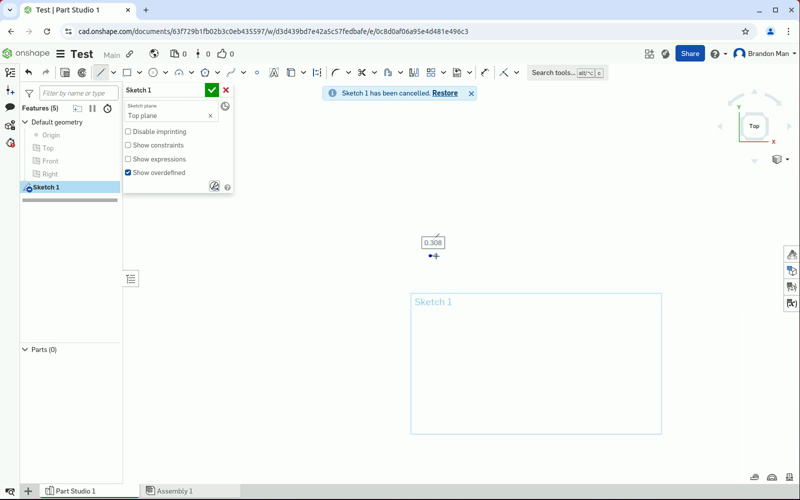
scroll(-6)
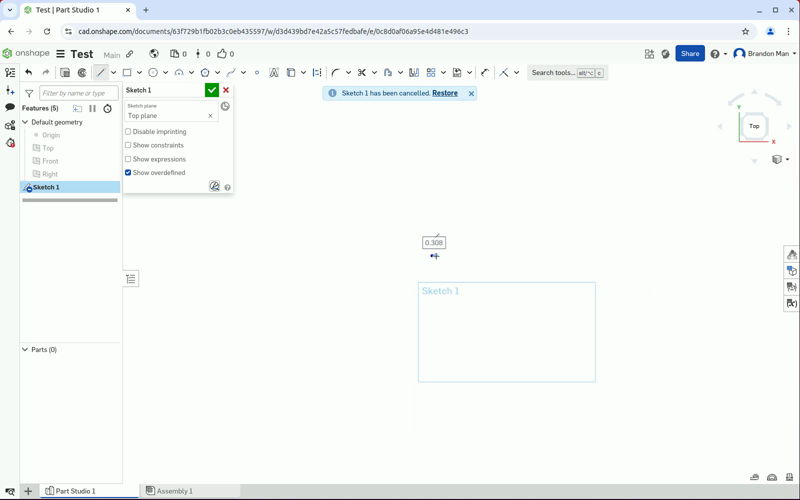
scroll(-6)
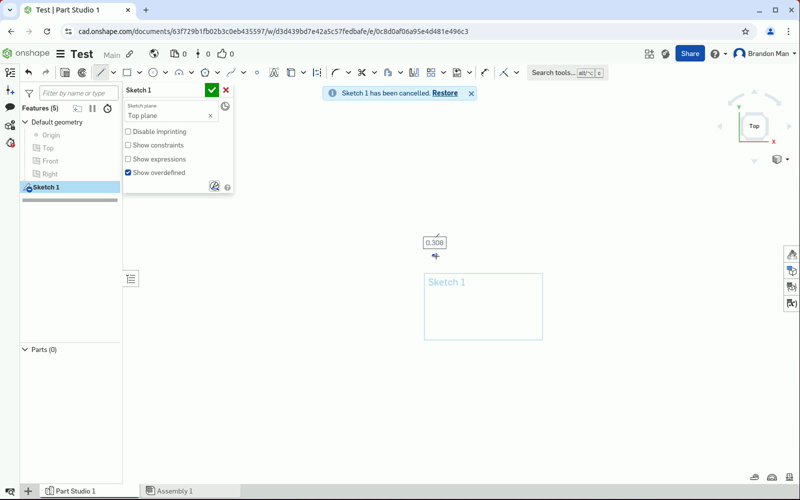
scroll(-6)
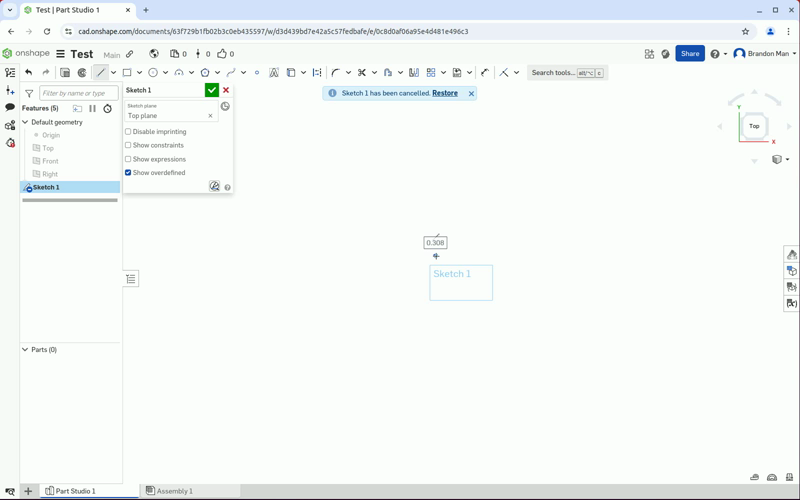
key_up(shift)
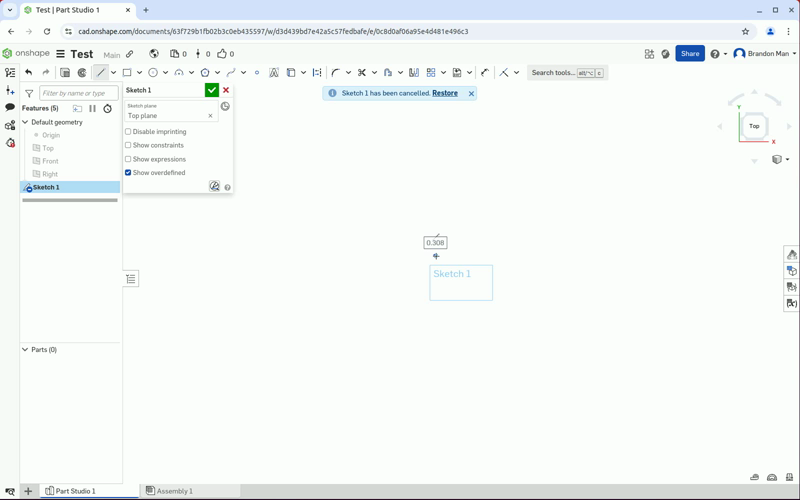
key_down(shift)
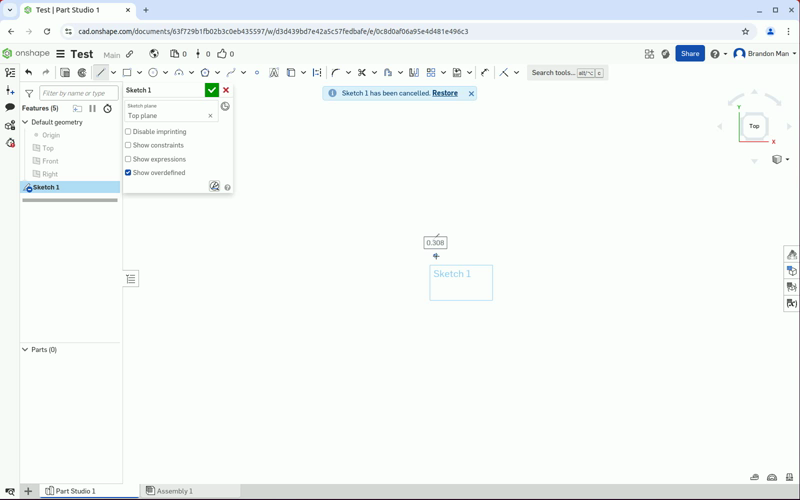
mouse_move(466, 255)
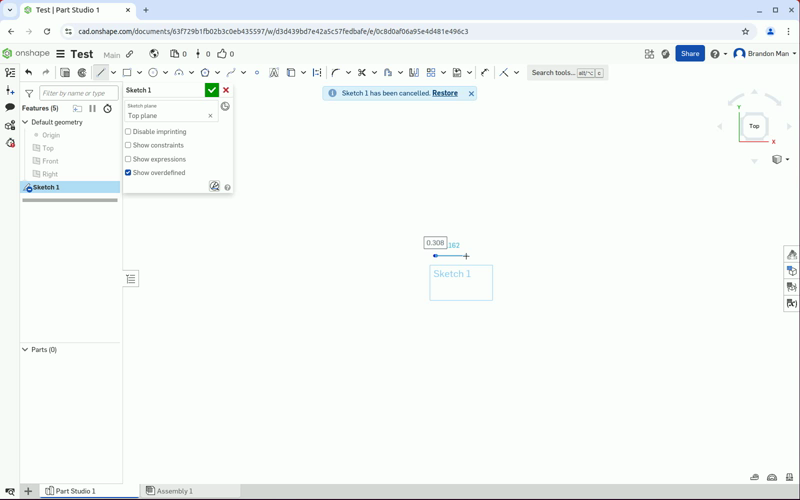
mouse_move(438, 256)
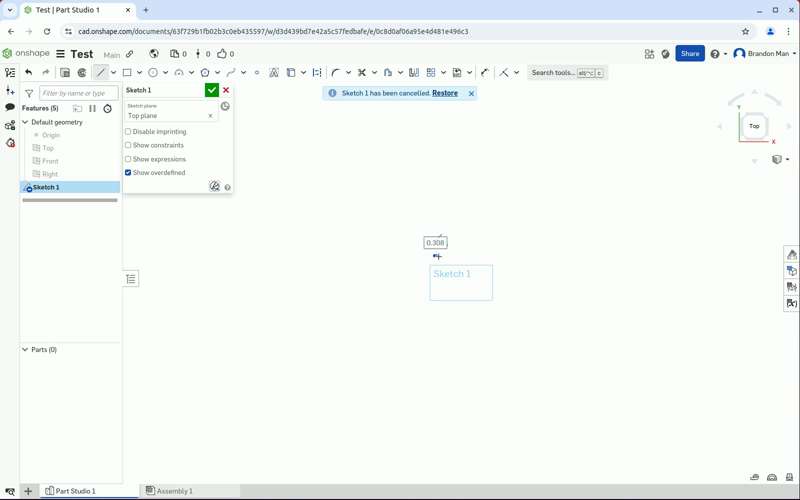
scroll(6)
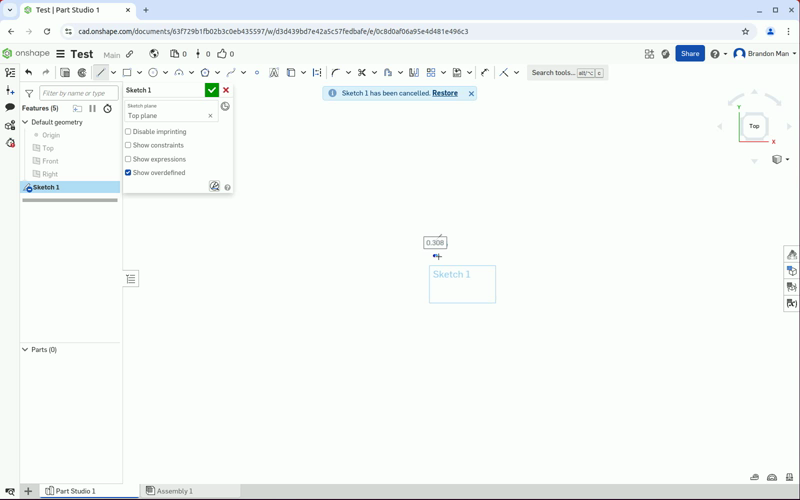
scroll(6)
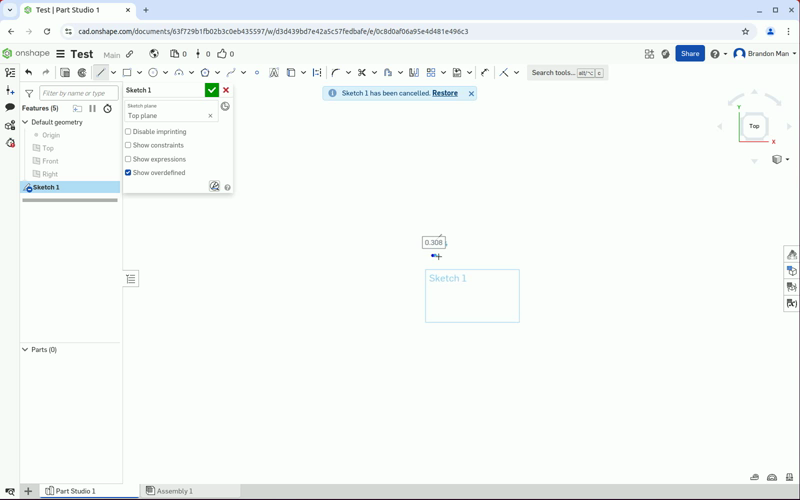
scroll(6)
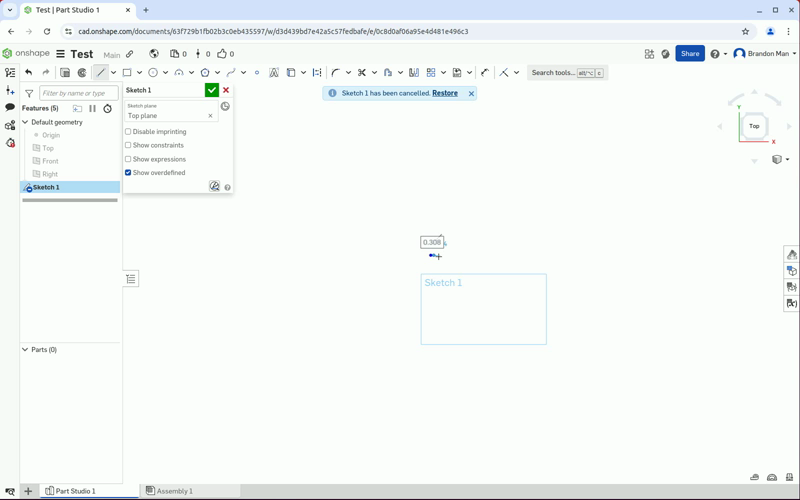
scroll(6)
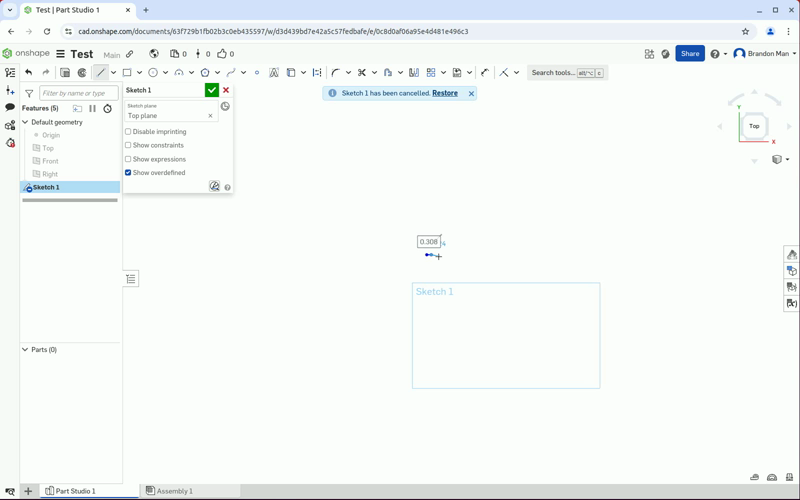
scroll(6)
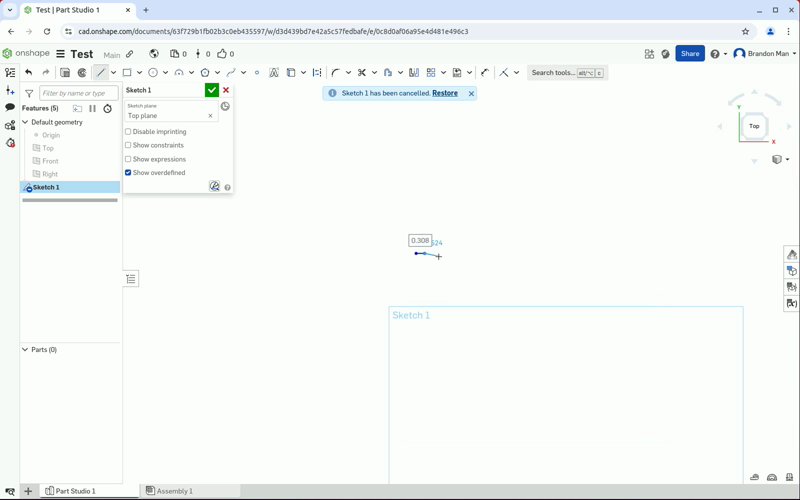
scroll(6)
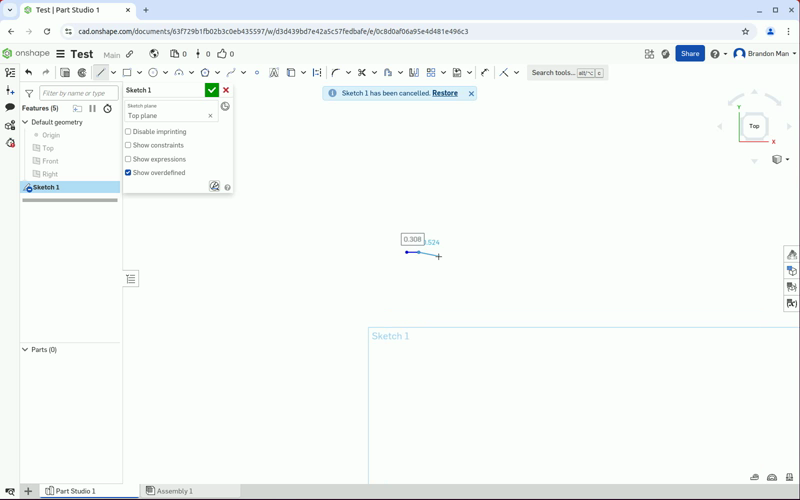
scroll(6)
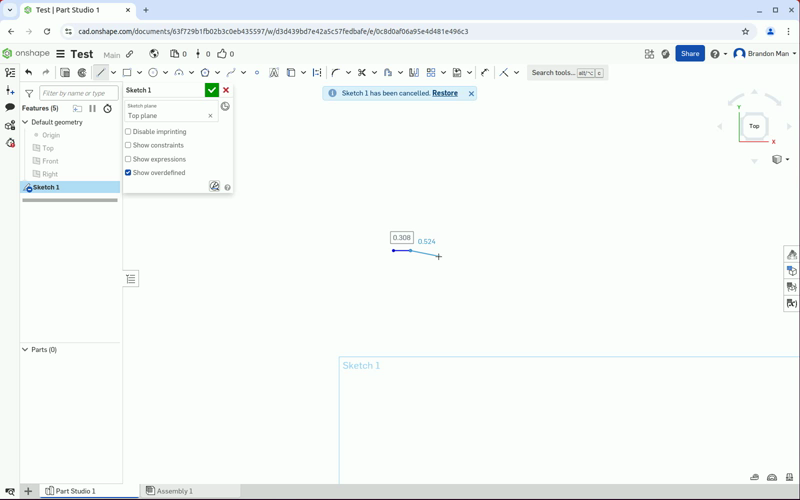
click(438, 256)
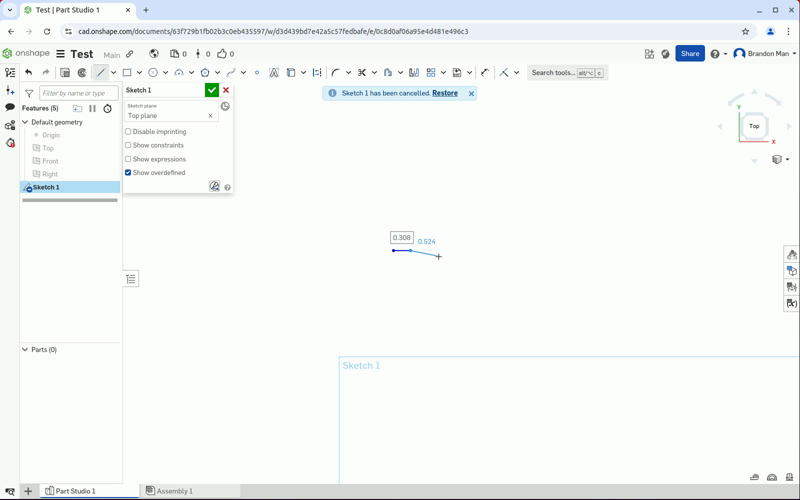
scroll(-6)
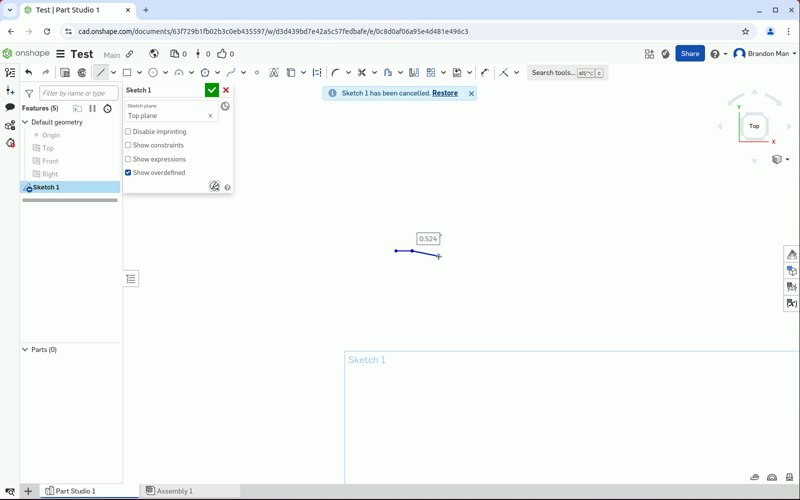
scroll(-6)
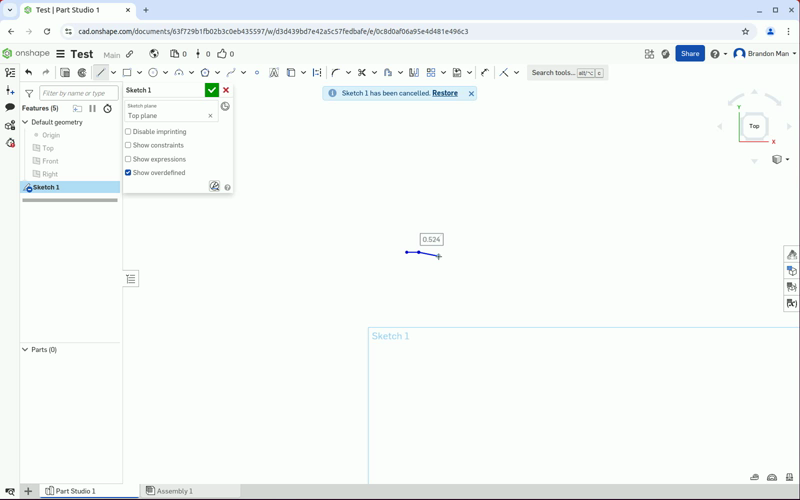
scroll(-6)
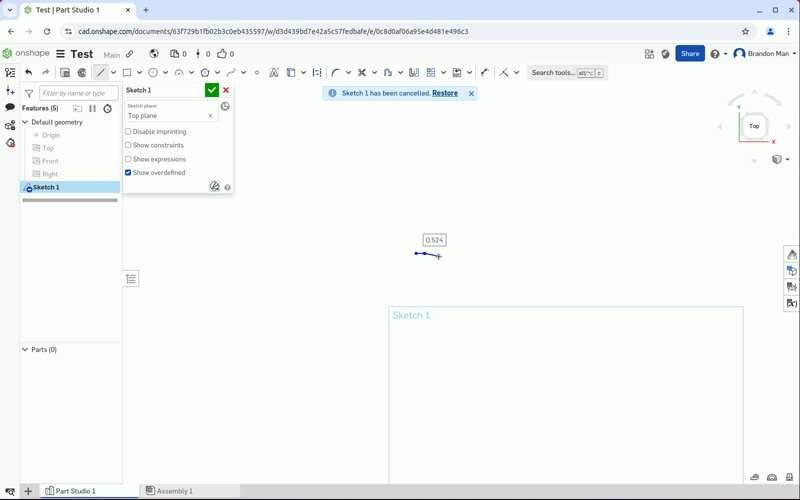
scroll(-6)
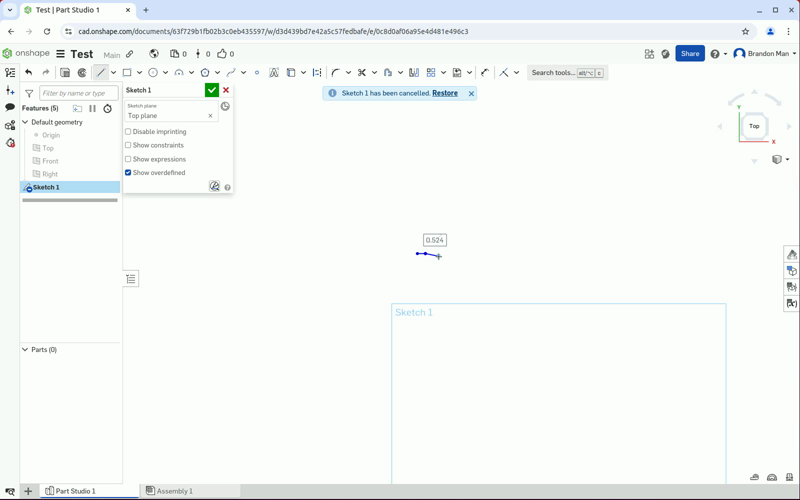
scroll(-6)
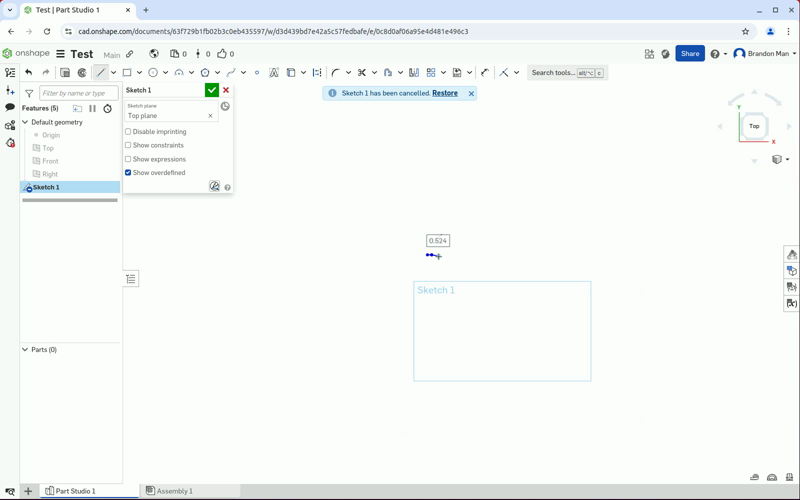
scroll(-6)
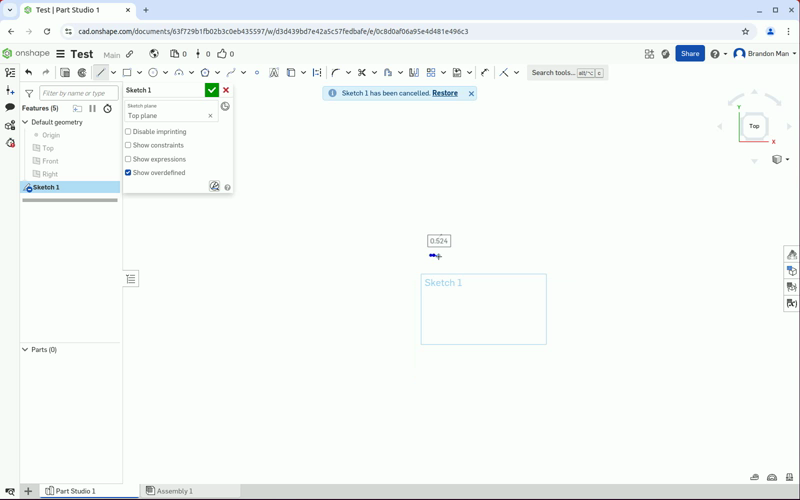
scroll(-6)
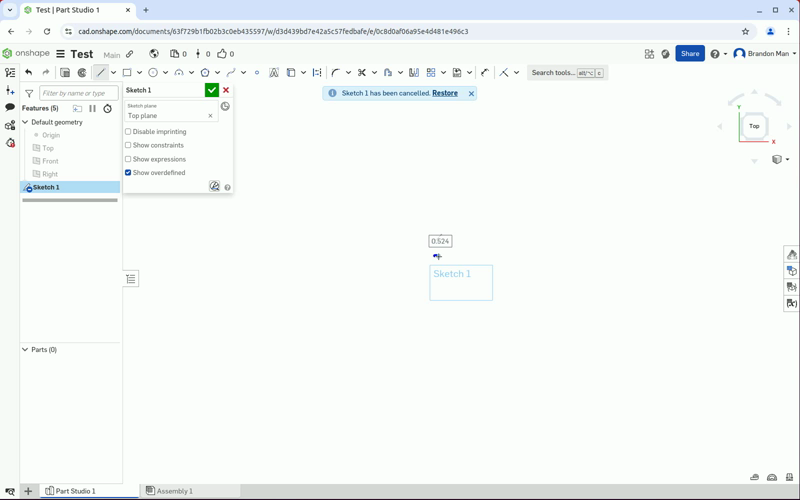
key_up(shift)
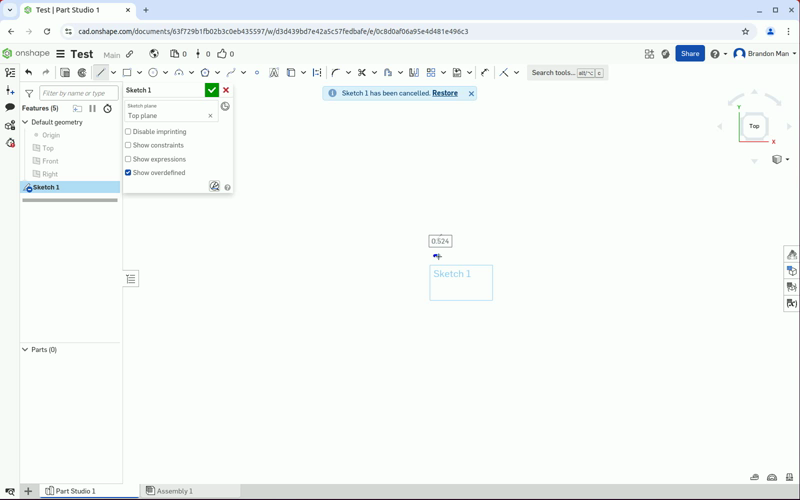
key_down(shift)
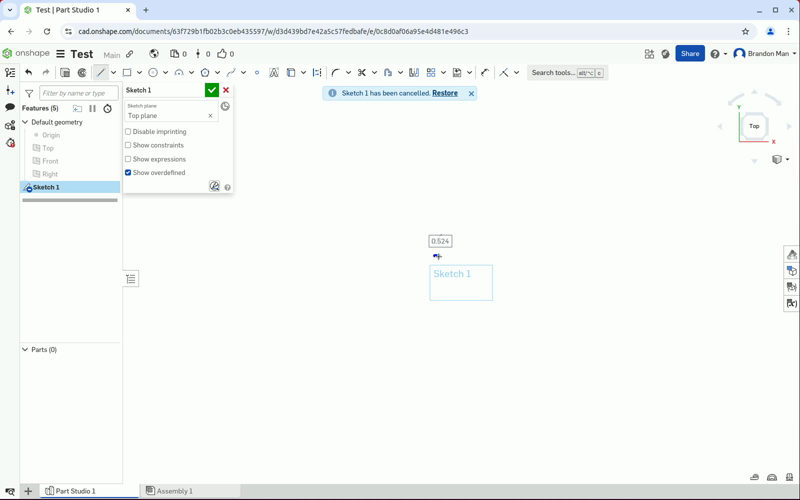
mouse_move(468, 256)
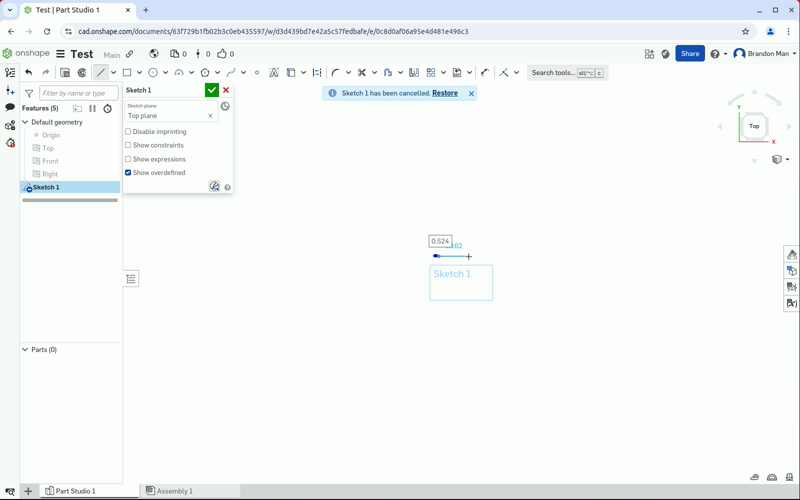
mouse_move(438, 259)
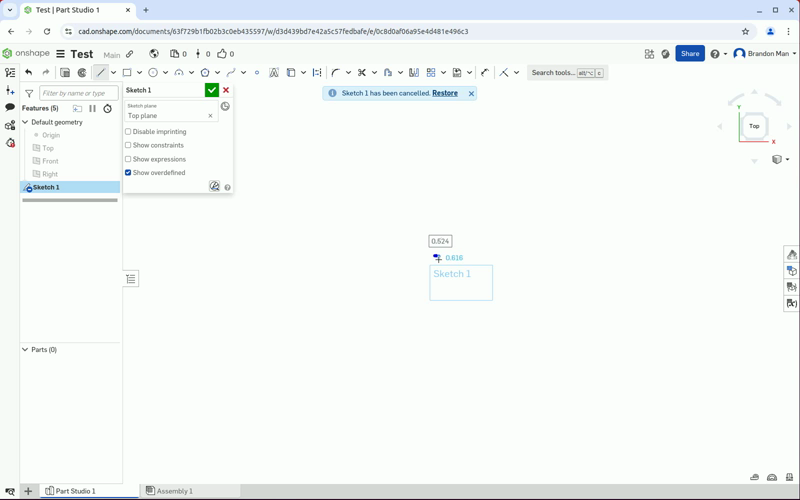
scroll(6)
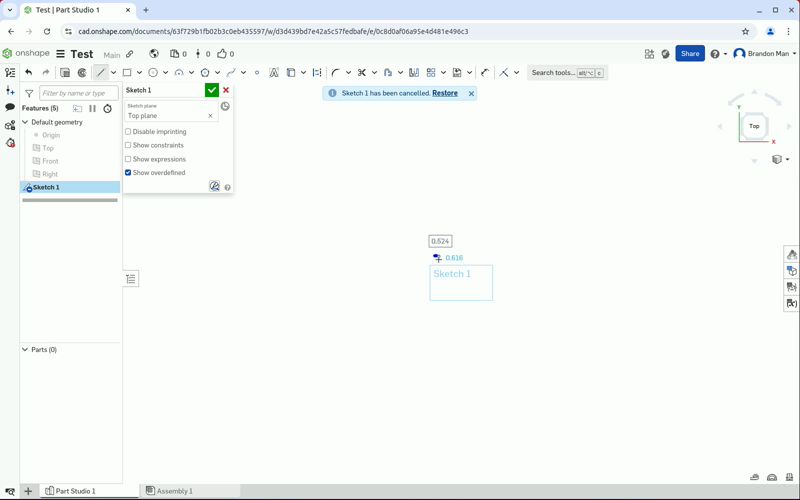
scroll(6)
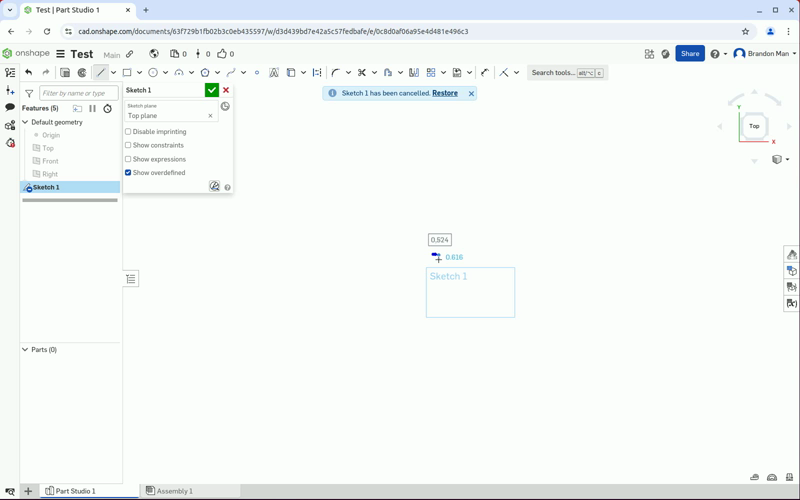
scroll(6)
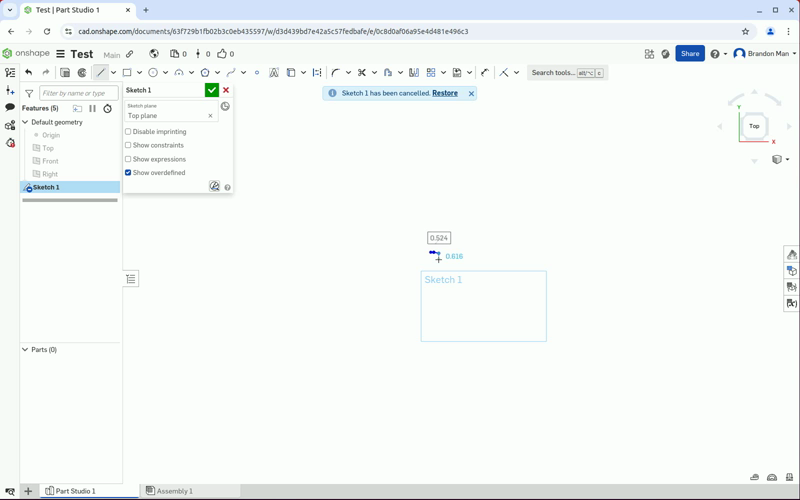
scroll(6)
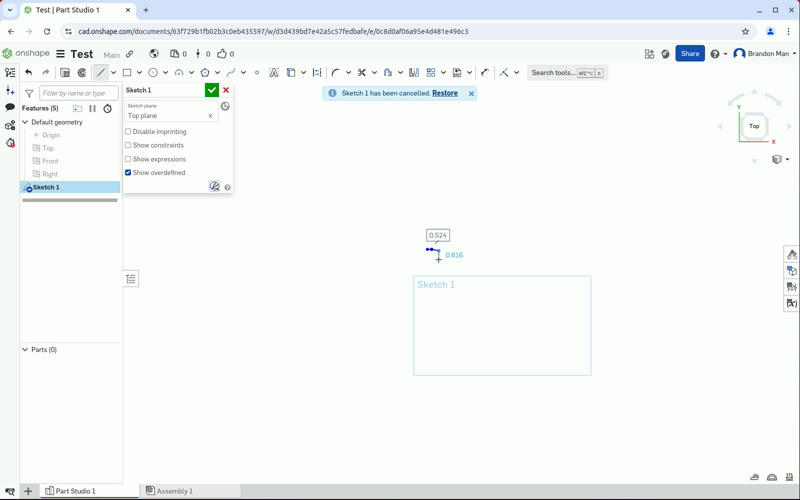
scroll(6)
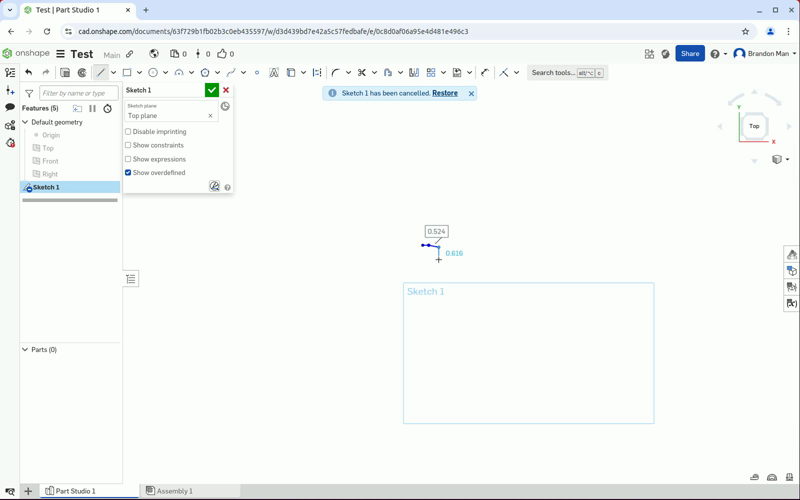
scroll(6)
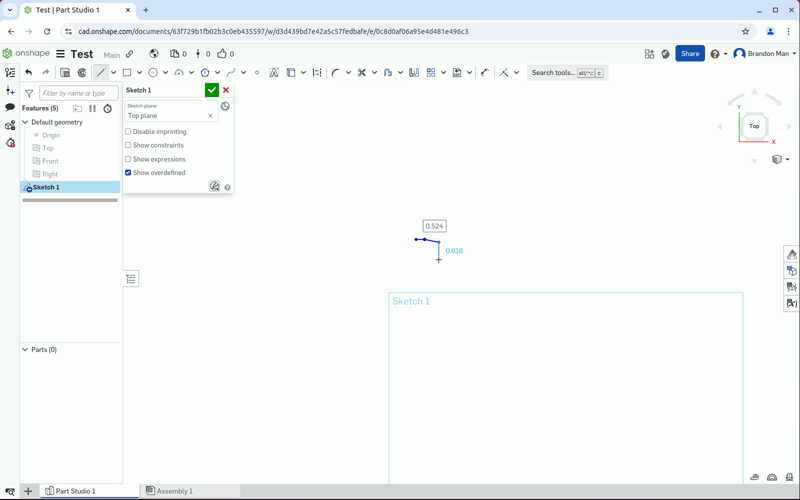
scroll(6)
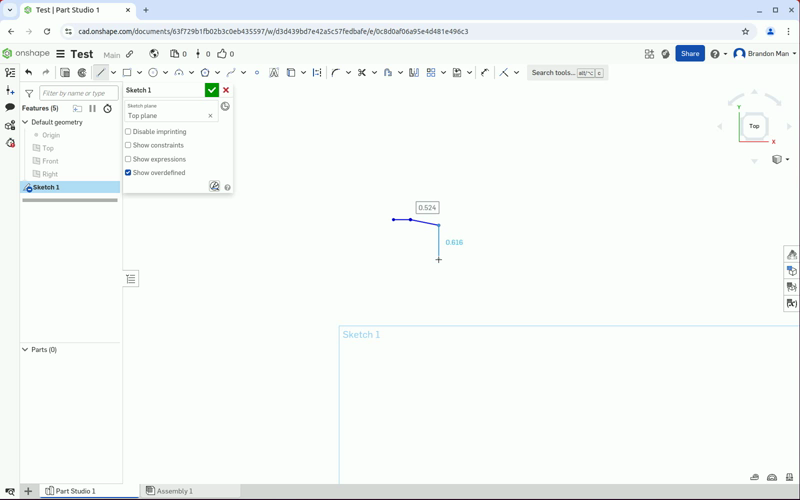
click(438, 259)
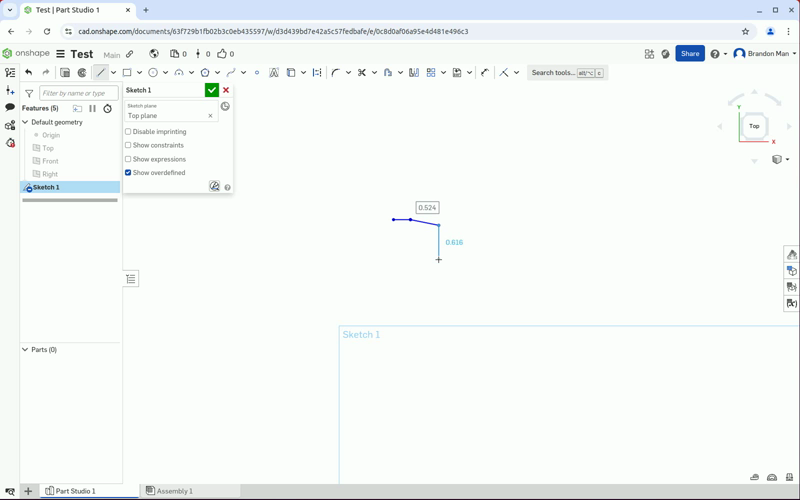
scroll(-6)
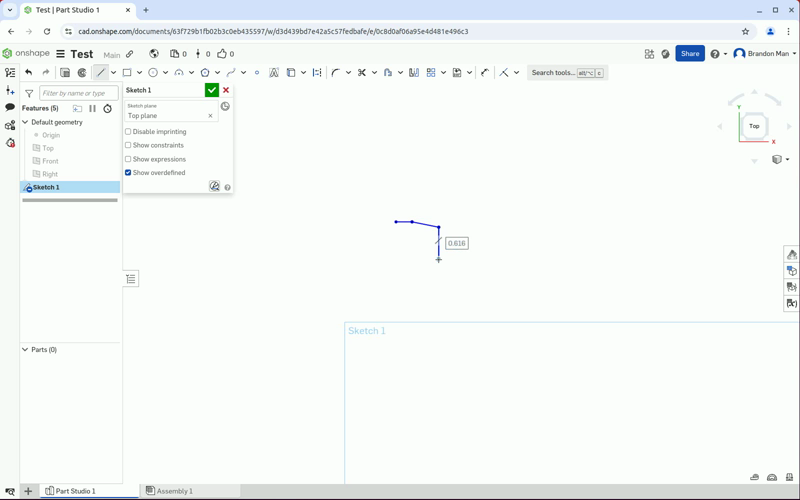
scroll(-6)
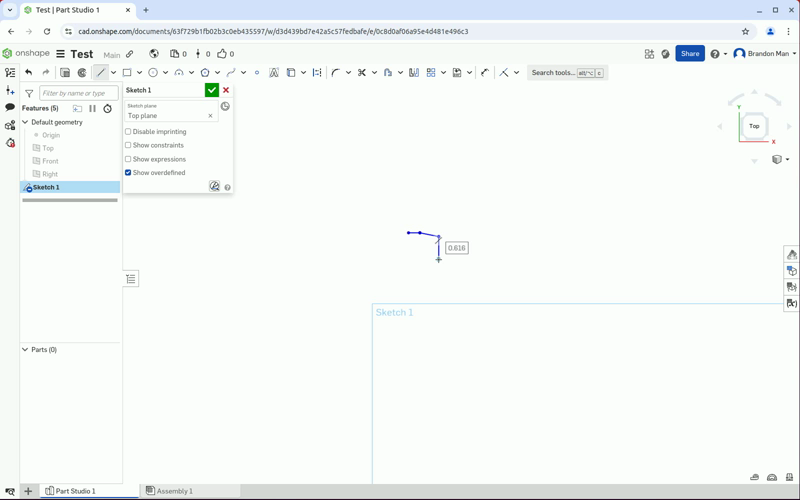
scroll(-6)
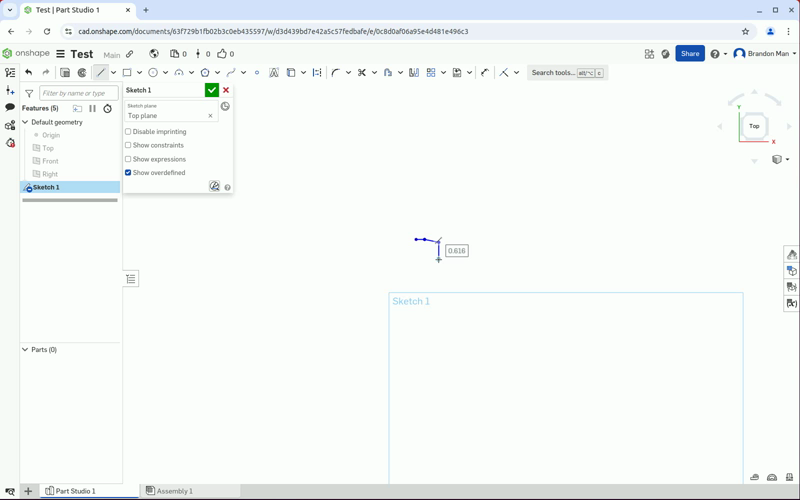
scroll(-6)
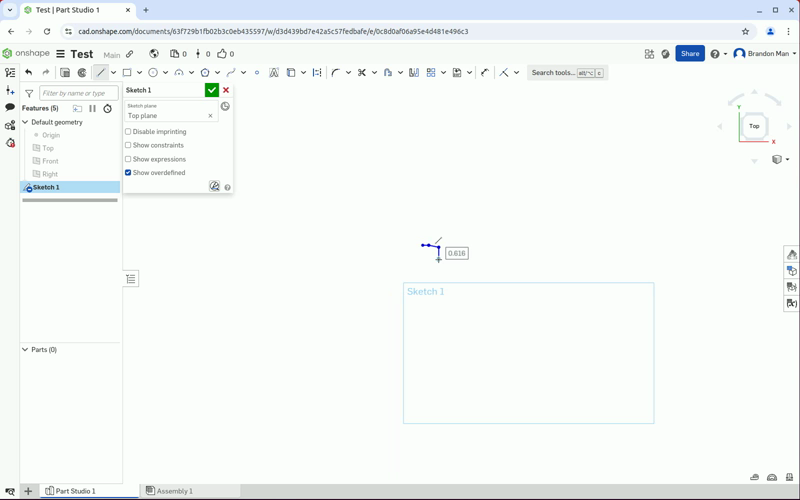
scroll(-6)
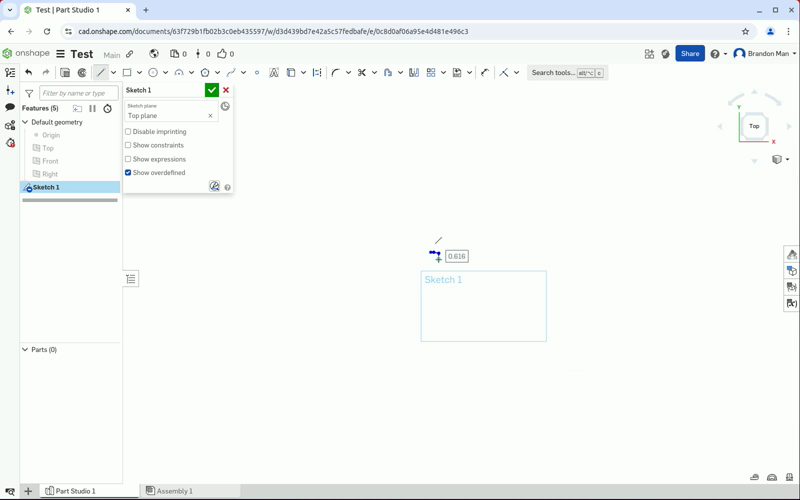
scroll(-6)
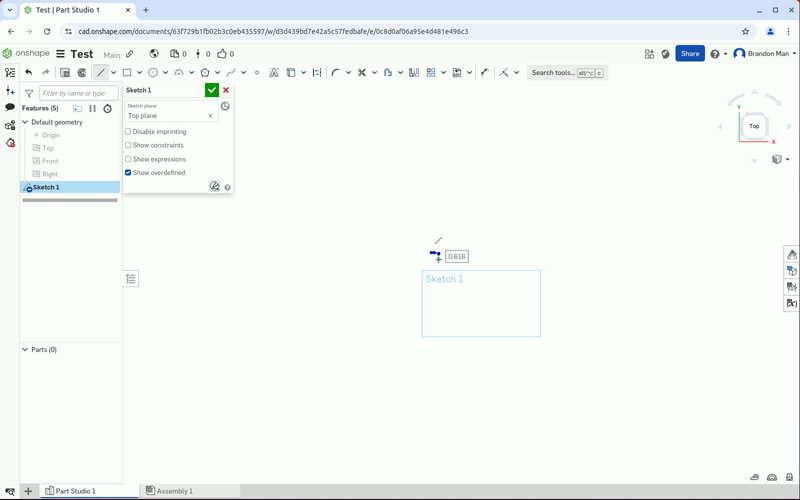
scroll(-6)
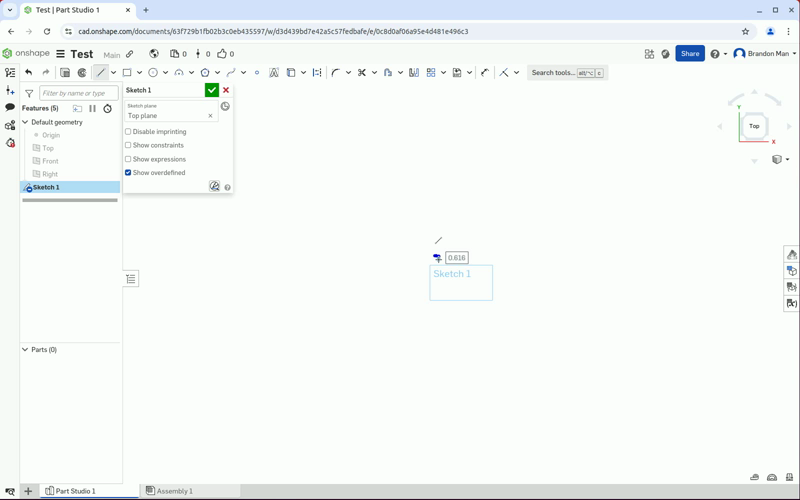
key_up(shift)
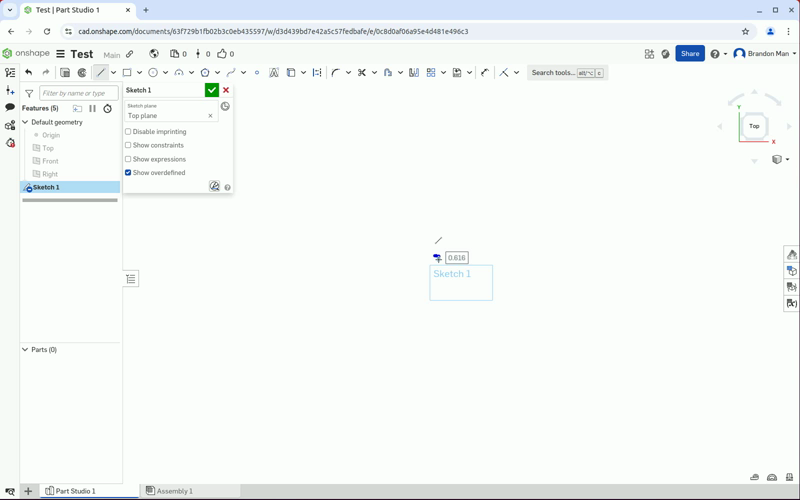
key_down(shift)
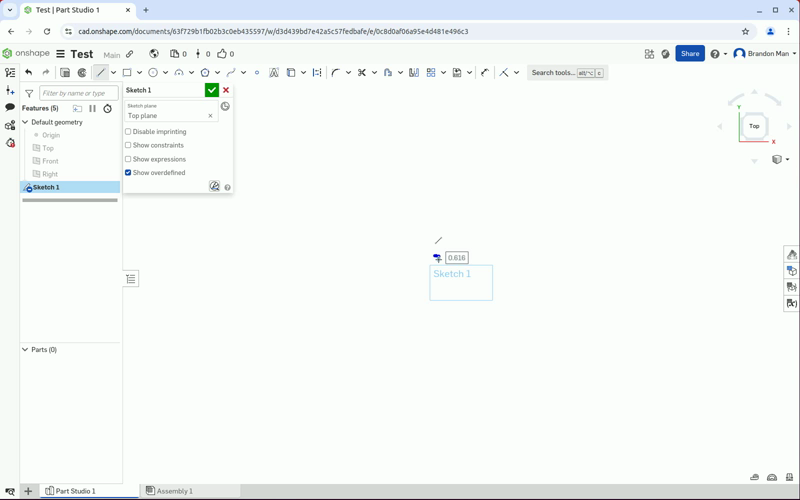
mouse_move(468, 259)
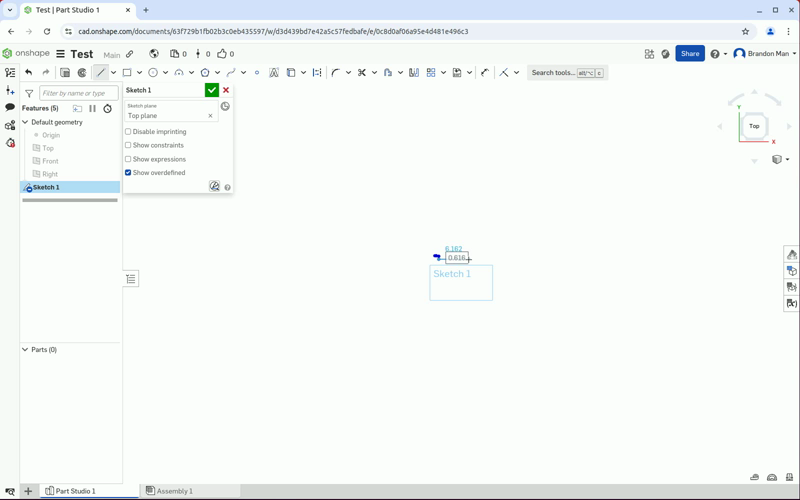
mouse_move(438, 283)
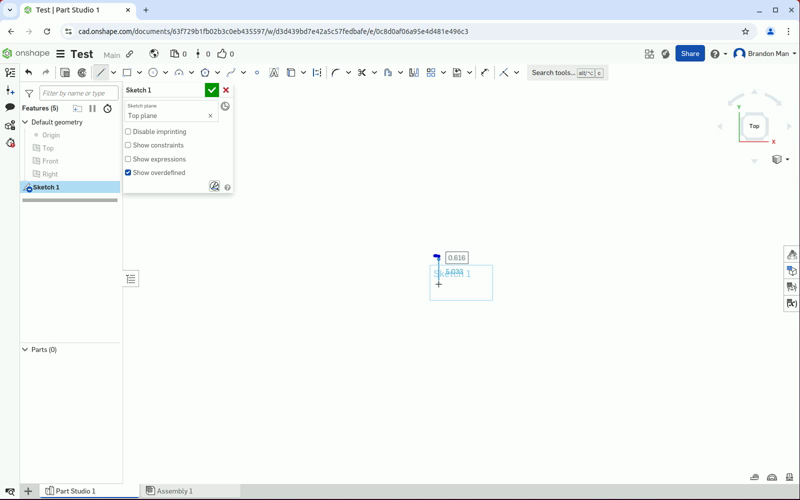
click(438, 283)
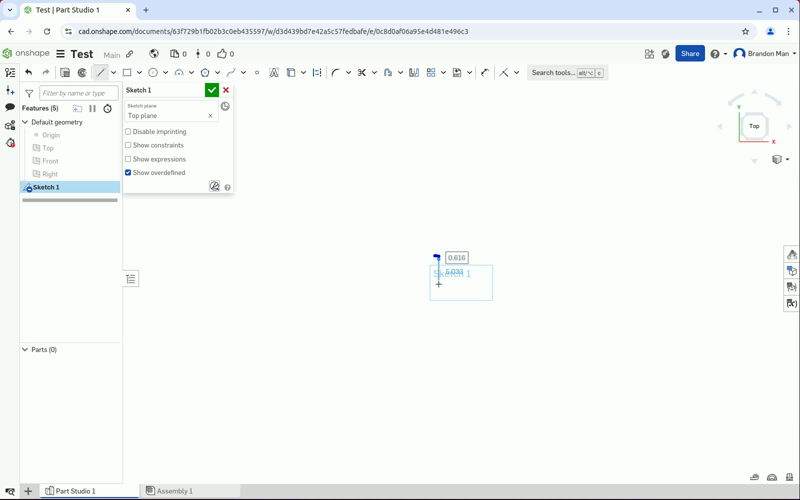
key_up(shift)
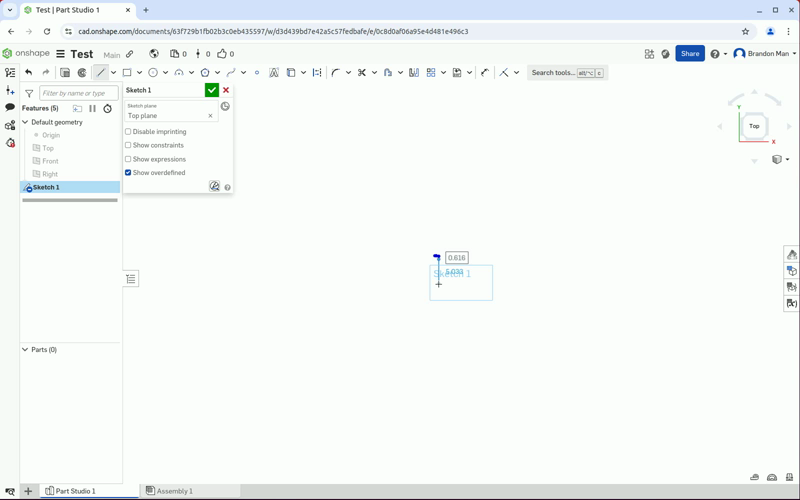
key_down(shift)
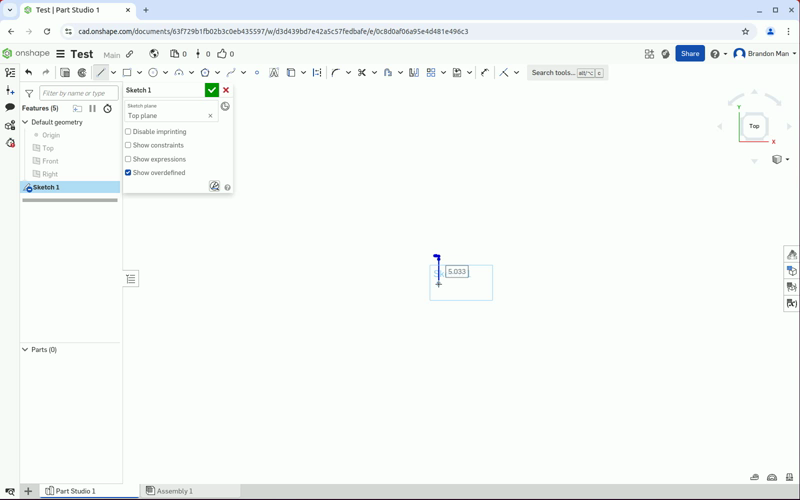
mouse_move(468, 283)
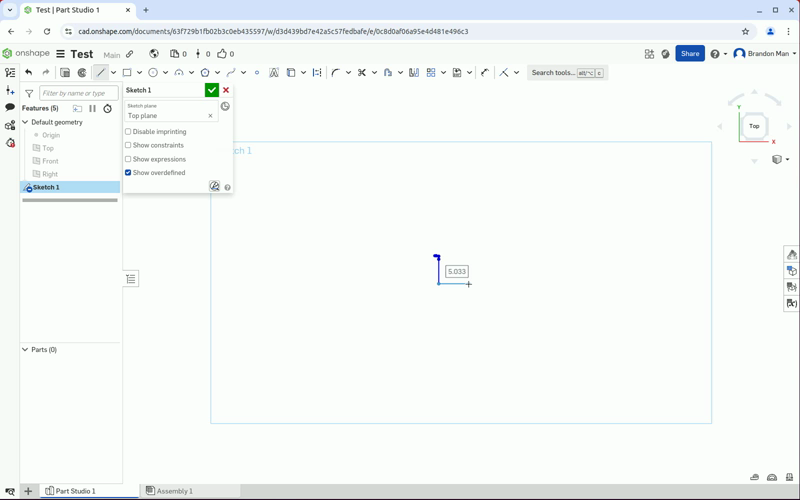
mouse_move(461, 283)
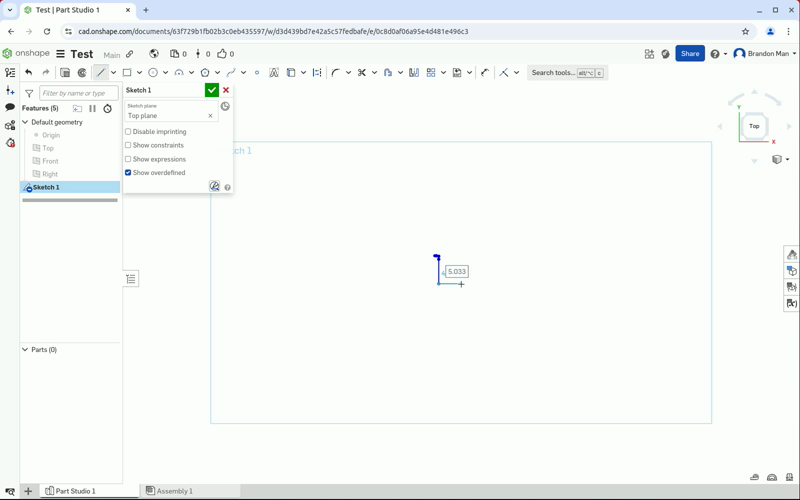
click(461, 283)
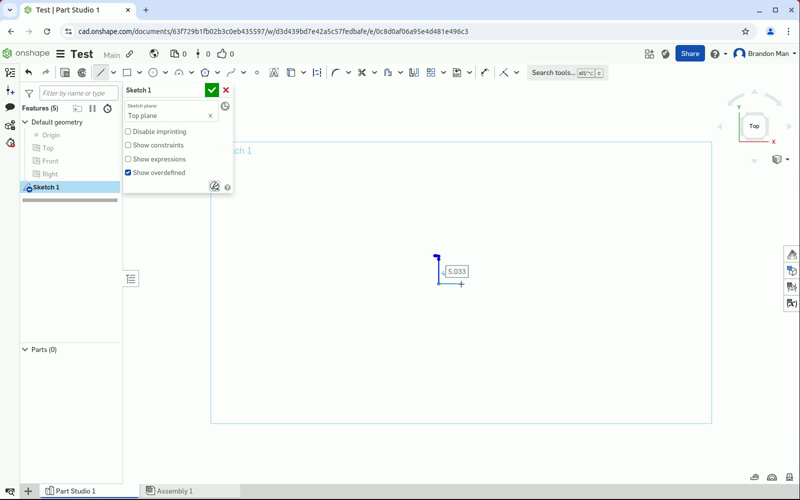
key_up(shift)
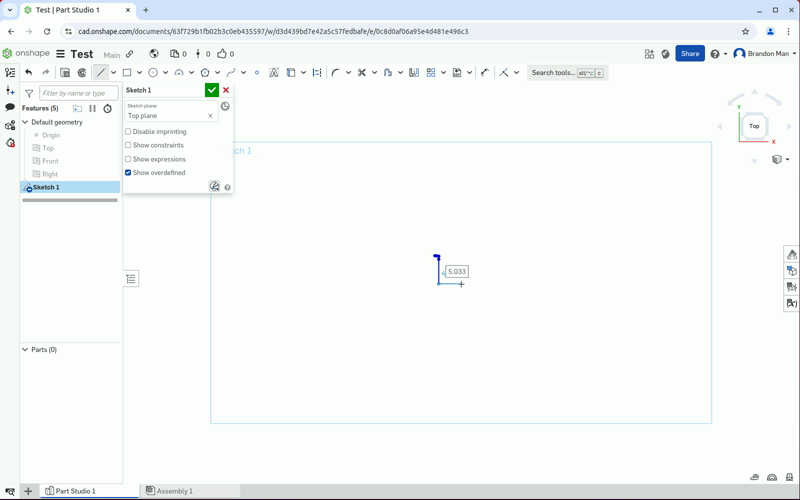
key_down(shift)
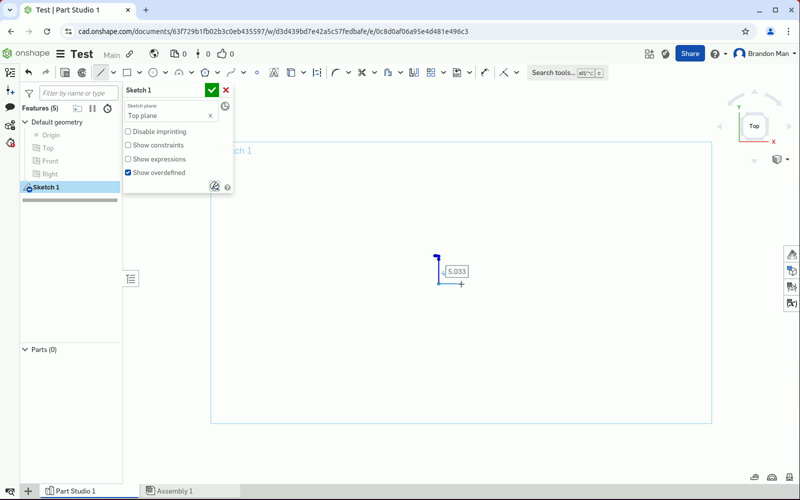
mouse_move(461, 221)
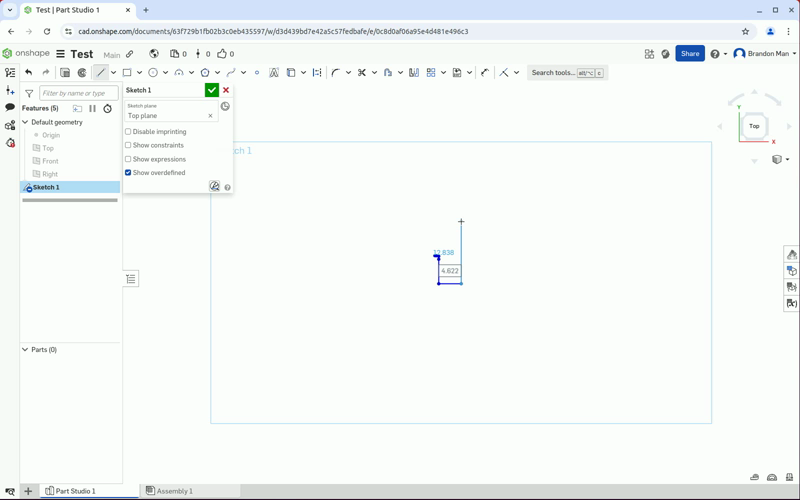
click(461, 221)
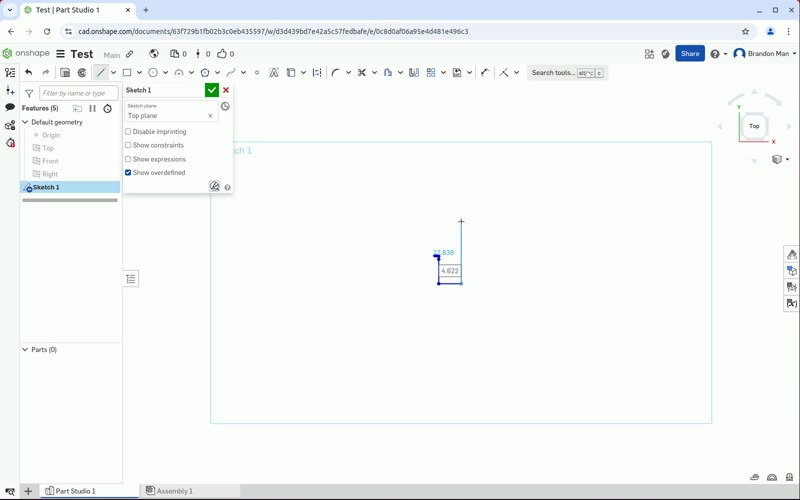
key_up(shift)
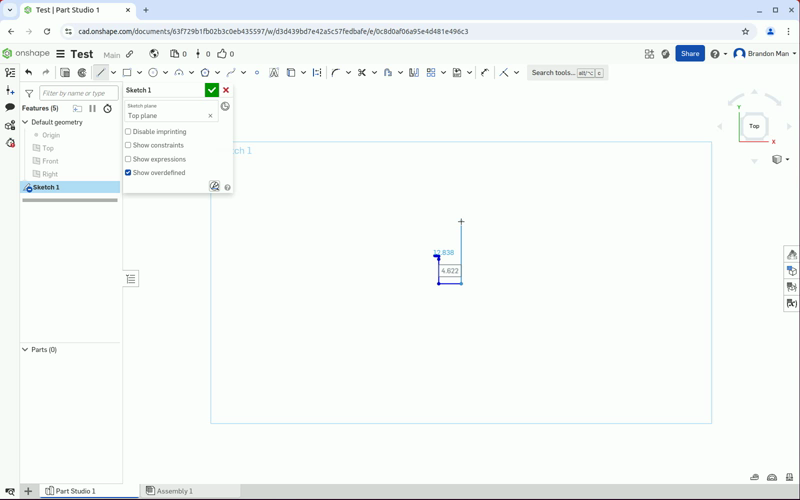
key_down(shift)
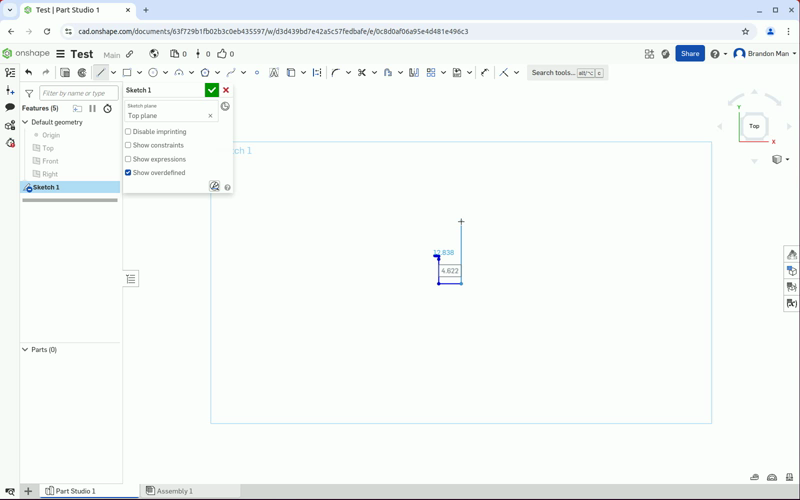
mouse_move(491, 221)
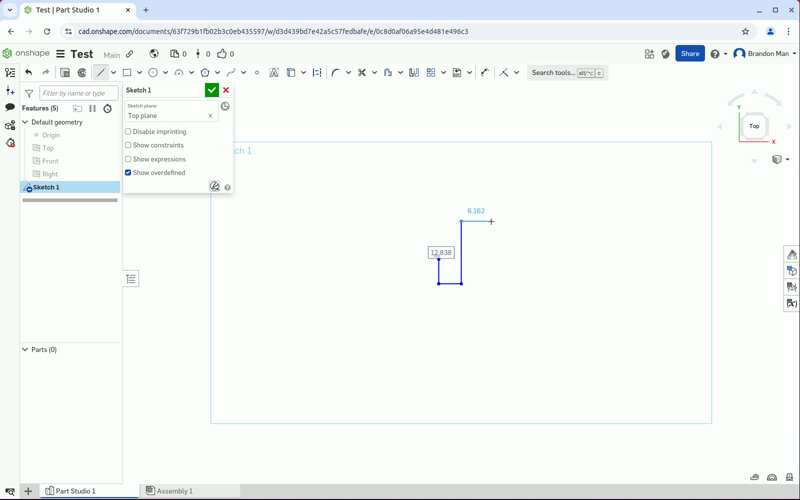
mouse_move(434, 221)
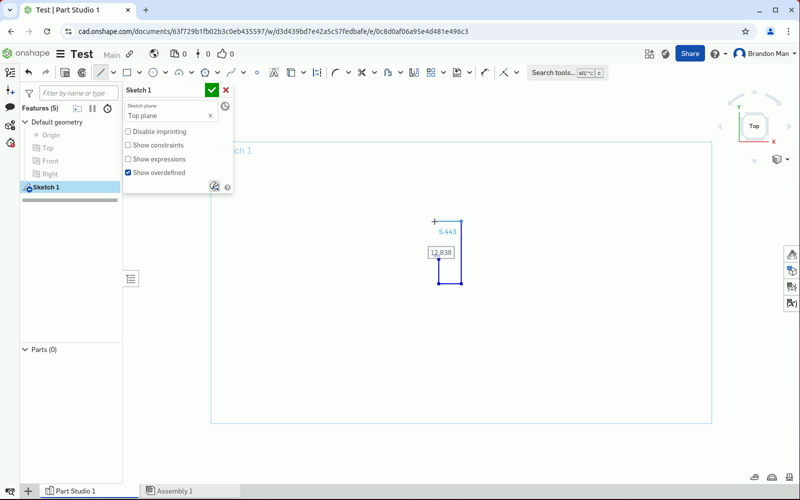
click(434, 221)
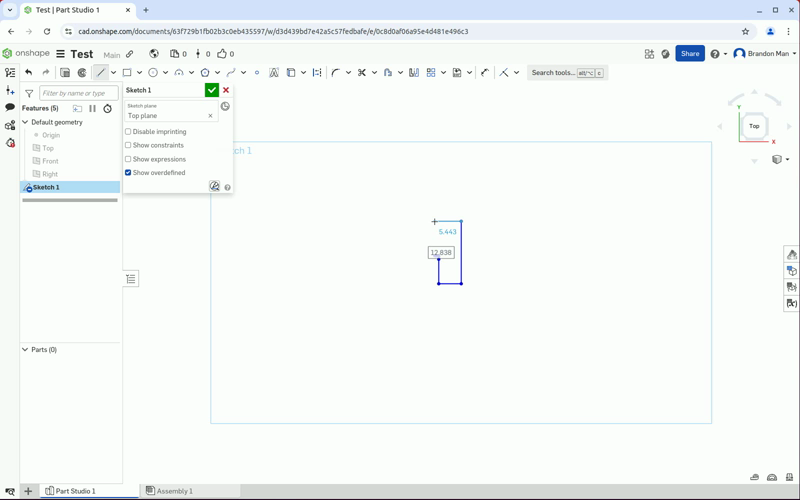
key_up(shift)
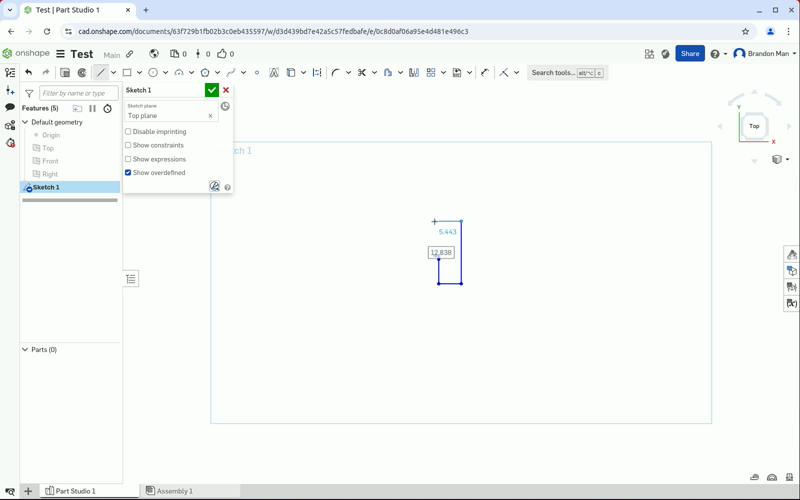
mouse_move(464, 221)
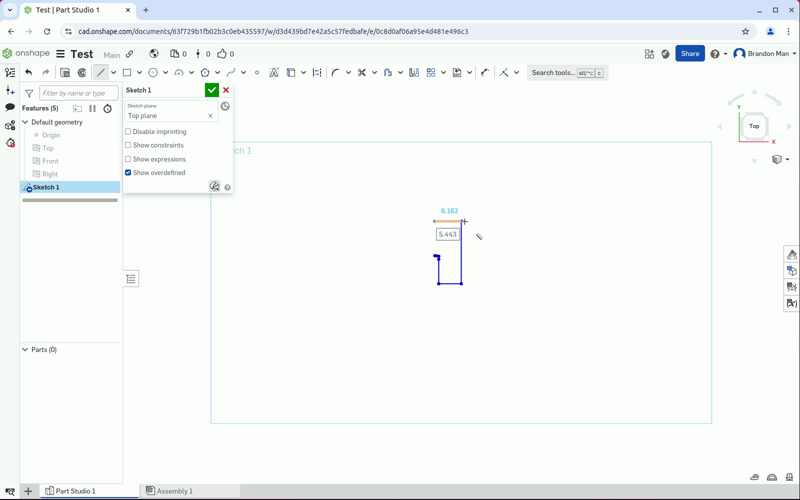
key_down(shift)
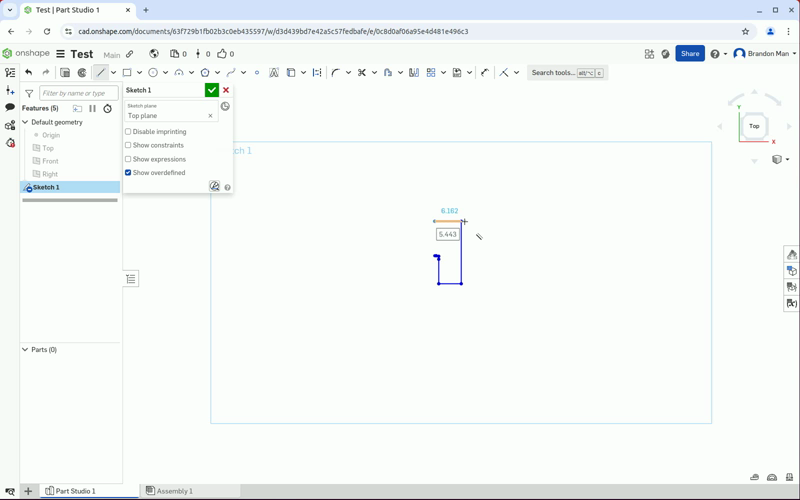
mouse_move(434, 255)
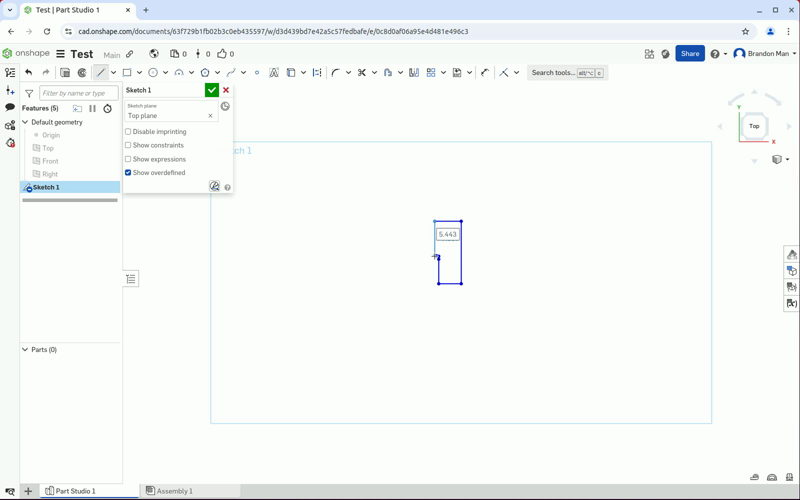
scroll(6)
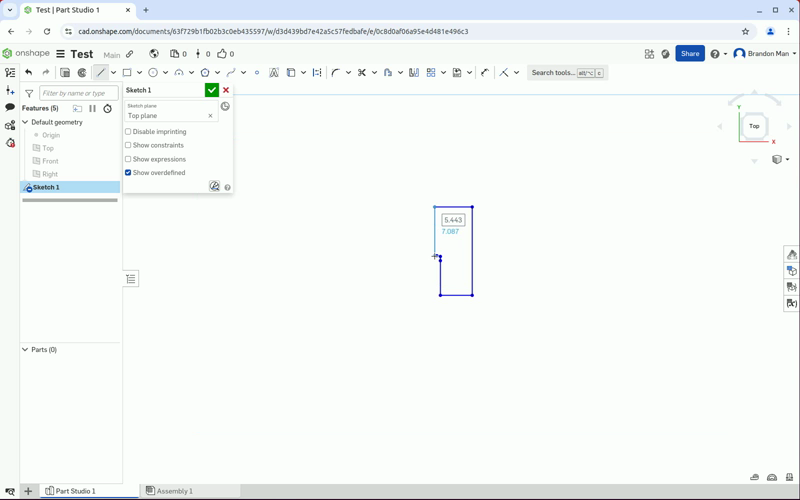
scroll(6)
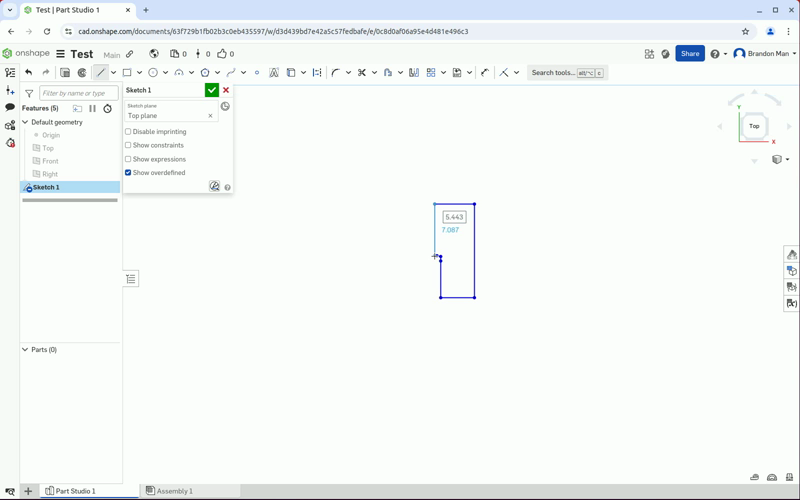
scroll(6)
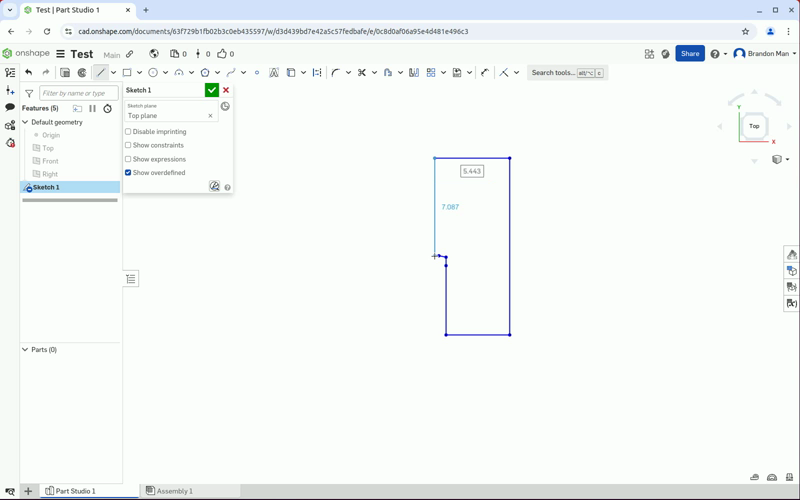
scroll(6)
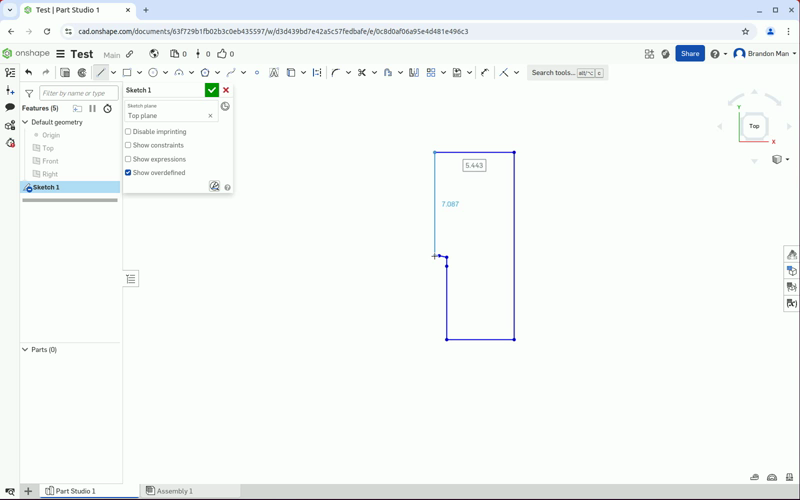
scroll(6)
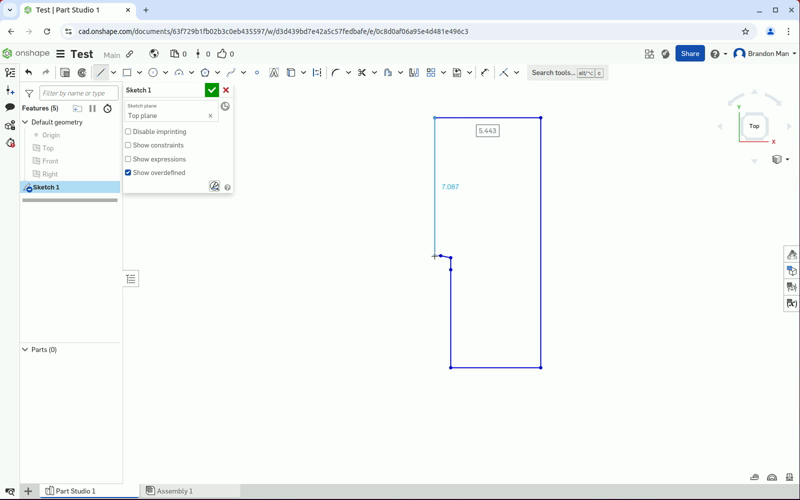
scroll(6)
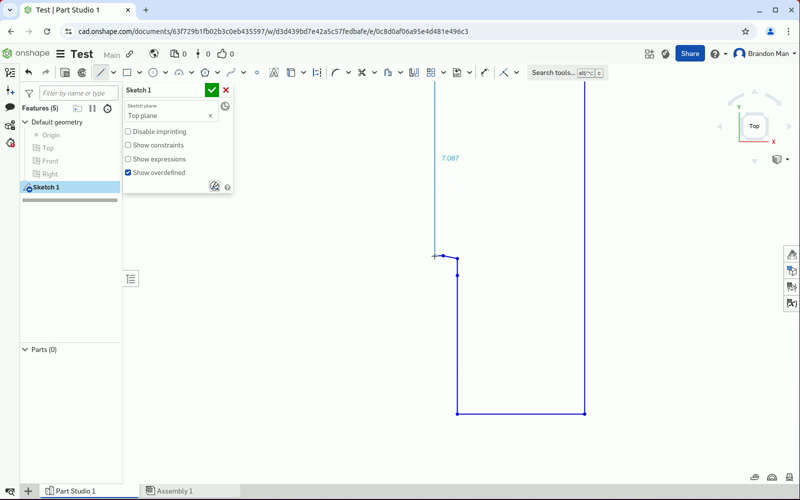
scroll(6)
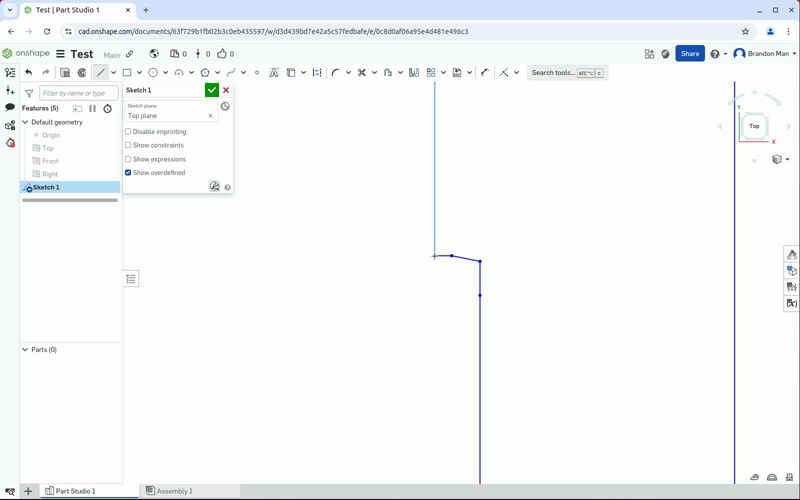
key_up(shift)
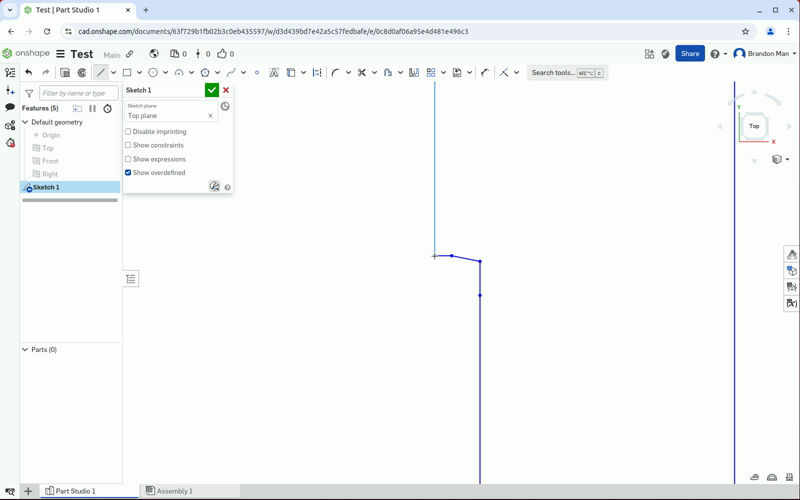
click(434, 255)
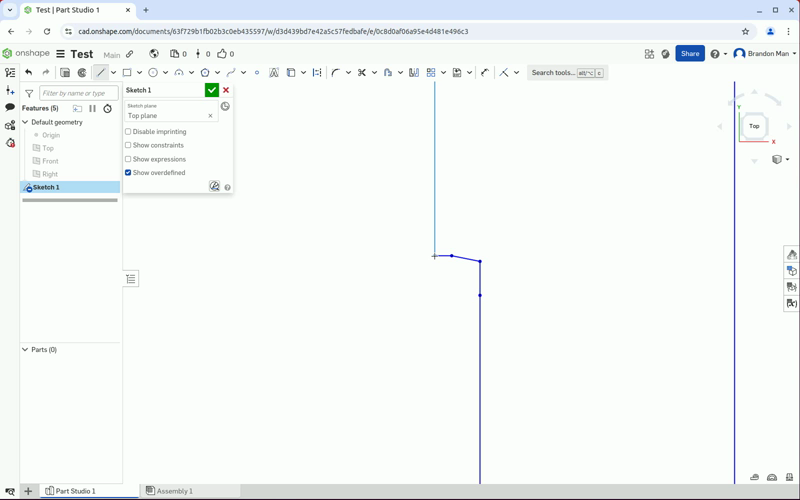
scroll(-6)
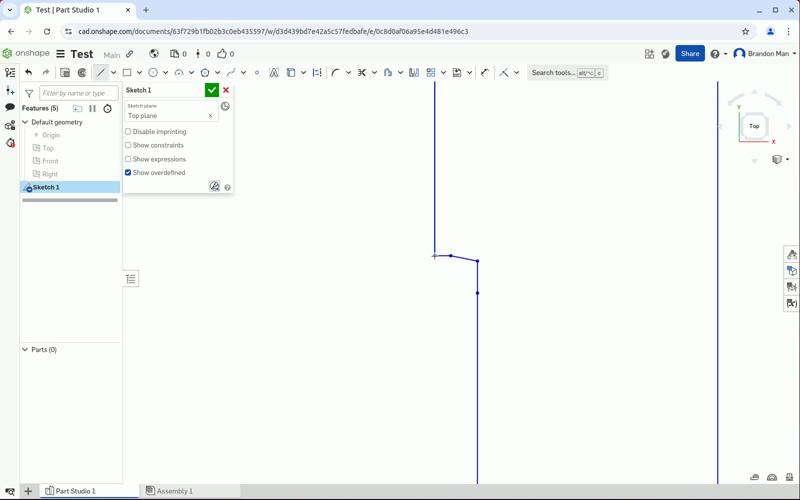
scroll(-6)
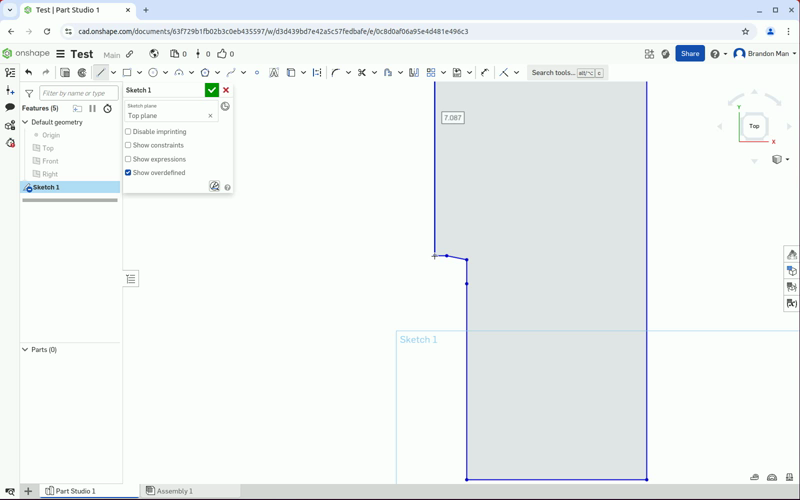
scroll(-6)
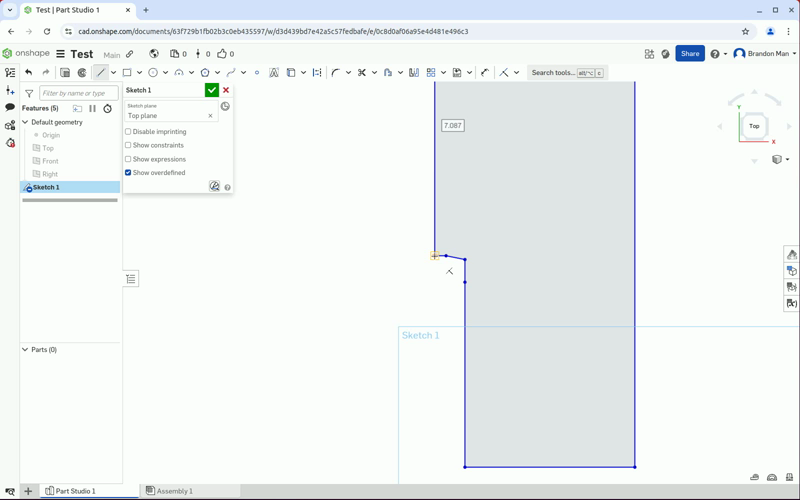
scroll(-6)
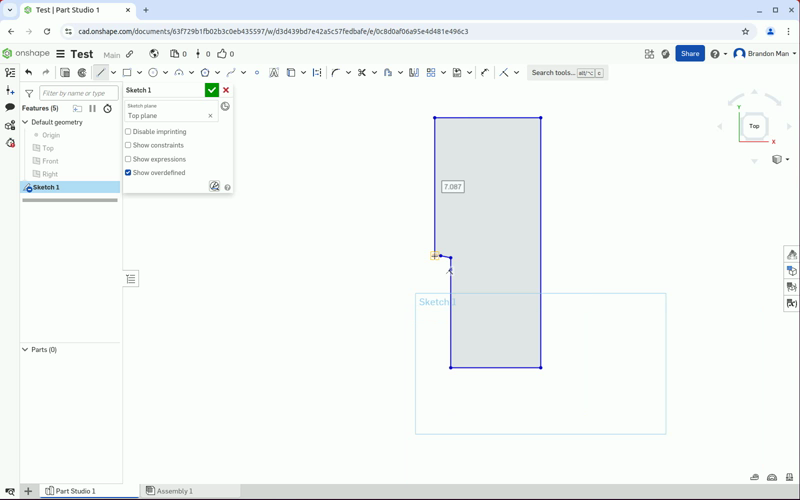
scroll(-6)
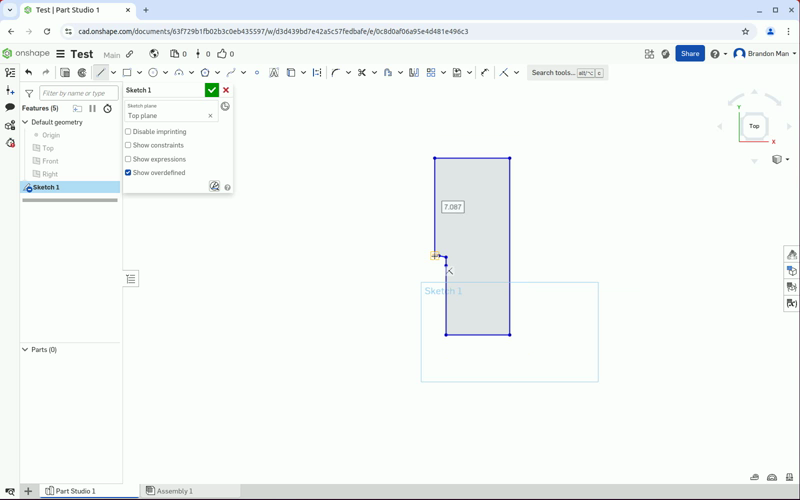
scroll(-6)
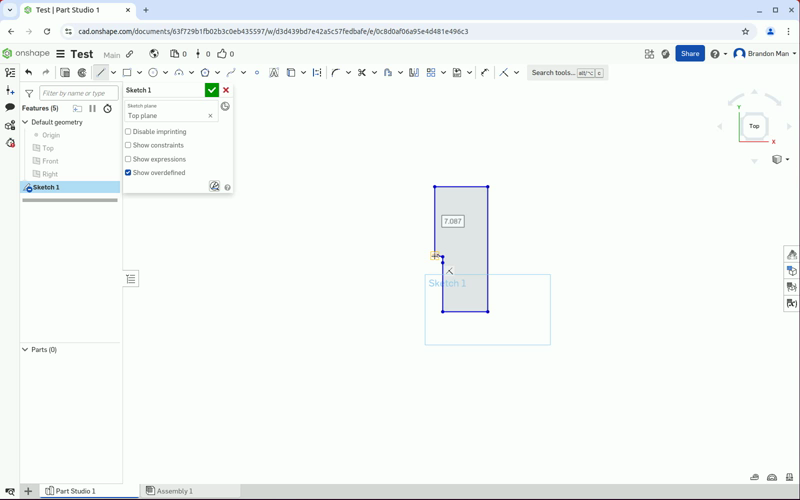
scroll(-6)
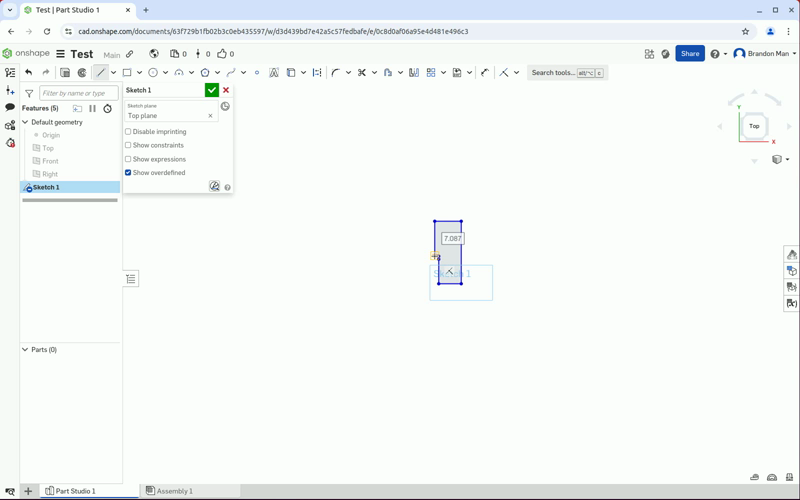
key(esc)
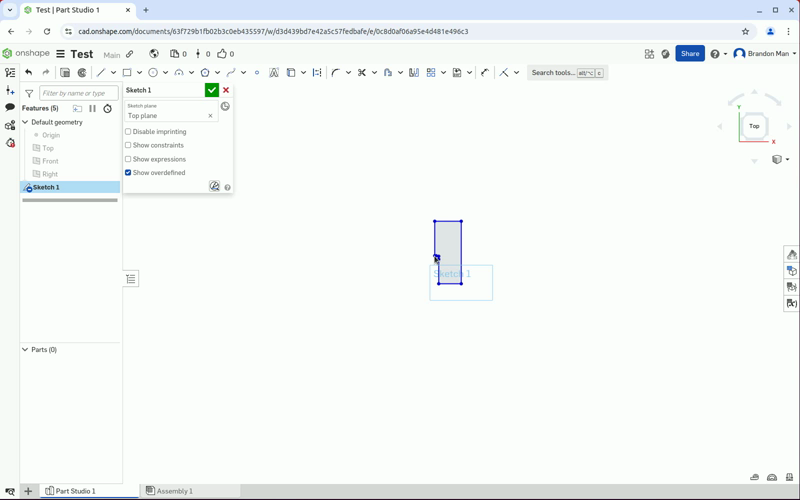
mouse_move(444, 226)
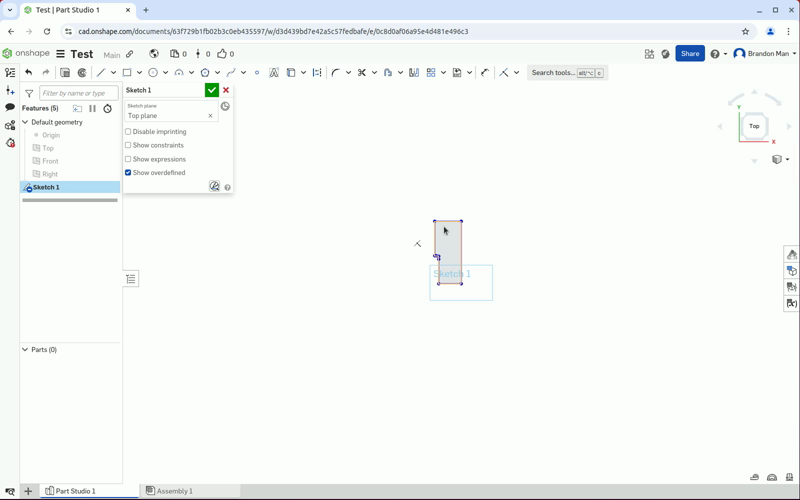
scroll(6)
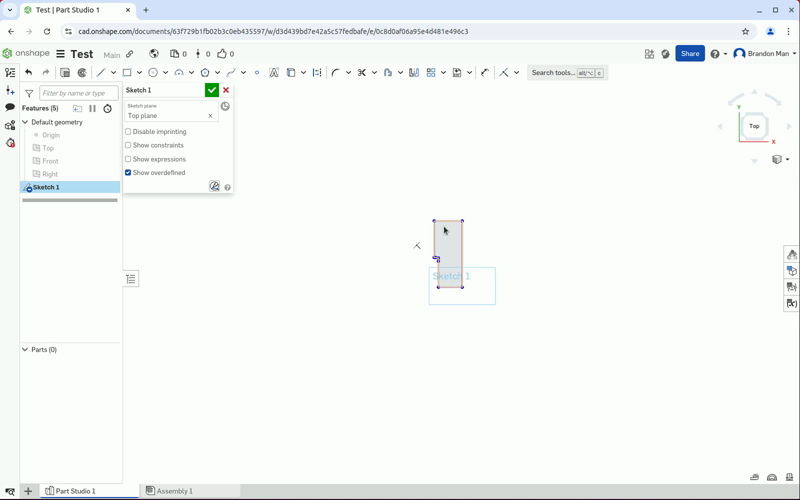
scroll(6)
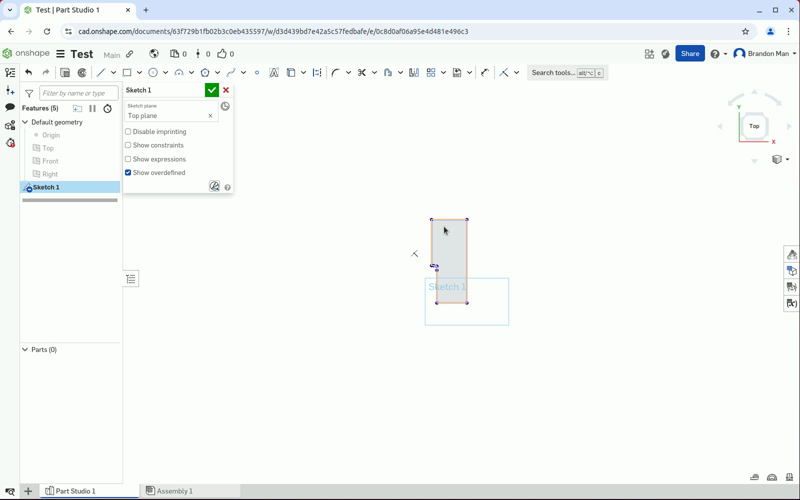
scroll(6)
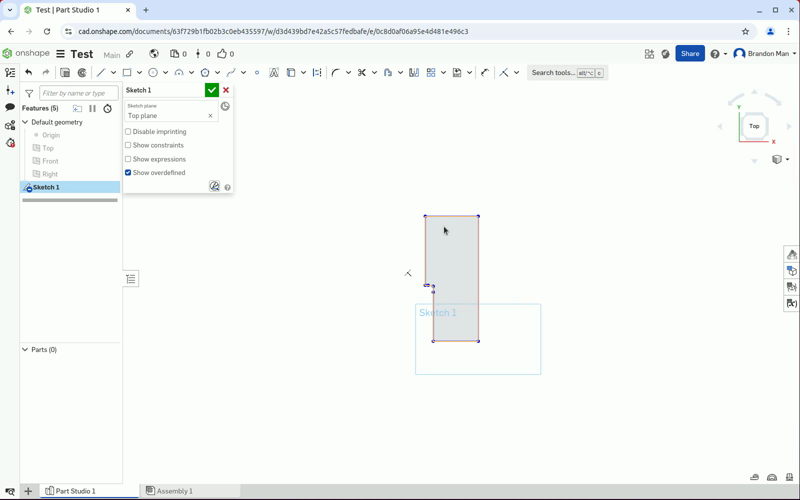
scroll(6)
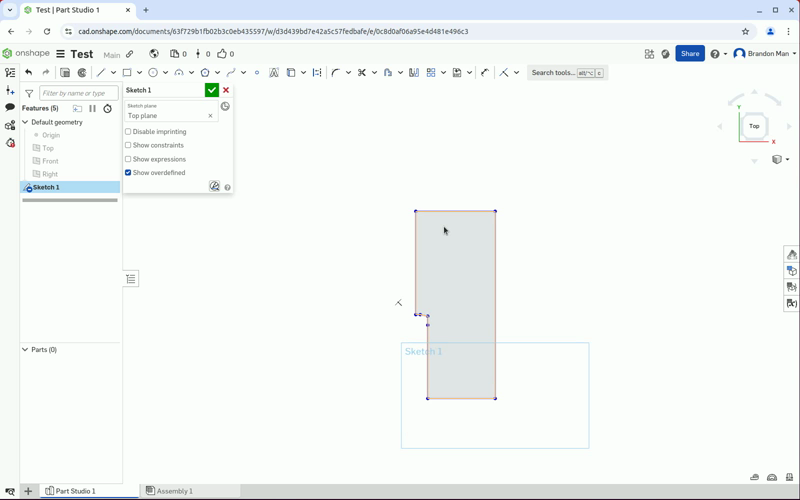
scroll(6)
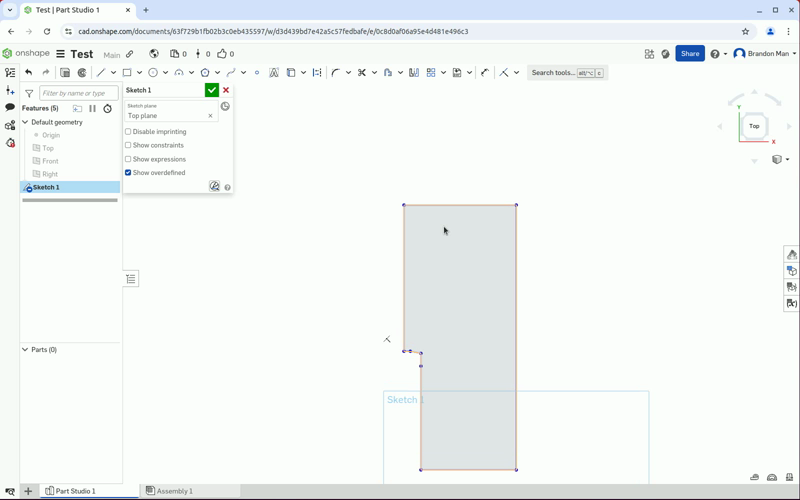
scroll(6)
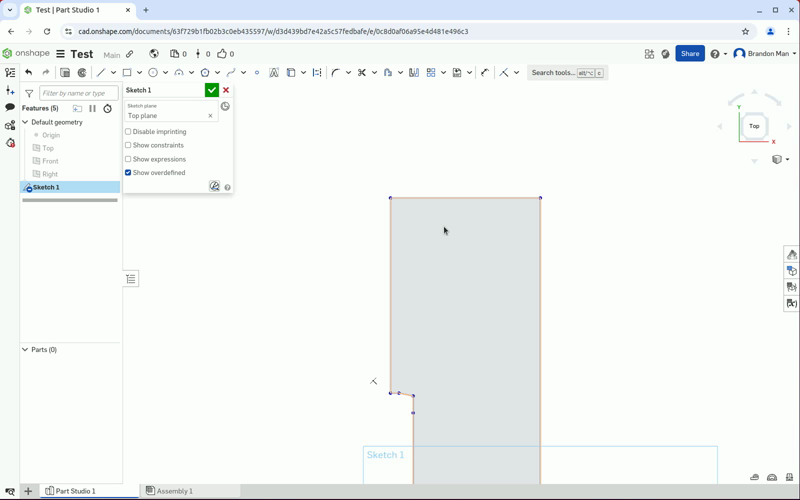
scroll(6)
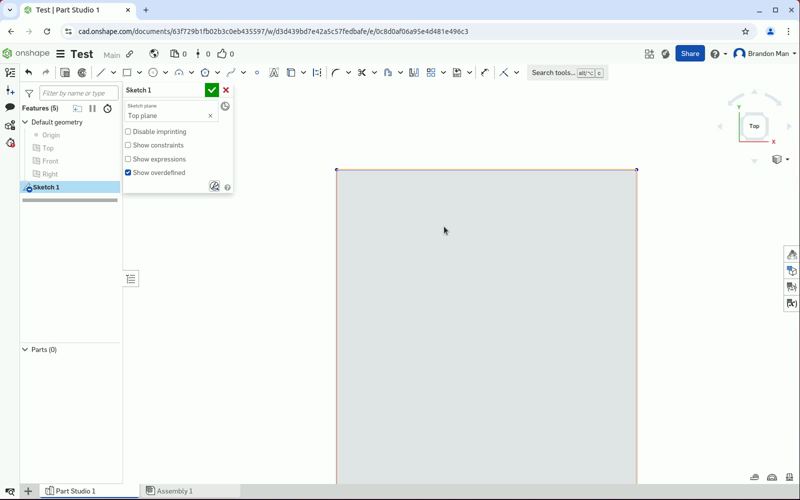
click(444, 226)
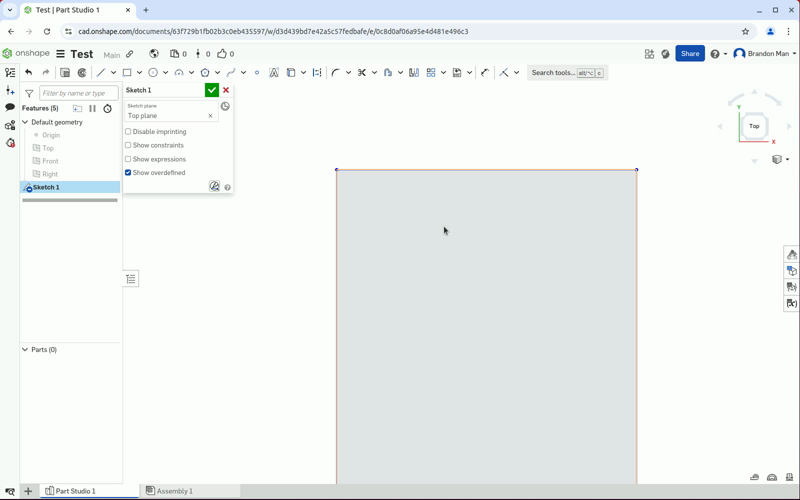
scroll(-6)
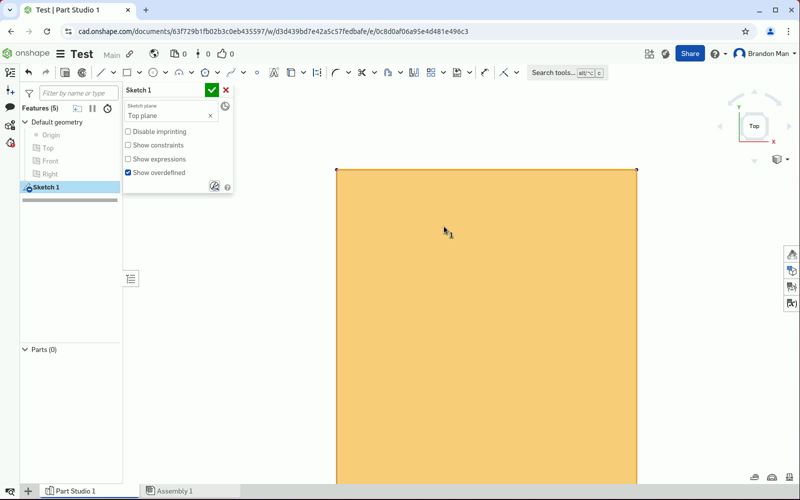
scroll(-6)
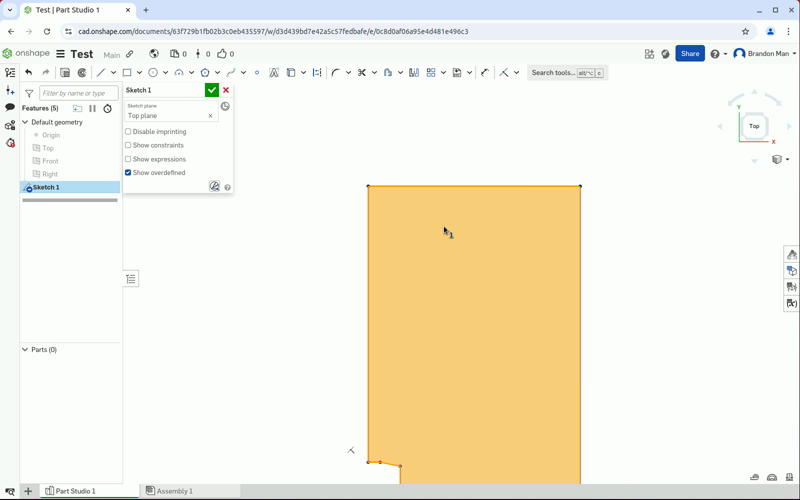
scroll(-6)
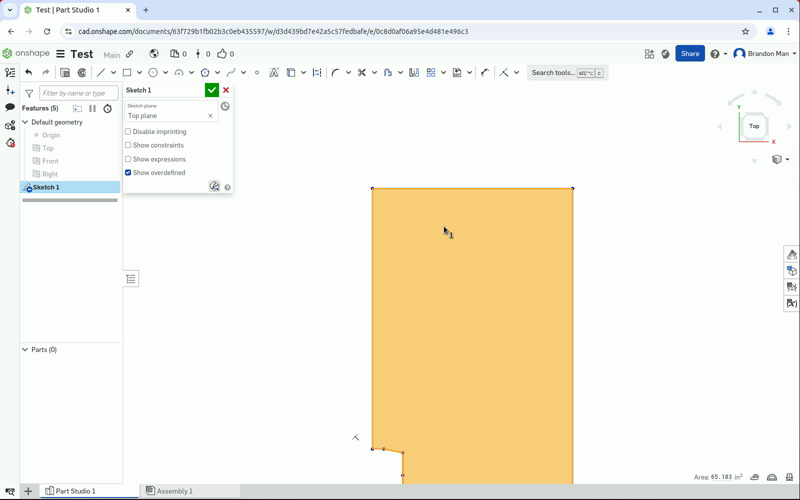
scroll(-6)
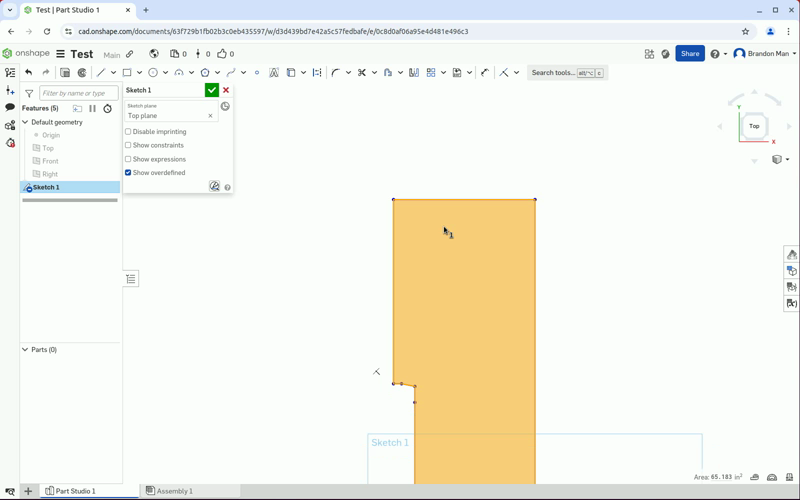
scroll(-6)
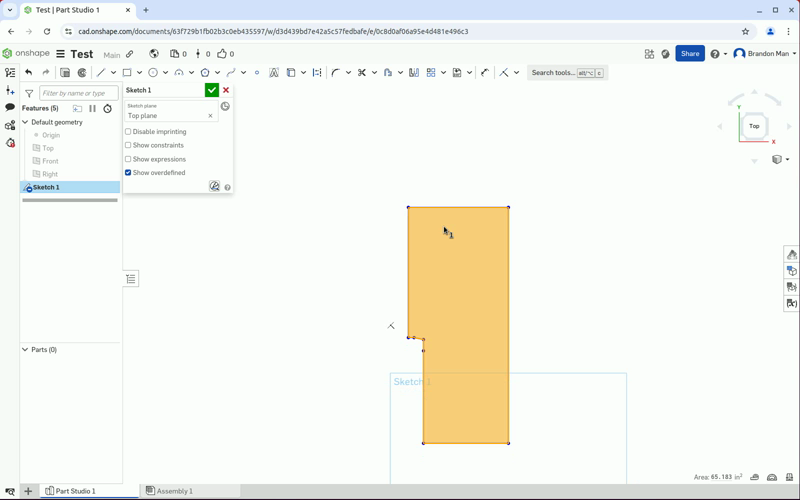
scroll(-6)
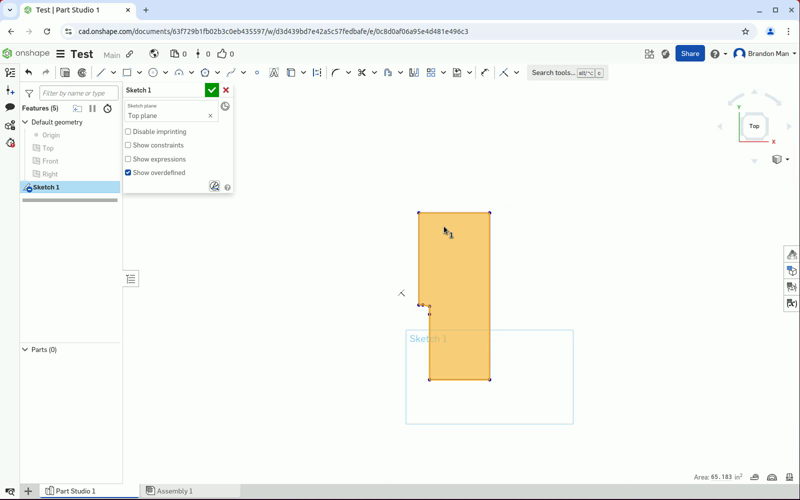
scroll(-6)
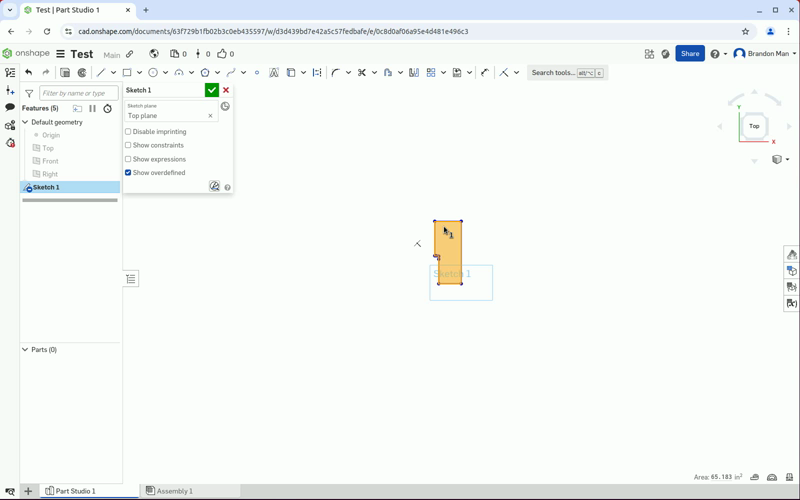
mouse_move(73, 352)
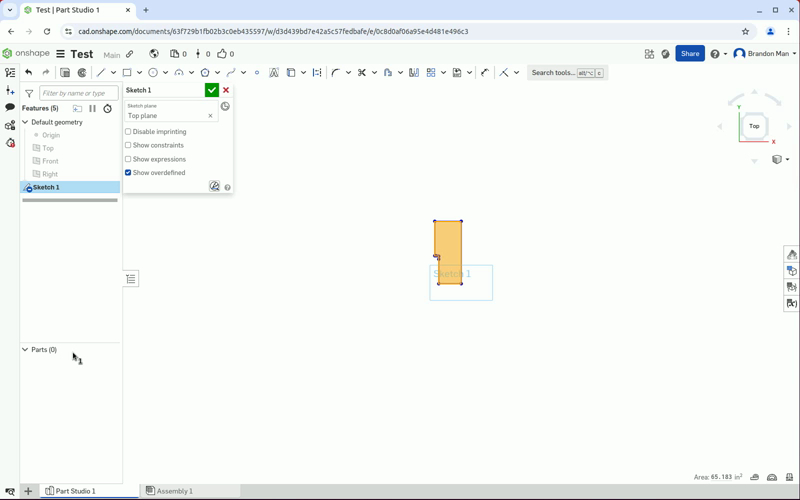
key(shift+y)
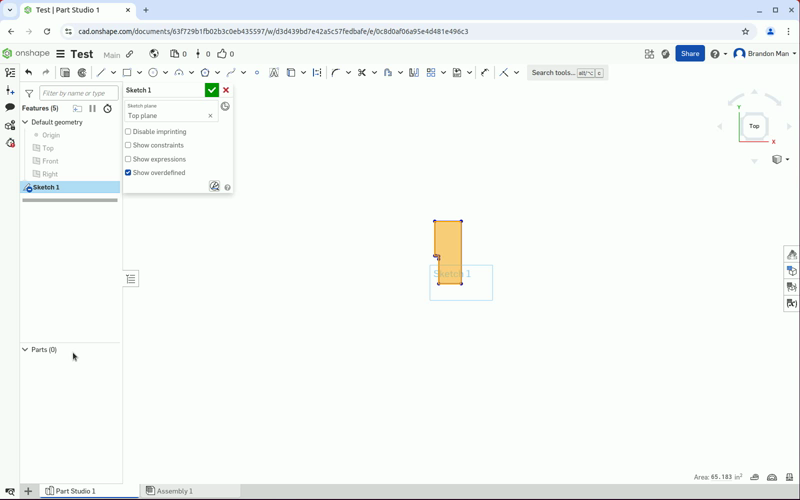
key(shift+e)
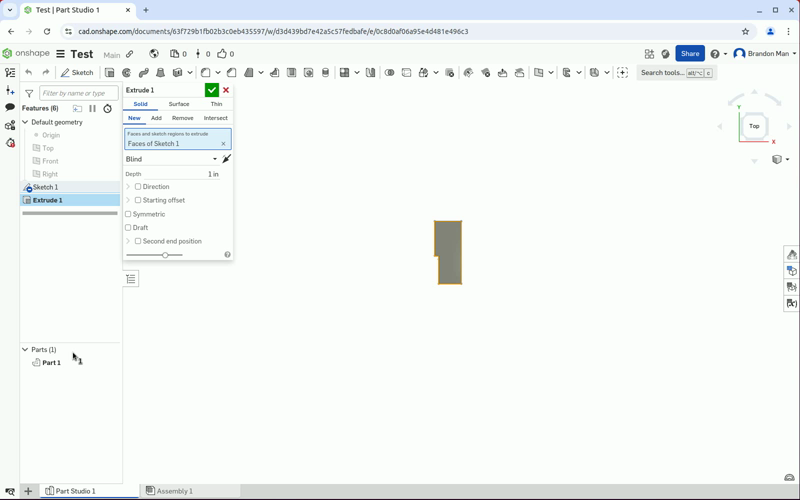
mouse_move(143, 106)
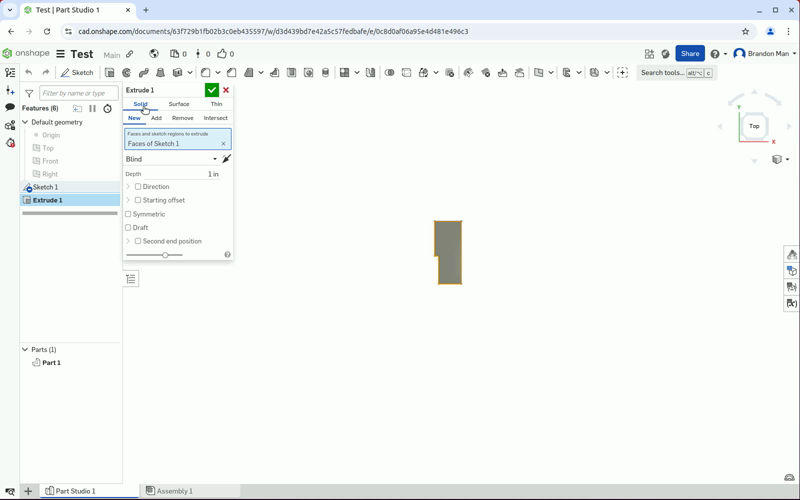
click(143, 106)
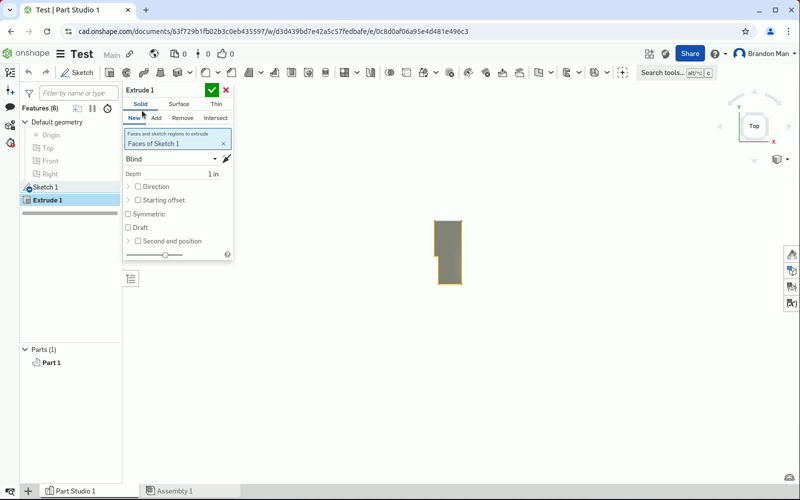
mouse_move(137, 120)
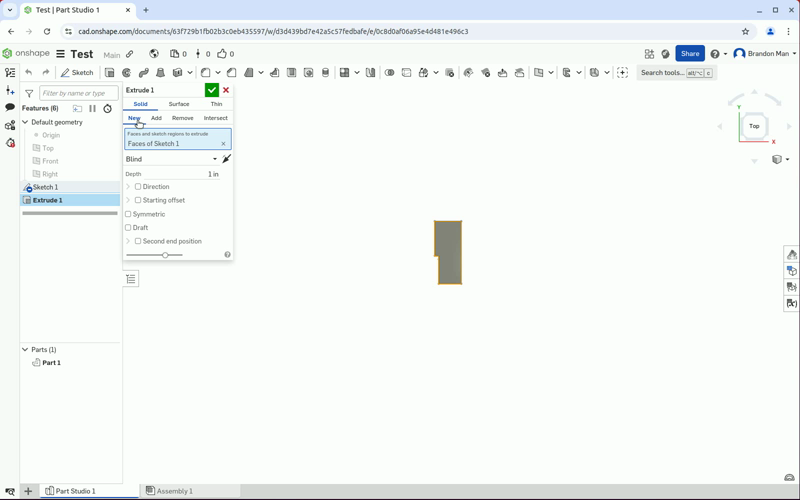
click(137, 120)
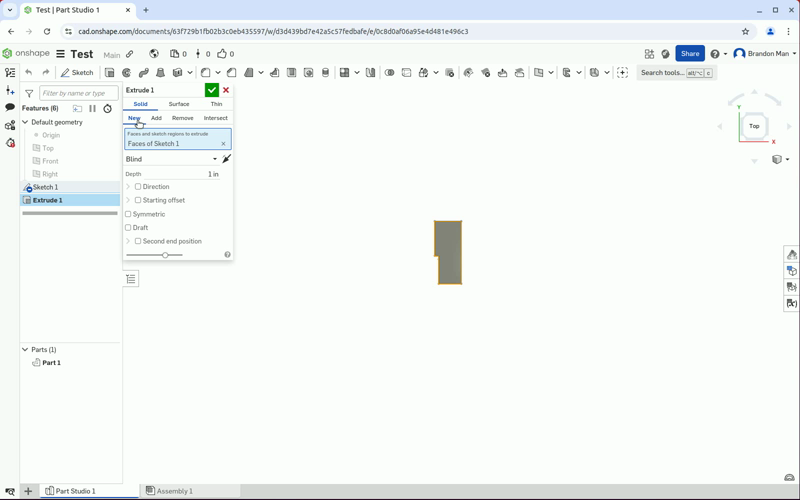
key(tab, 4)
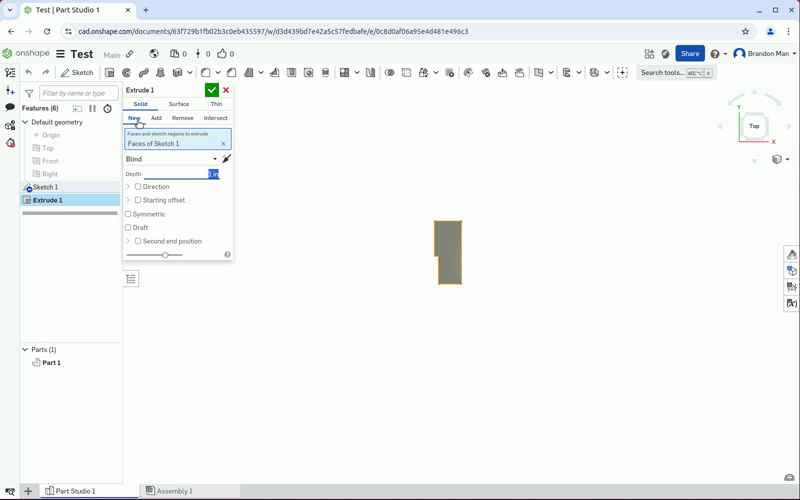
text(-23.108)
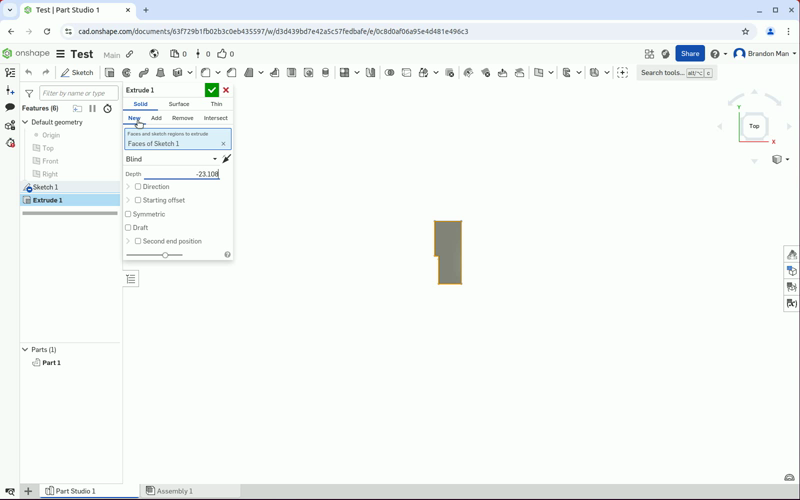
key(enter)
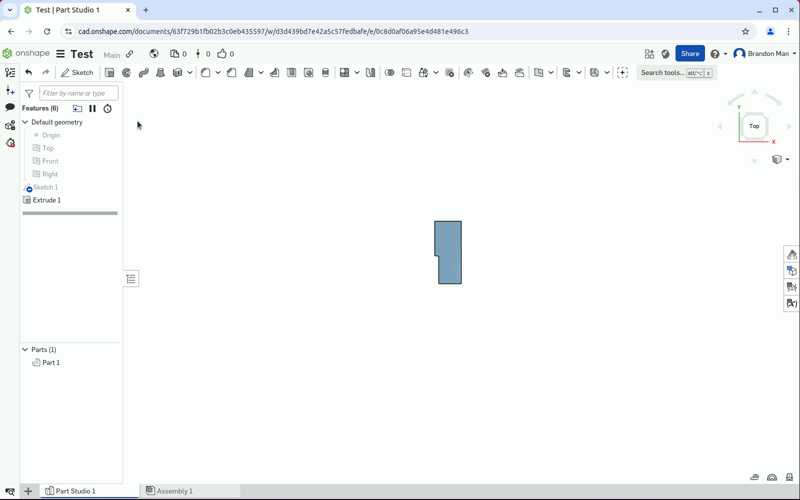
key(shift+h)
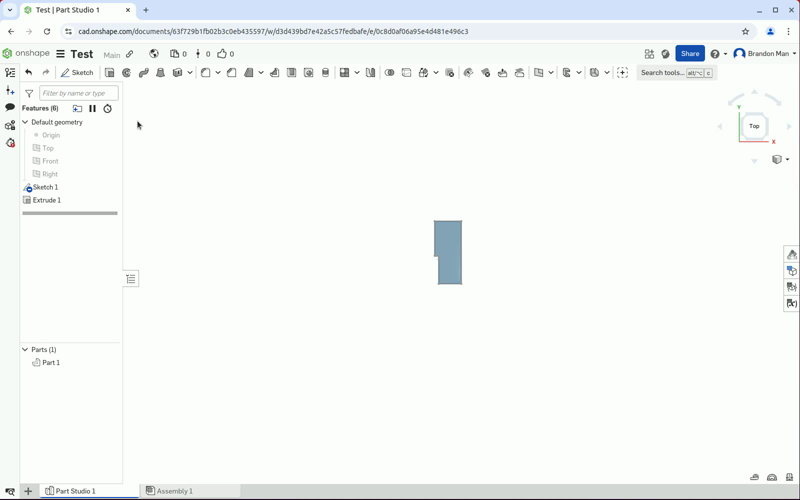
key(shift+h)
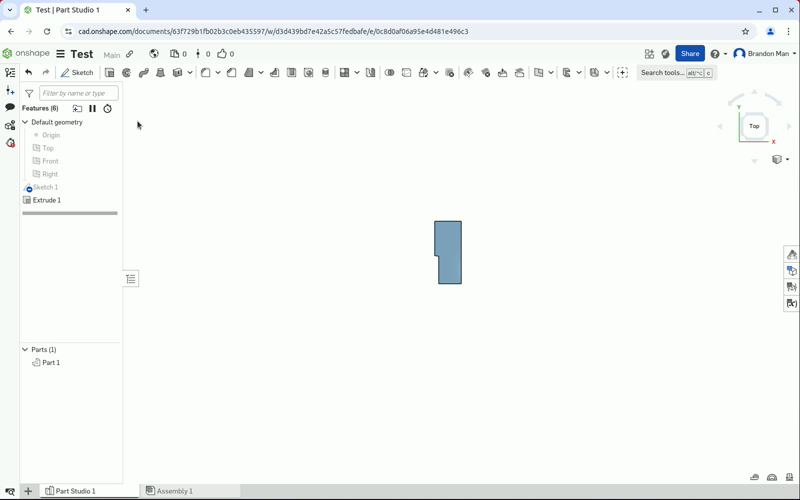
mouse_move(73, 189)
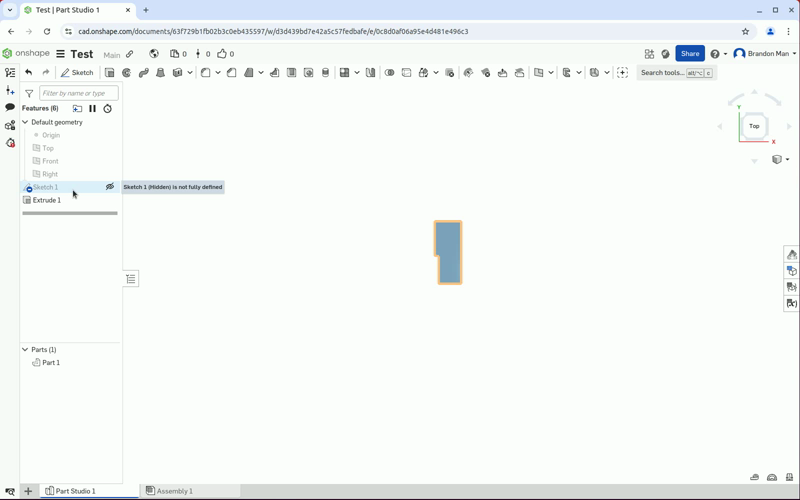
click(73, 189)
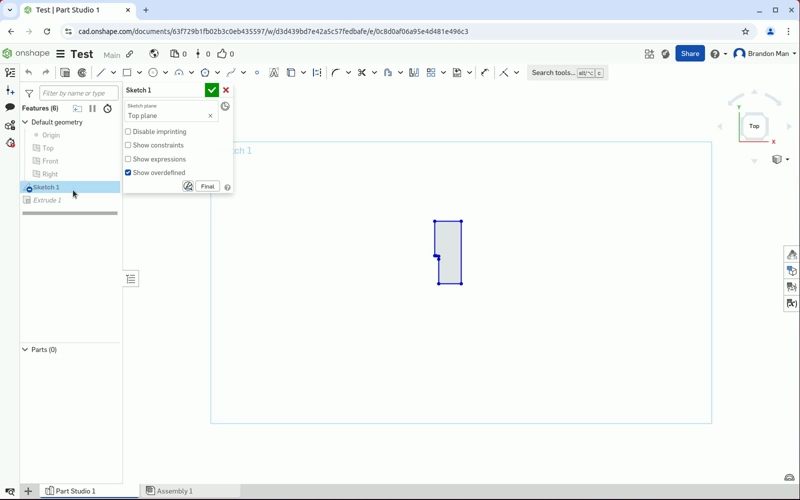
mouse_move(229, 92)
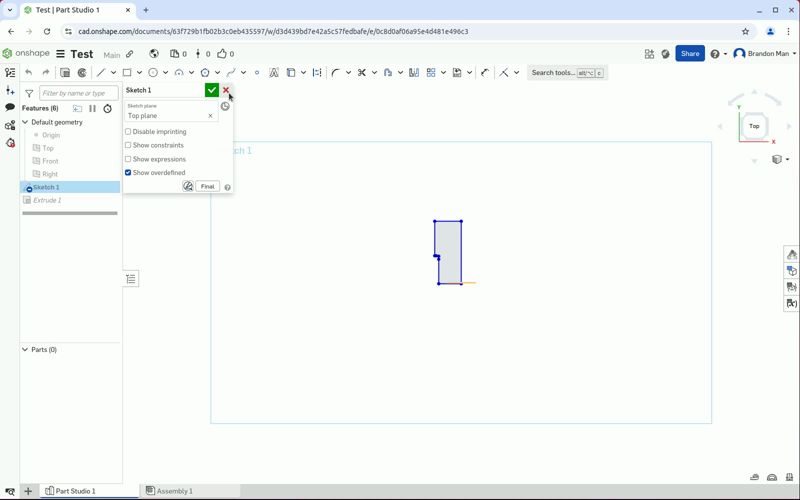
click(229, 92)
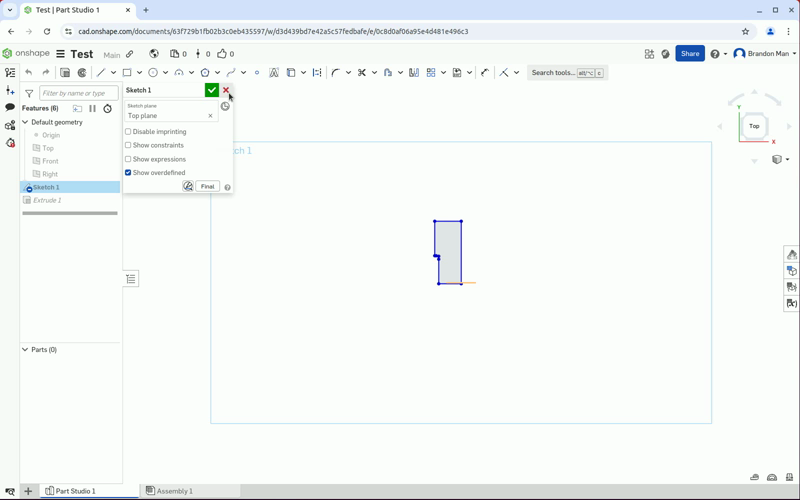
key(shift+s)
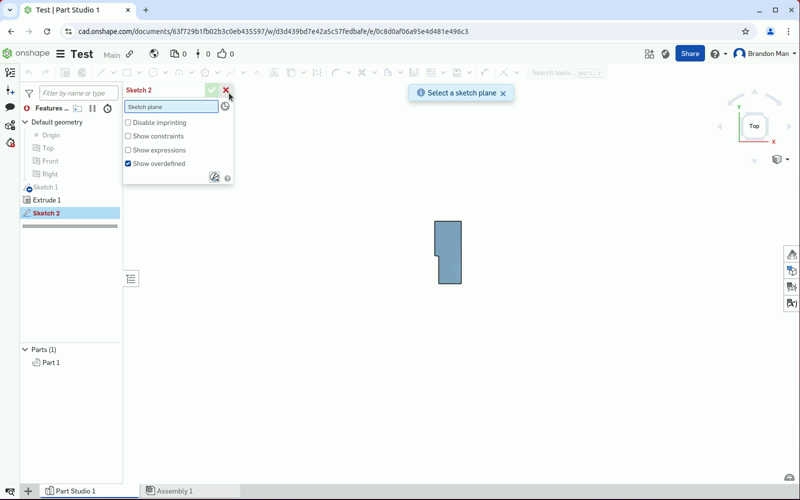
mouse_move(73, 150)
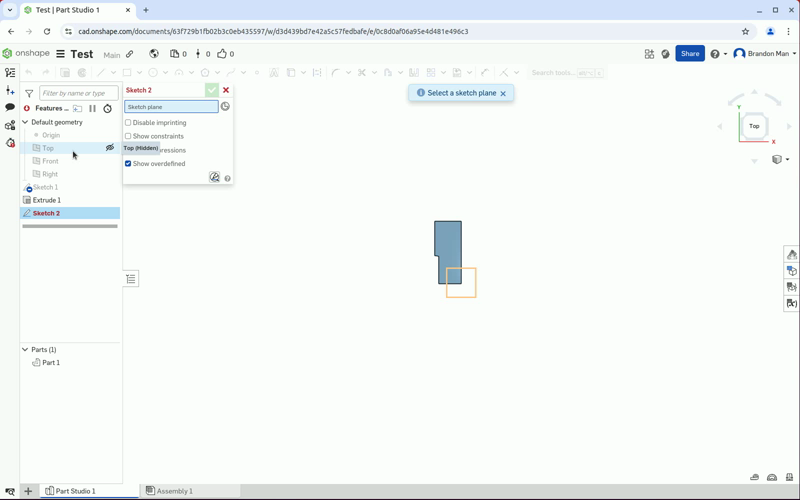
click(73, 150)
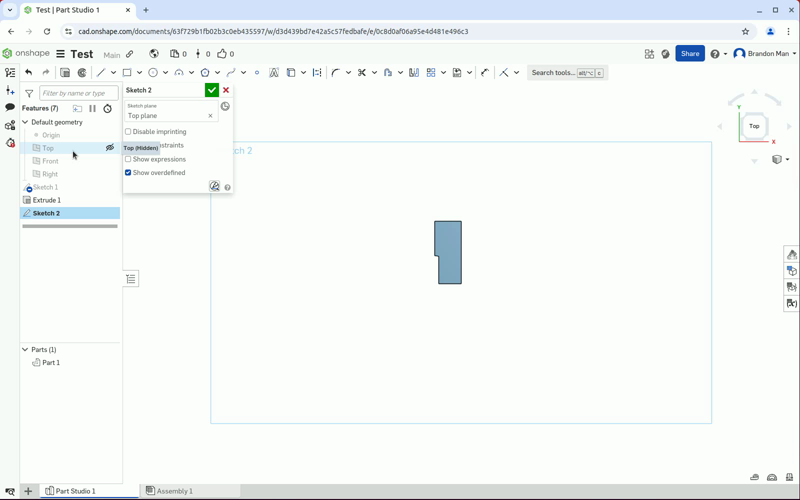
mouse_move(73, 352)
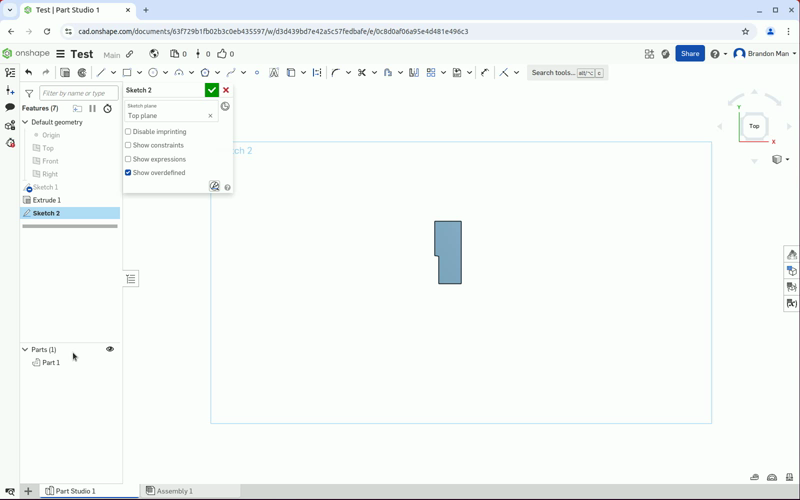
key(y)
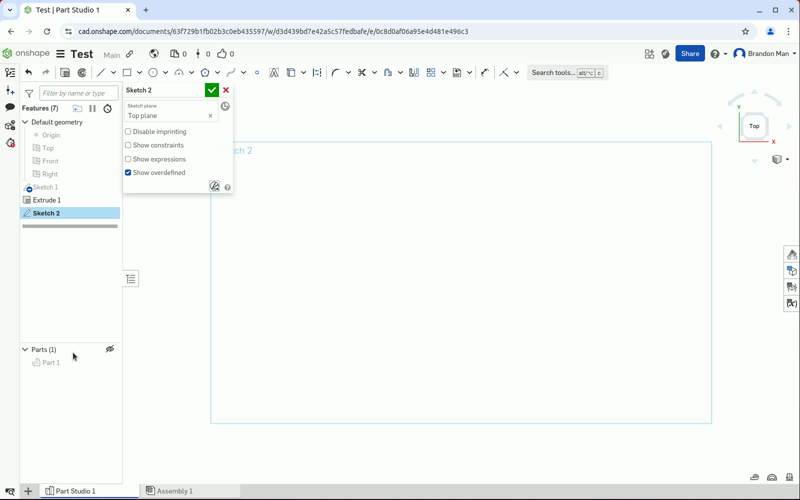
key(c)
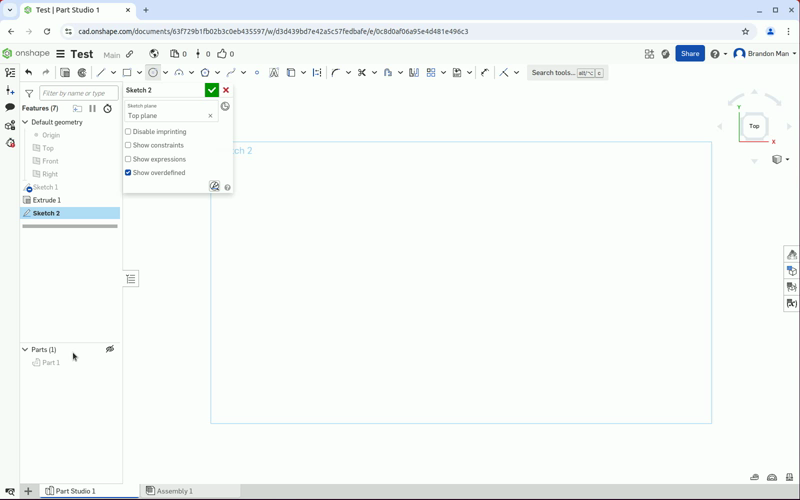
key_down(shift)
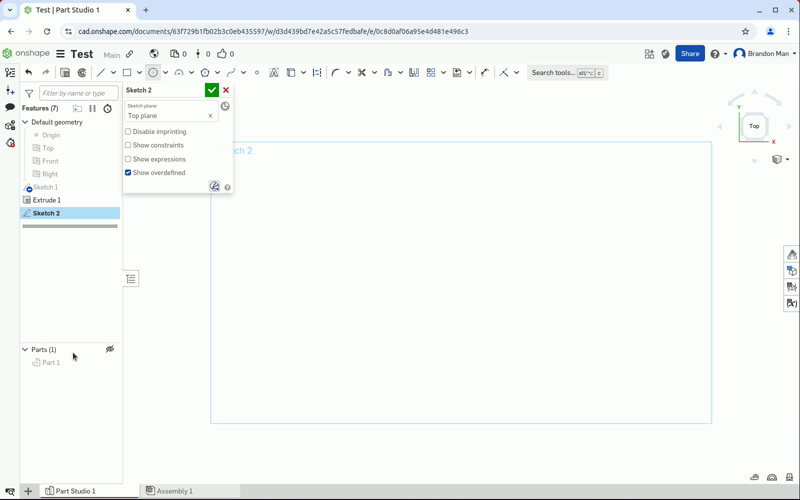
mouse_move(436, 259)
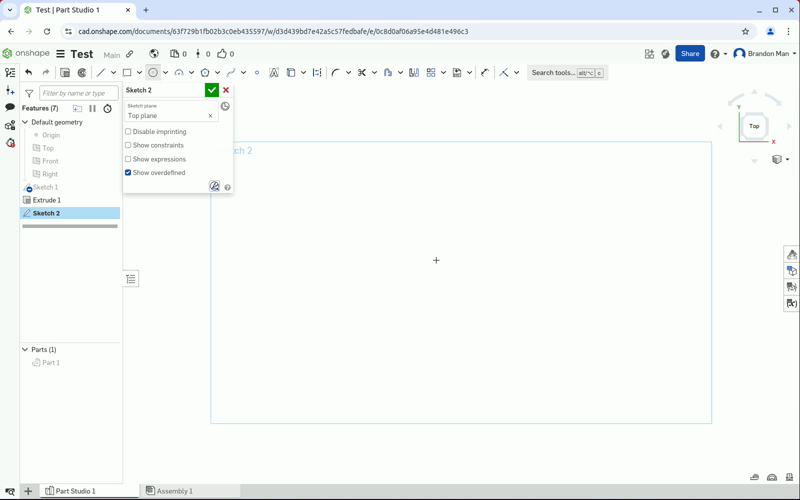
click(436, 259)
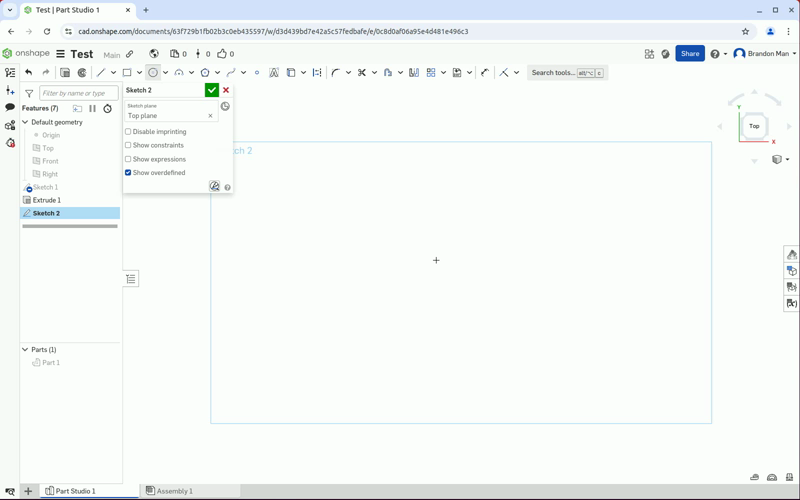
key_up(shift)
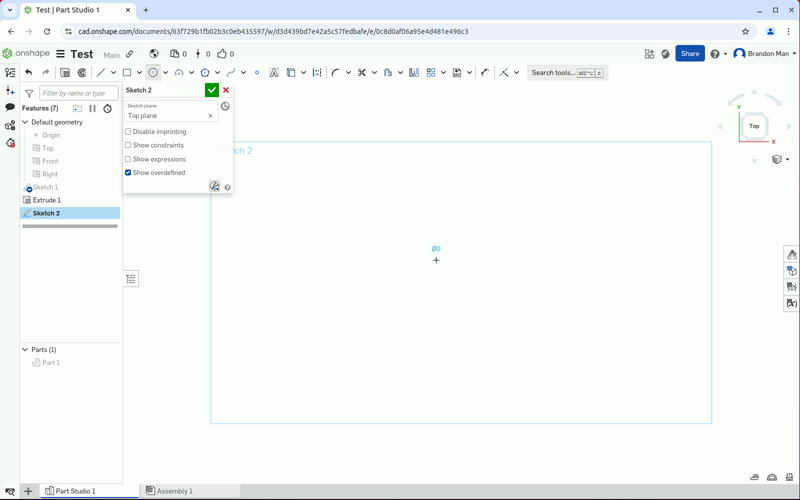
mouse_move(439, 259)
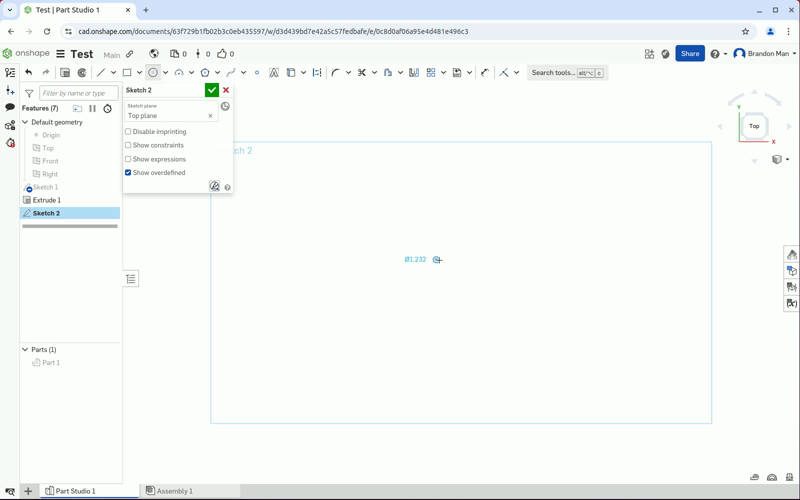
click(439, 259)
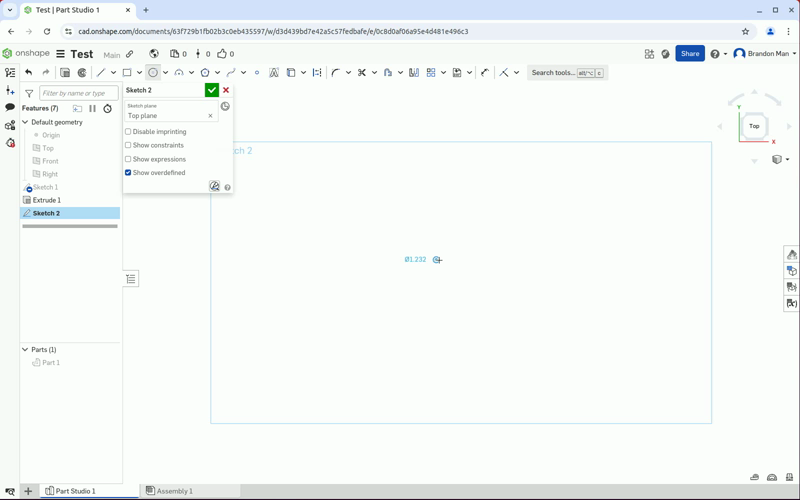
key(esc)
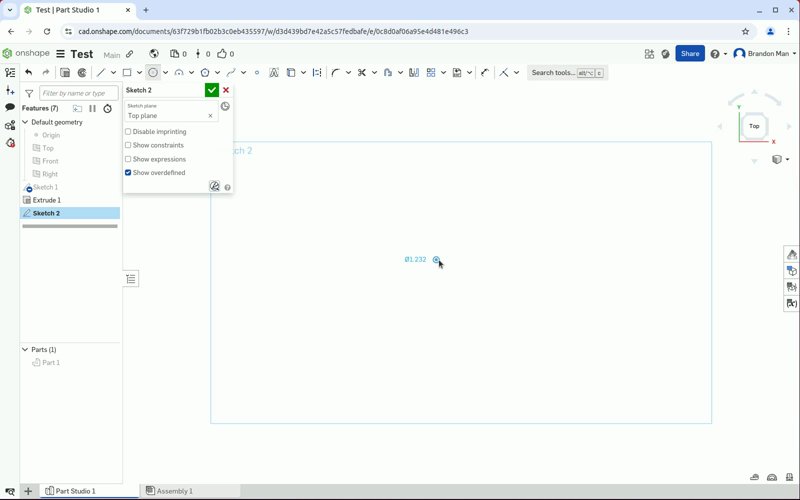
mouse_move(437, 260)
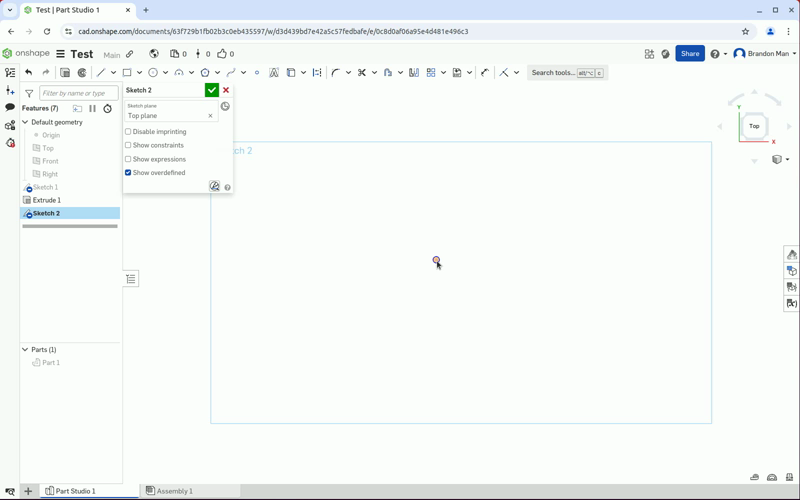
scroll(6)
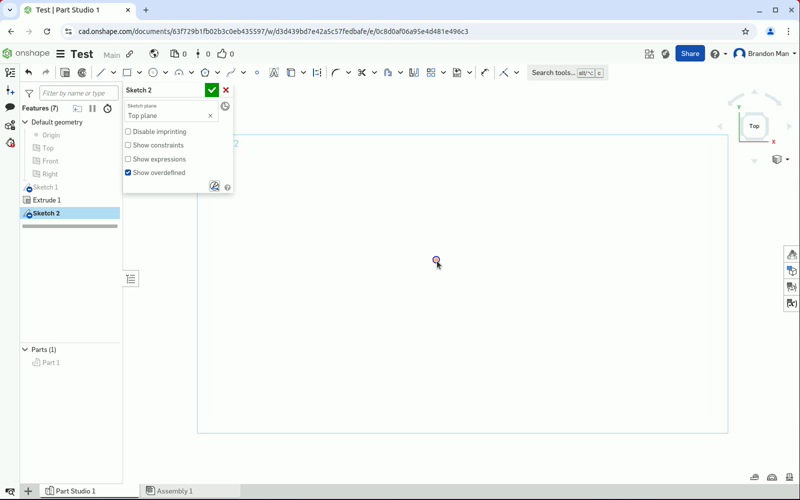
scroll(6)
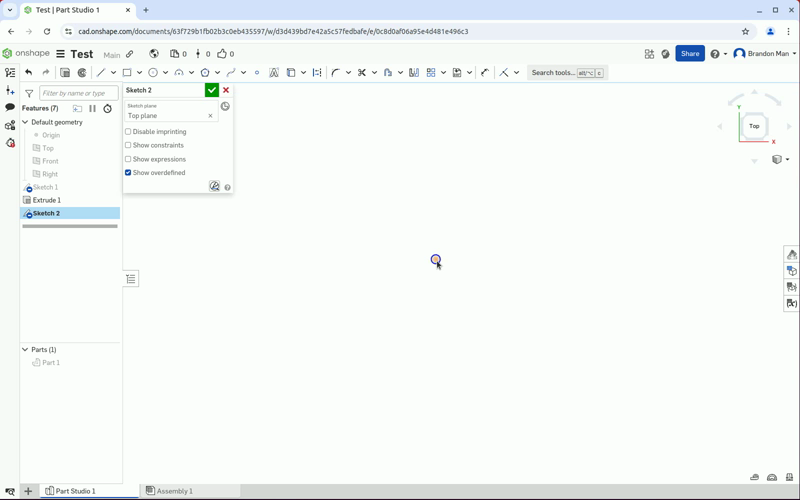
scroll(6)
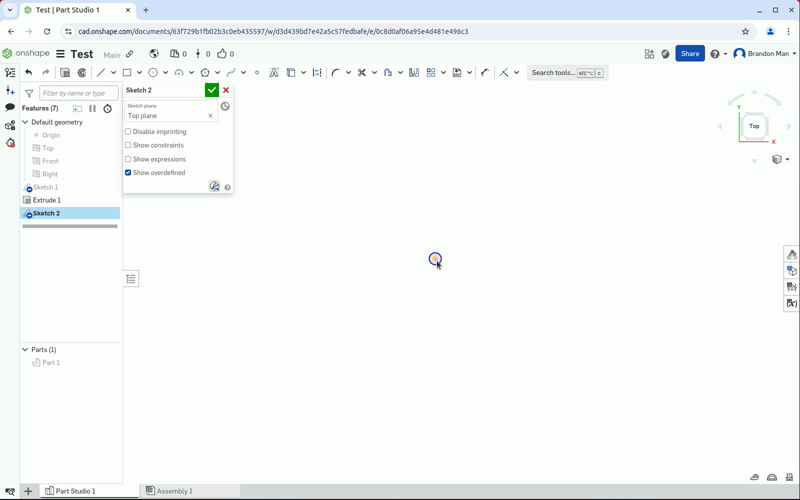
scroll(6)
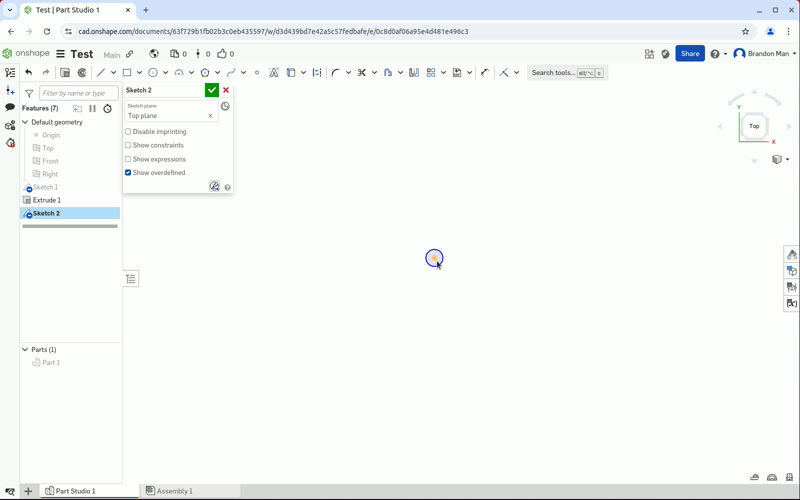
scroll(6)
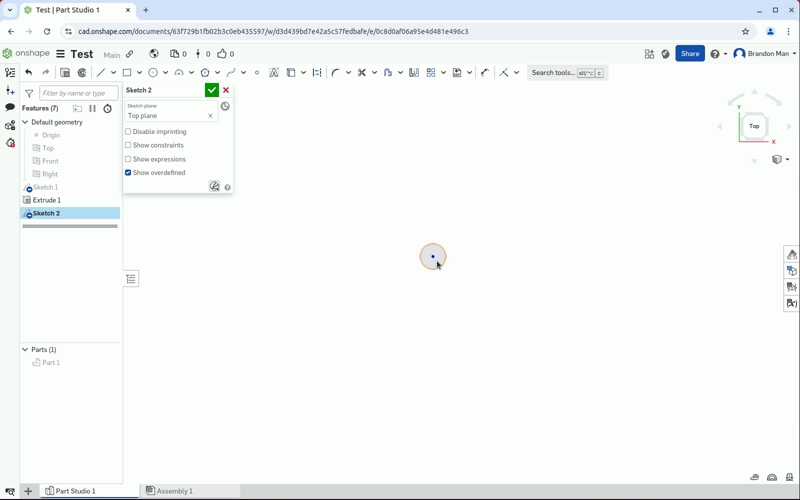
scroll(6)
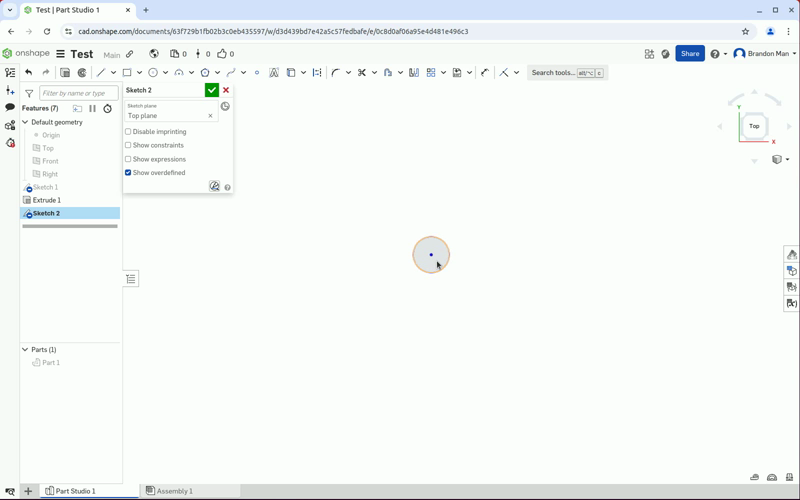
scroll(6)
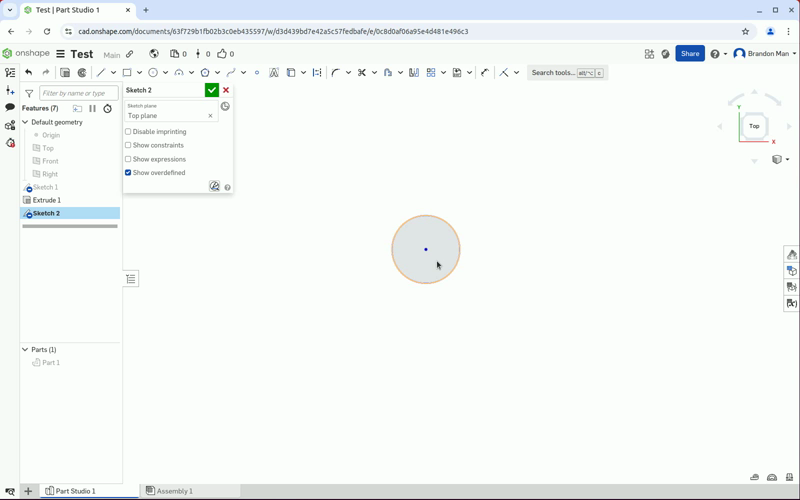
click(437, 260)
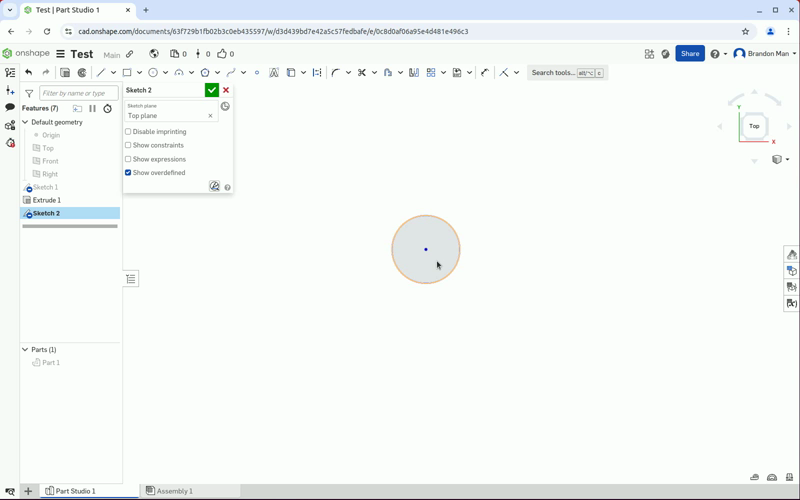
scroll(-6)
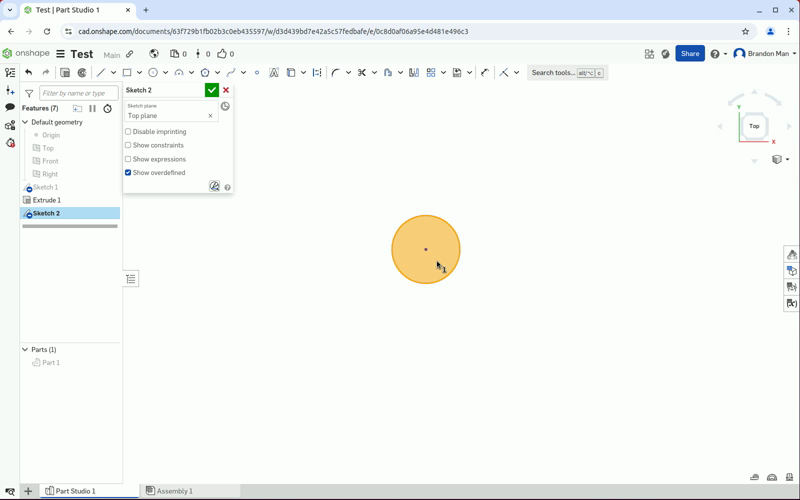
scroll(-6)
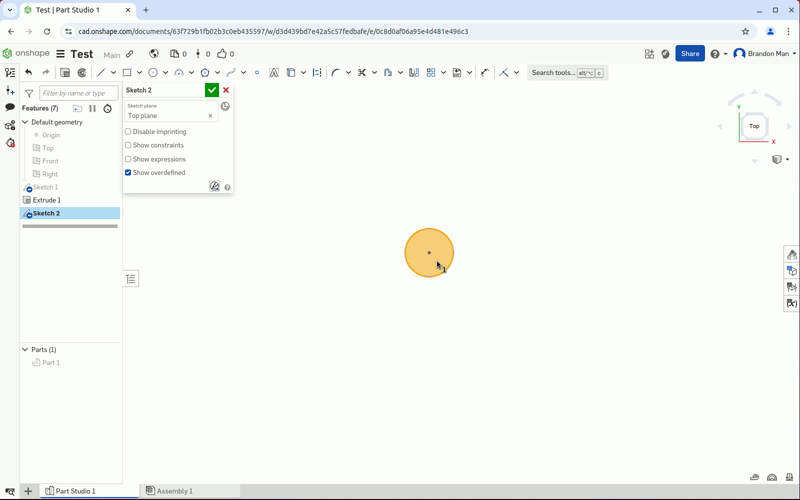
scroll(-6)
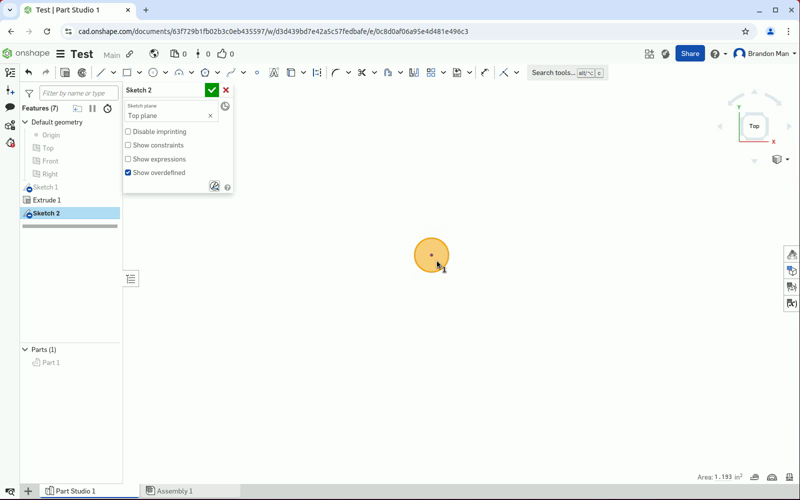
scroll(-6)
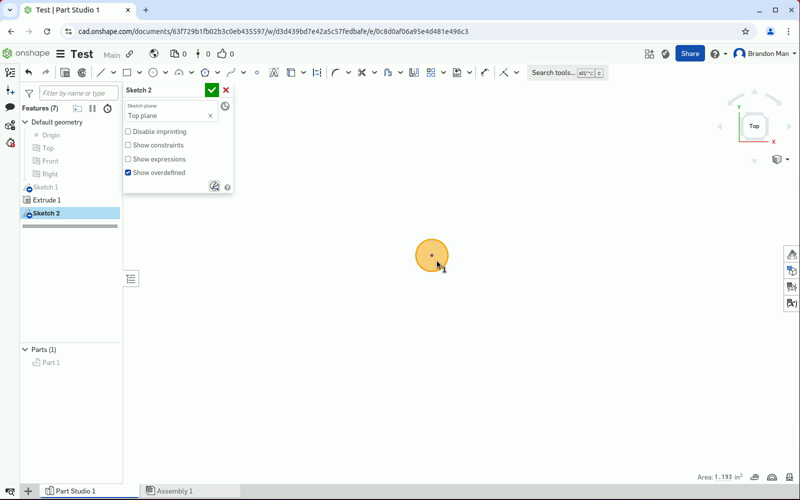
scroll(-6)
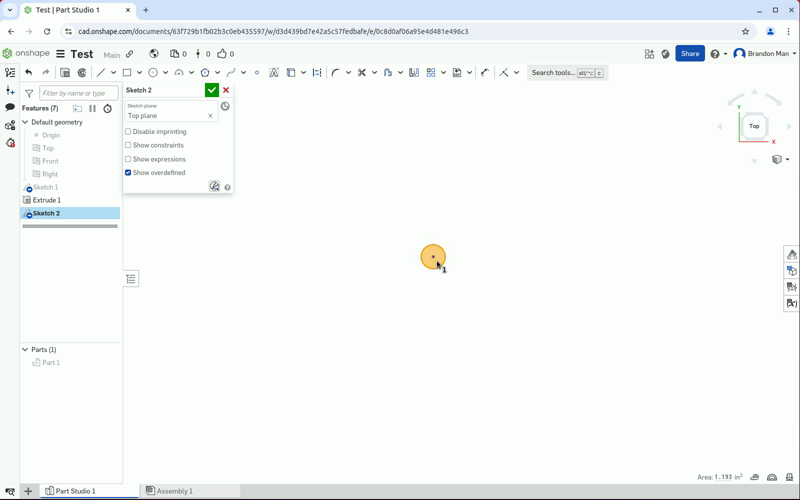
scroll(-6)
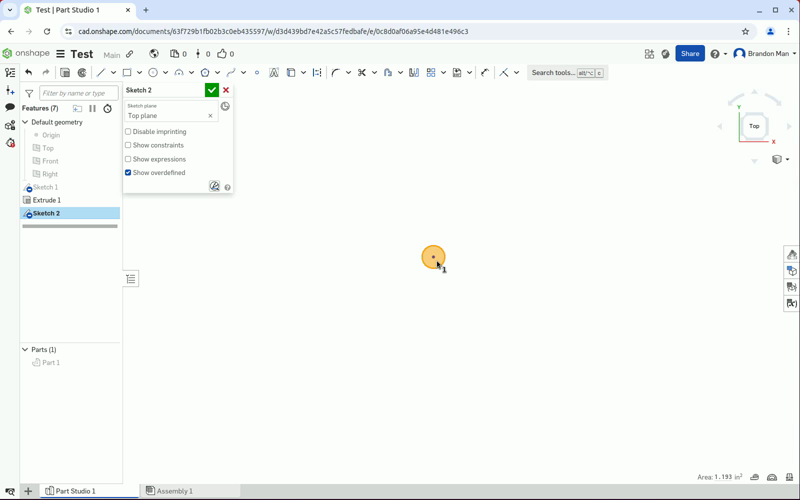
scroll(-6)
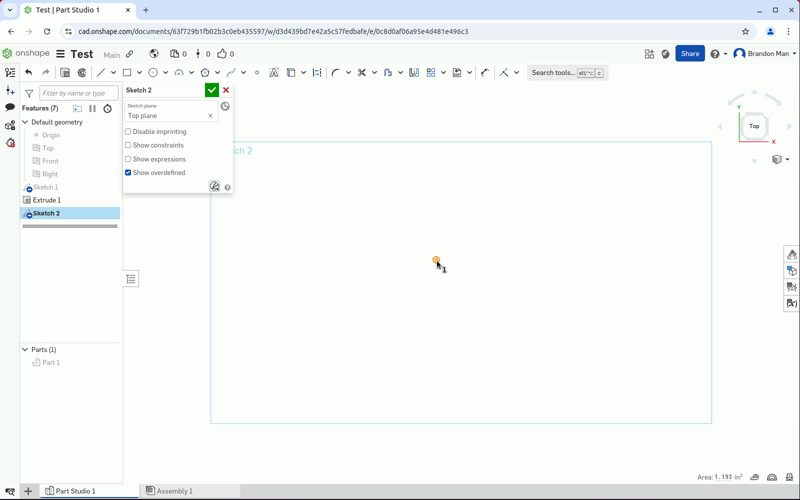
mouse_move(73, 352)
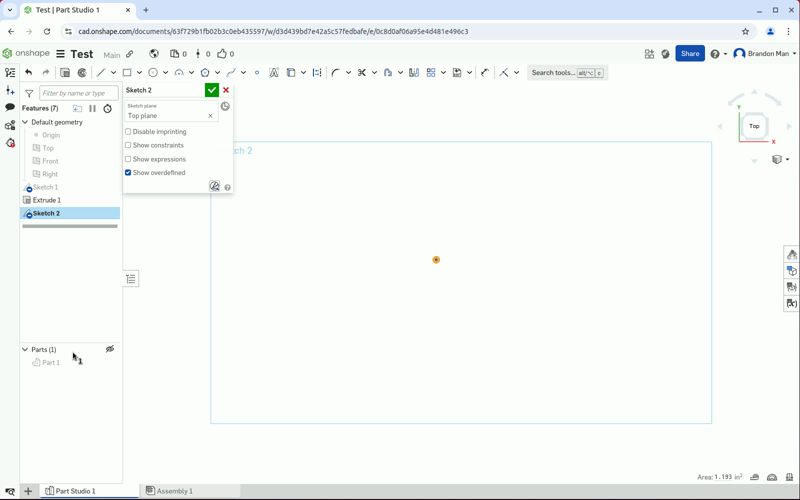
key(shift+y)
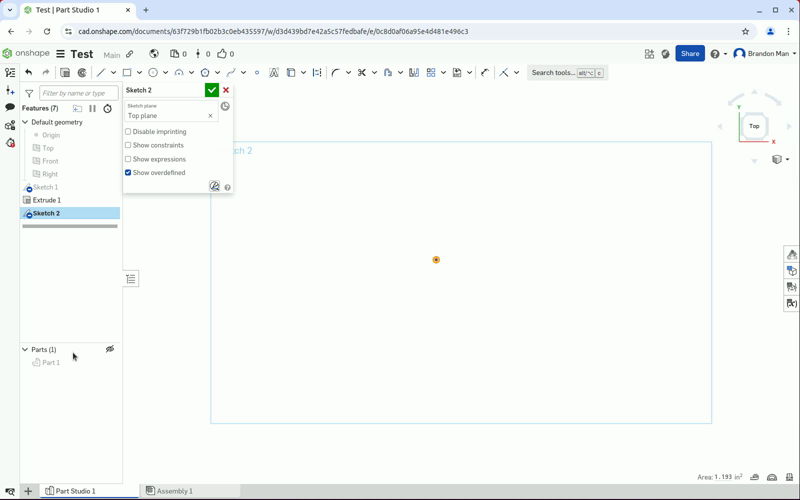
key(shift+e)
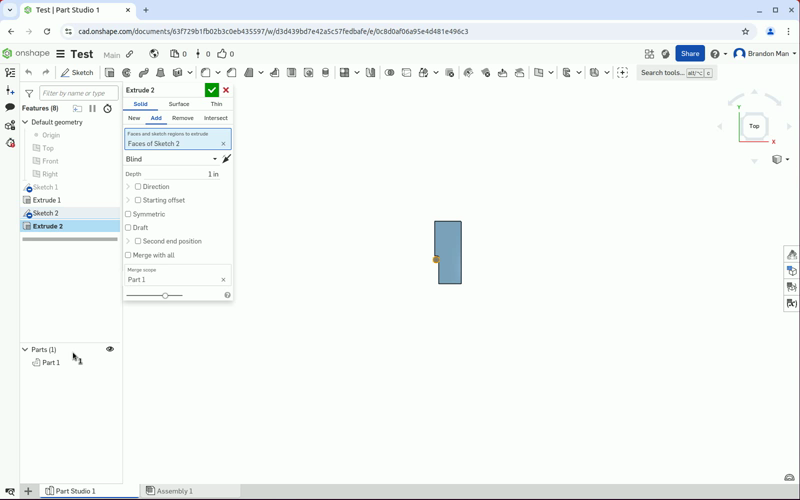
mouse_move(143, 106)
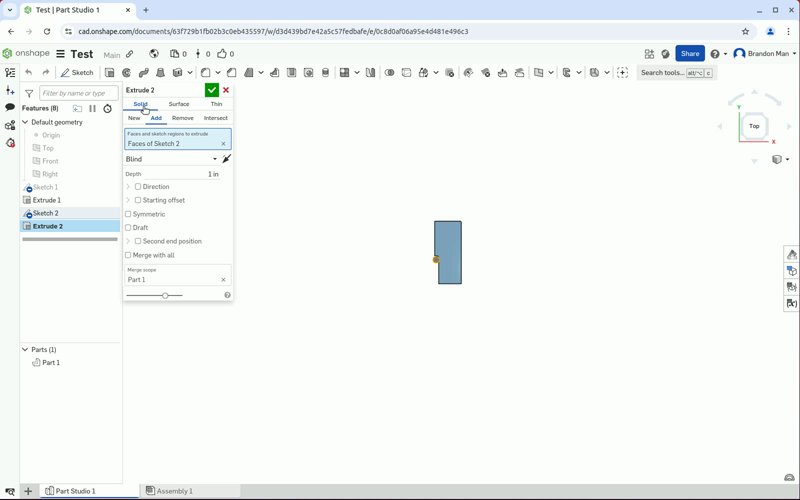
click(143, 106)
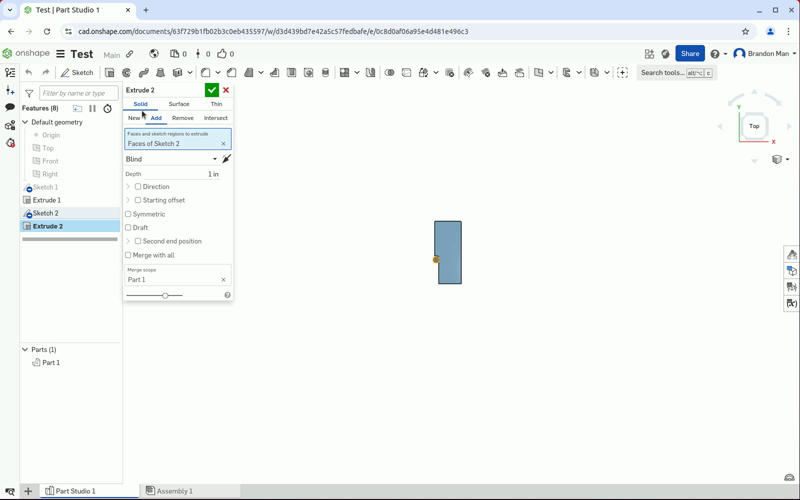
mouse_move(137, 120)
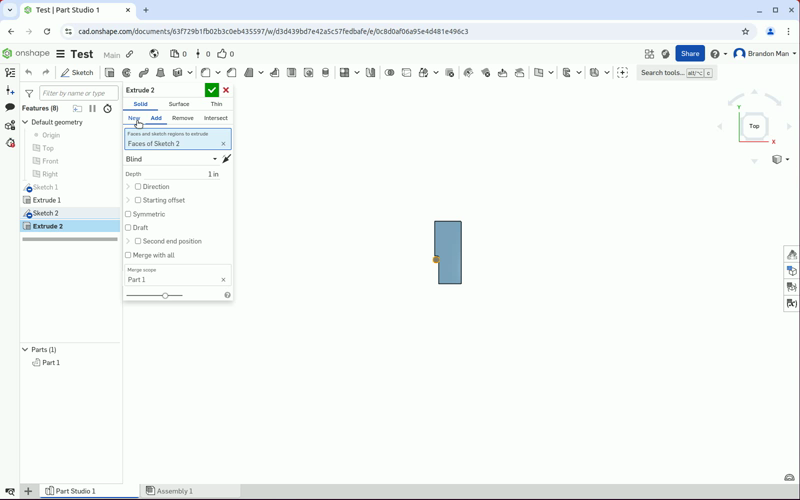
click(137, 120)
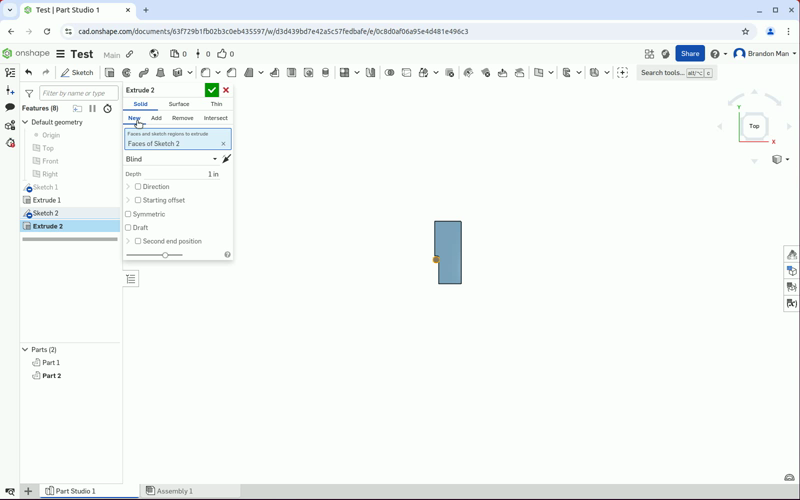
key(tab, 4)
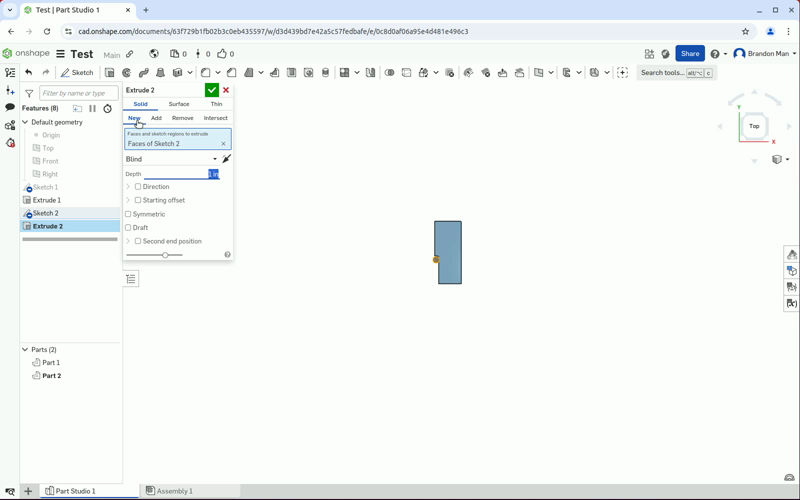
text(-13.961)
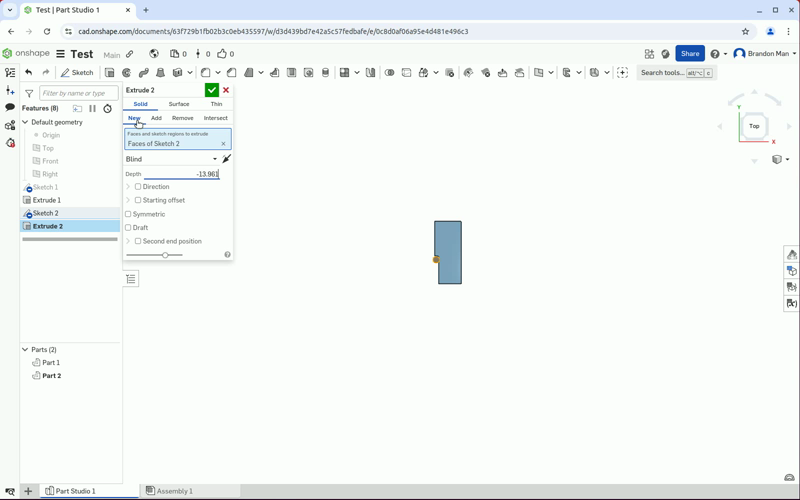
key(tab, 3)
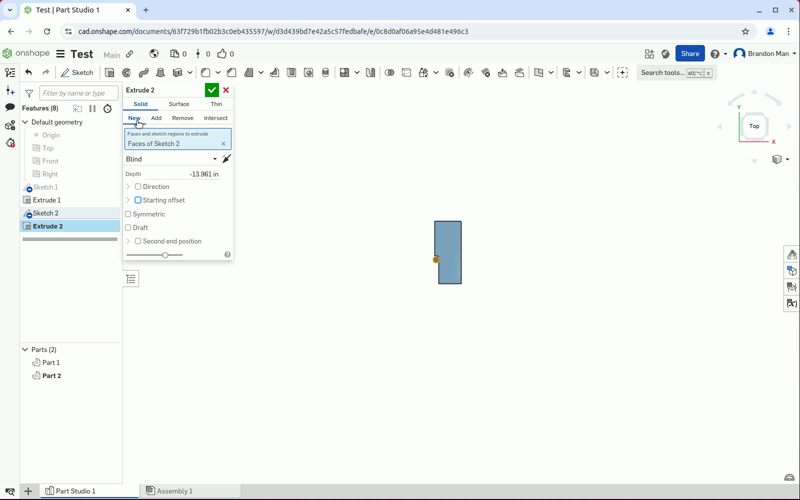
key(tab, 2)
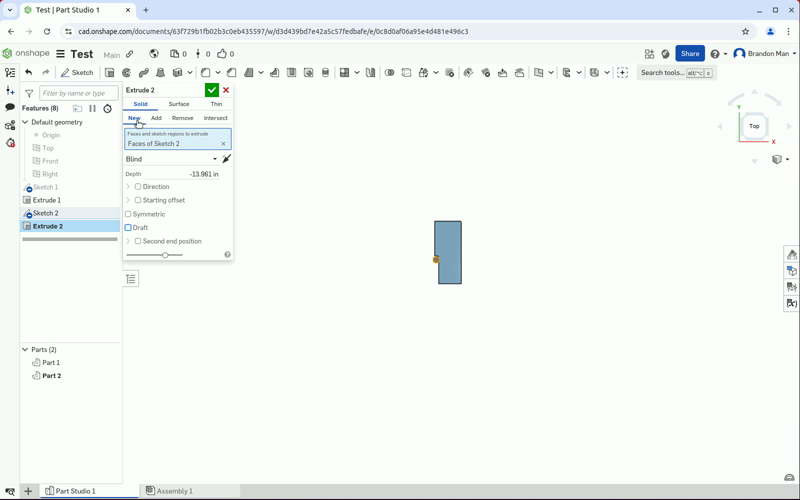
key(space)
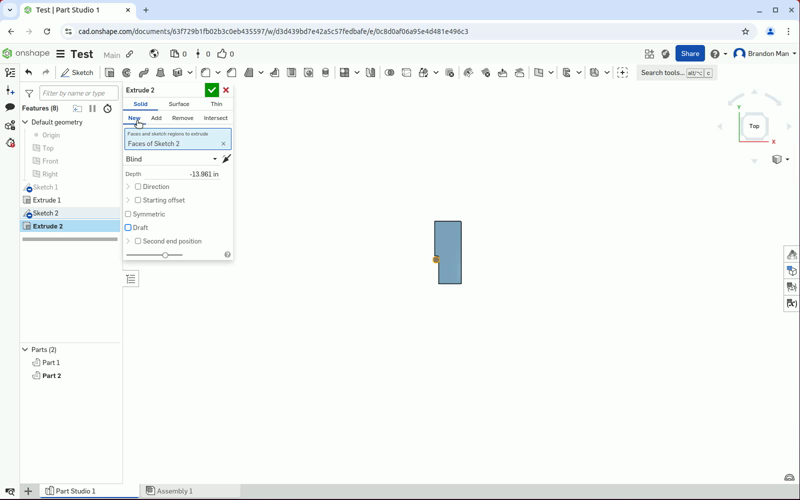
key(tab, 3)
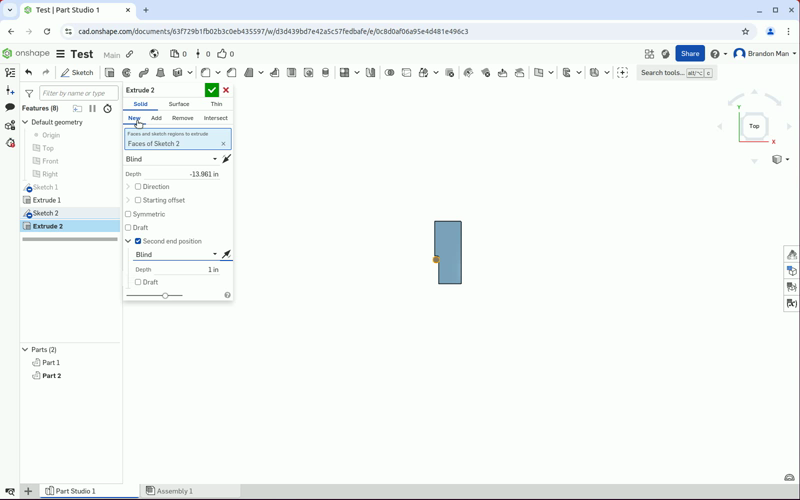
text(4.574)
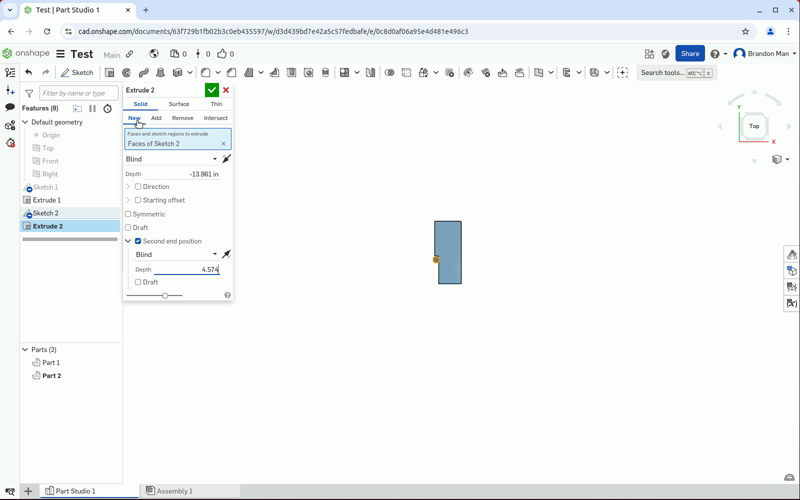
key(enter)
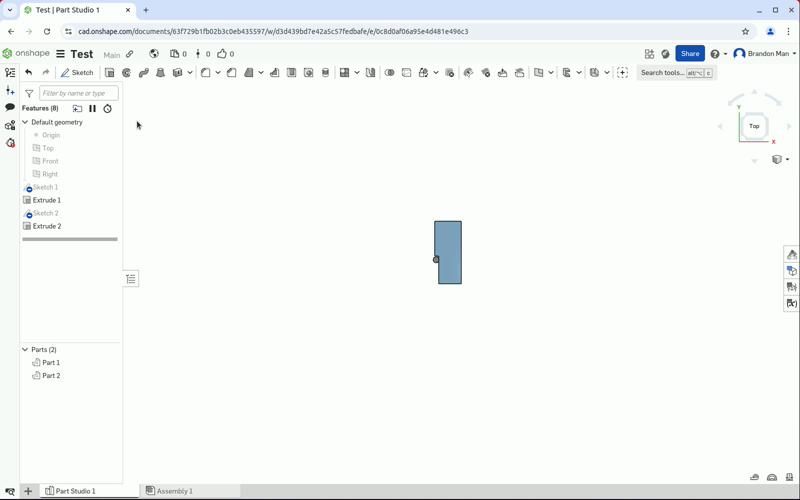
key(shift+h)
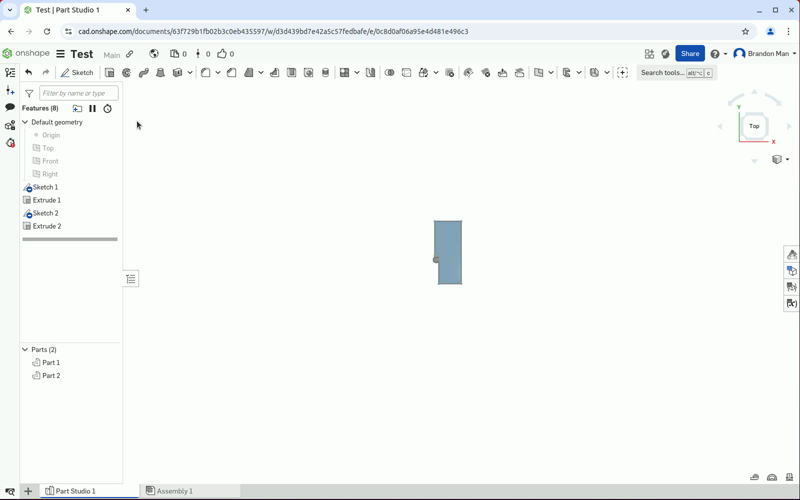
key(shift+h)
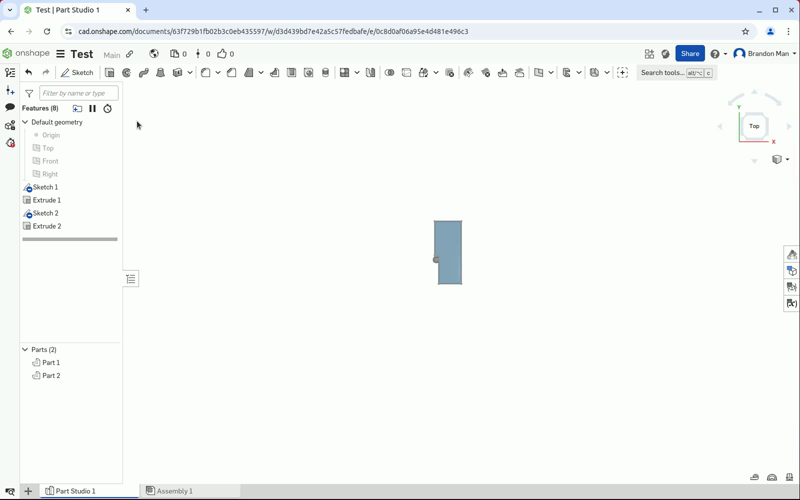
key(shift+7)
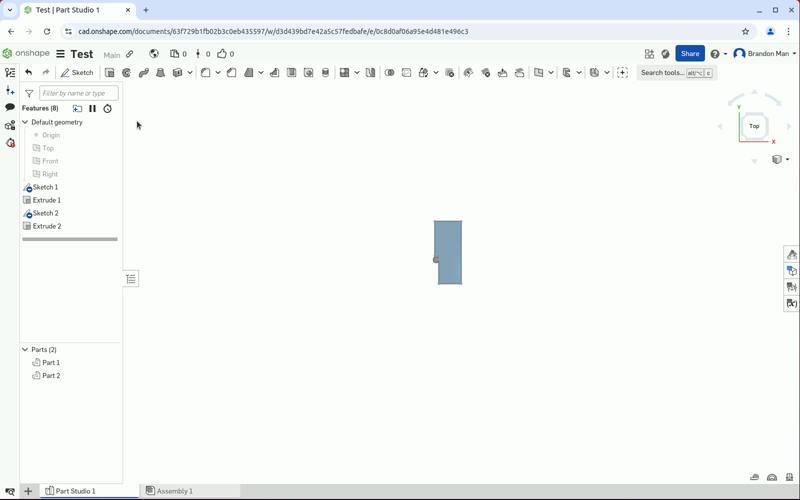
key(up, 3)
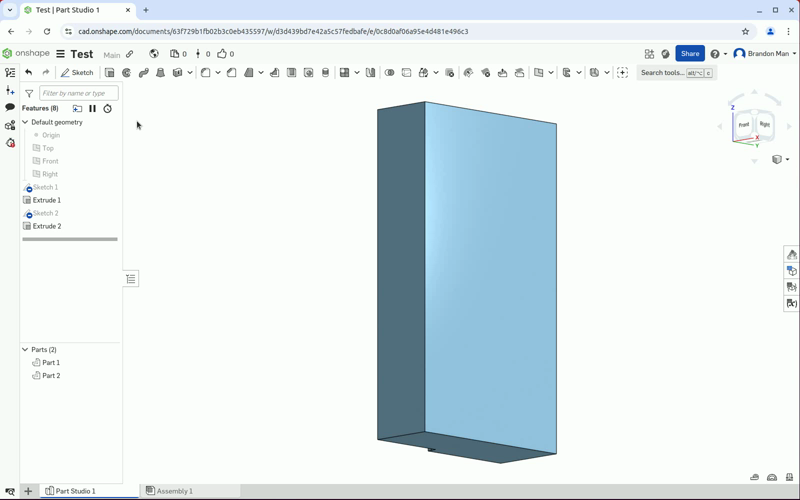
key(left, 3)
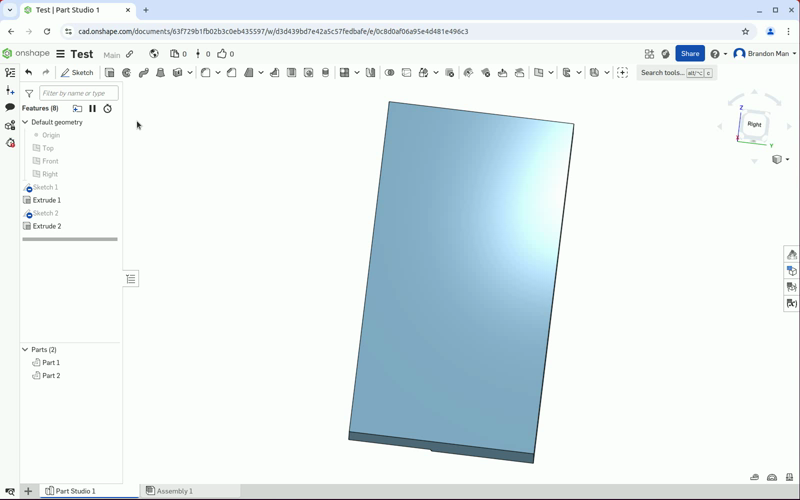
key(right, 3)
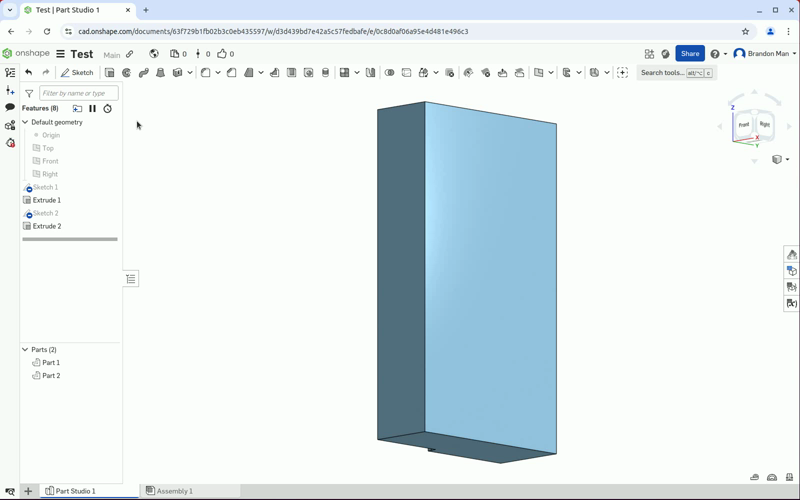
key(down, 3)
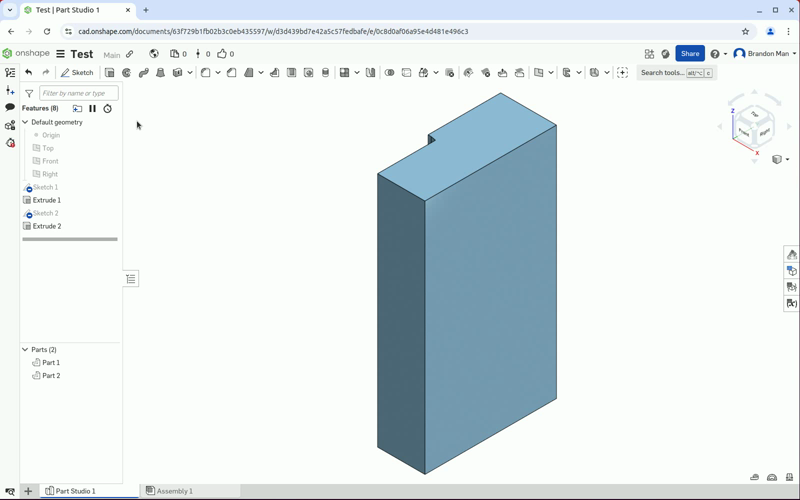
mouse_move(73, 189)
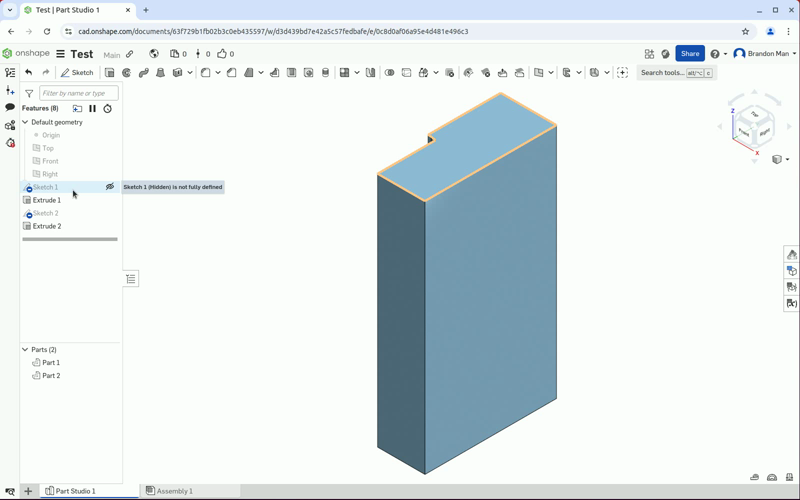
click(73, 189)